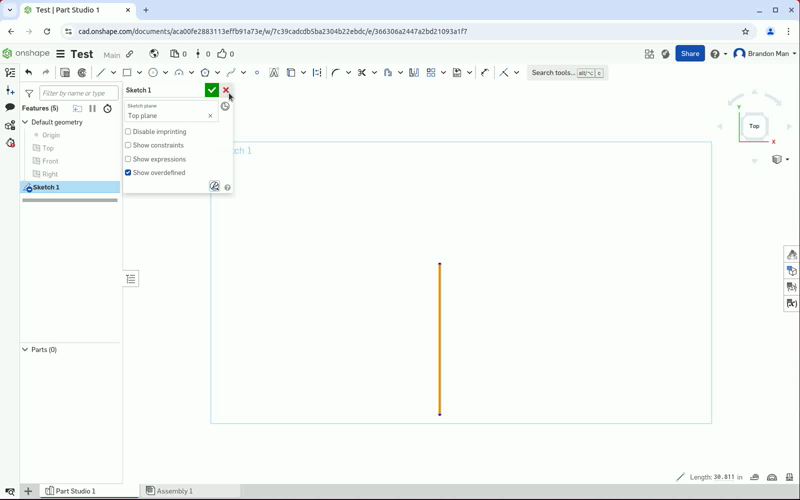
key(shift+h)
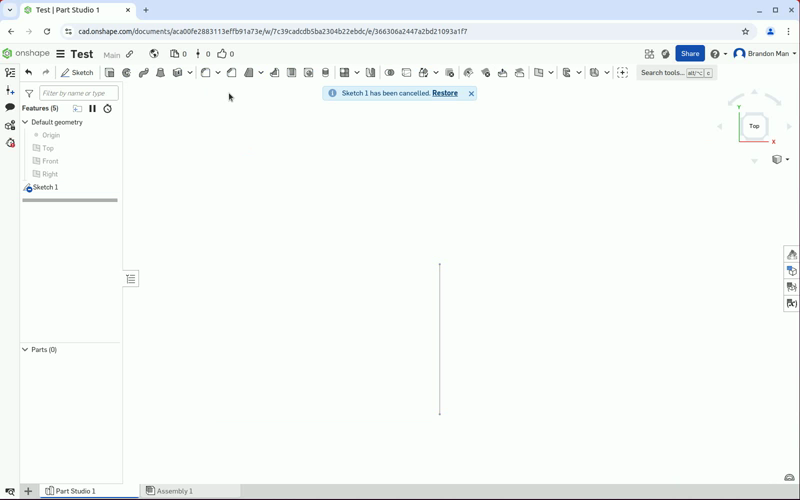
key(shift+s)
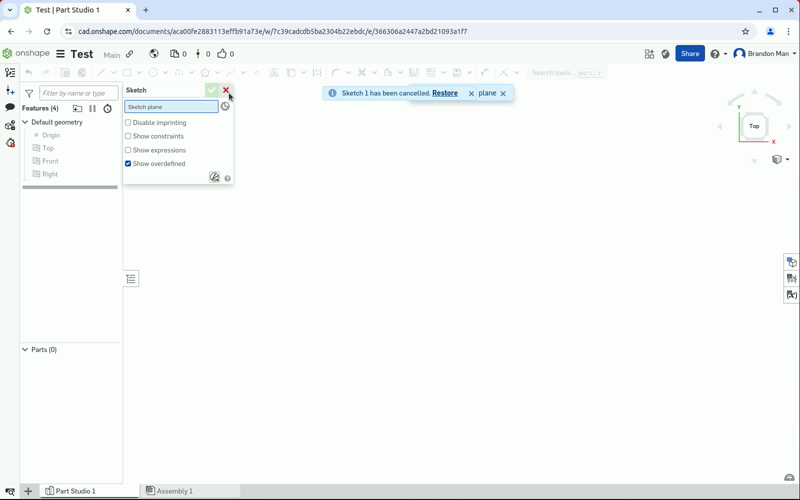
mouse_move(73, 150)
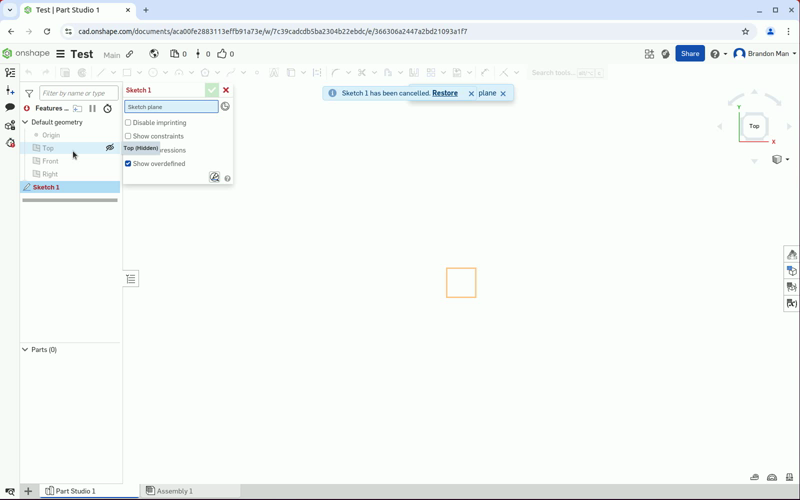
click(73, 150)
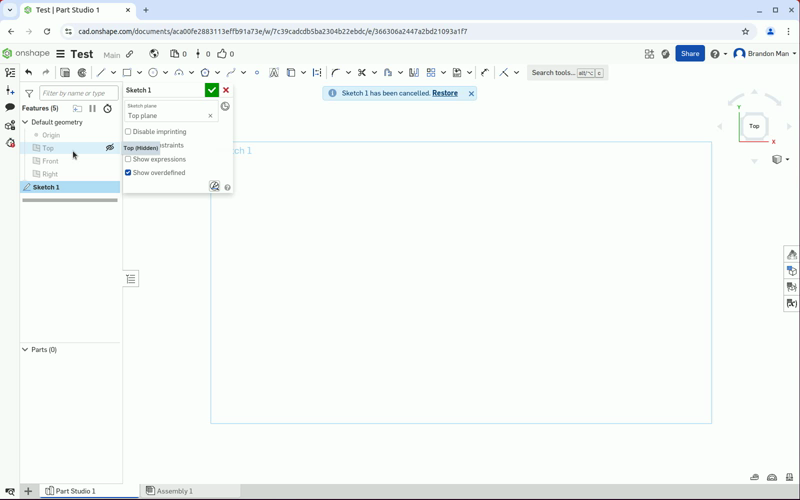
mouse_move(73, 352)
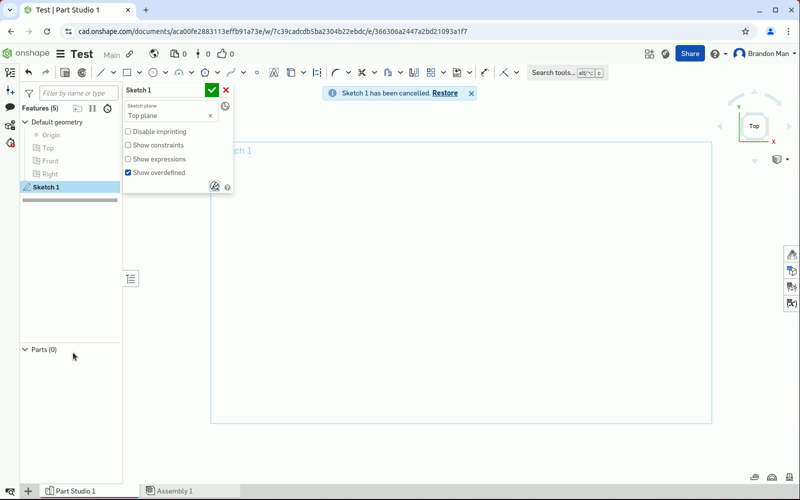
key(y)
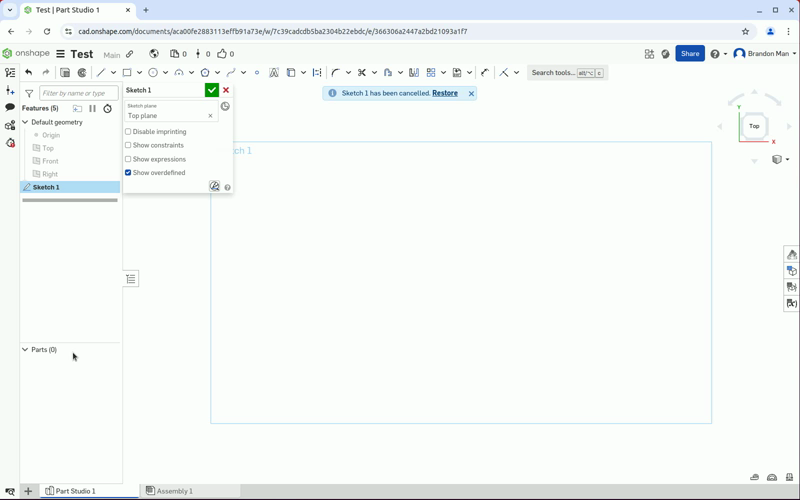
key(l)
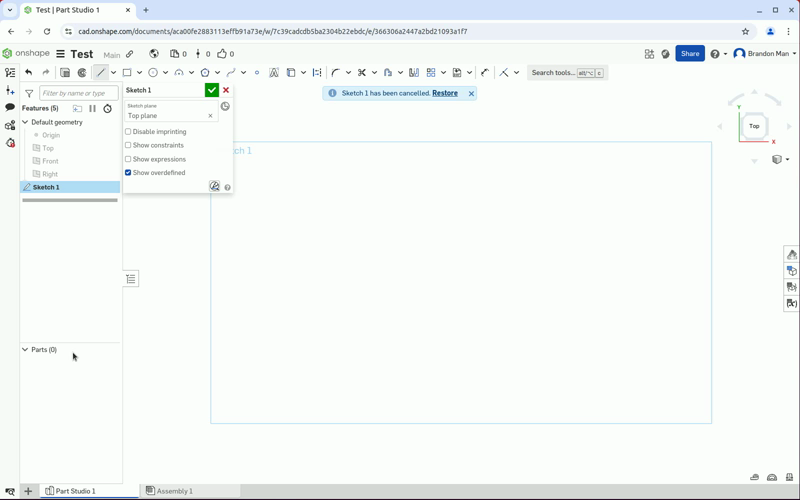
key_down(shift)
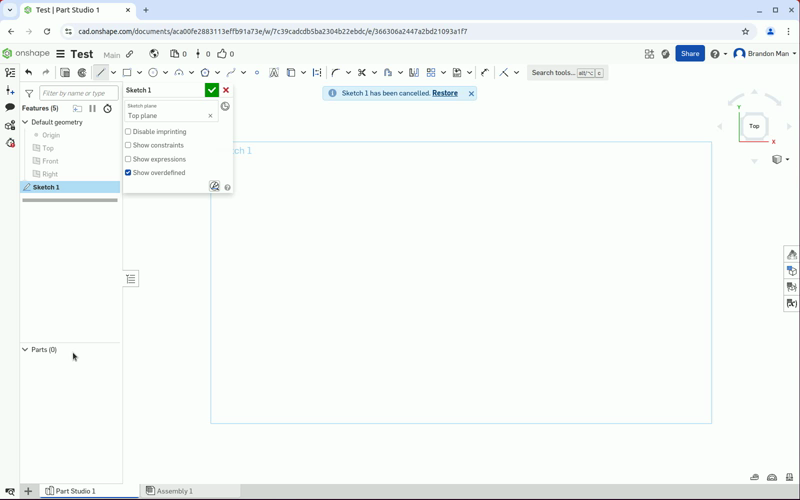
mouse_move(377, 325)
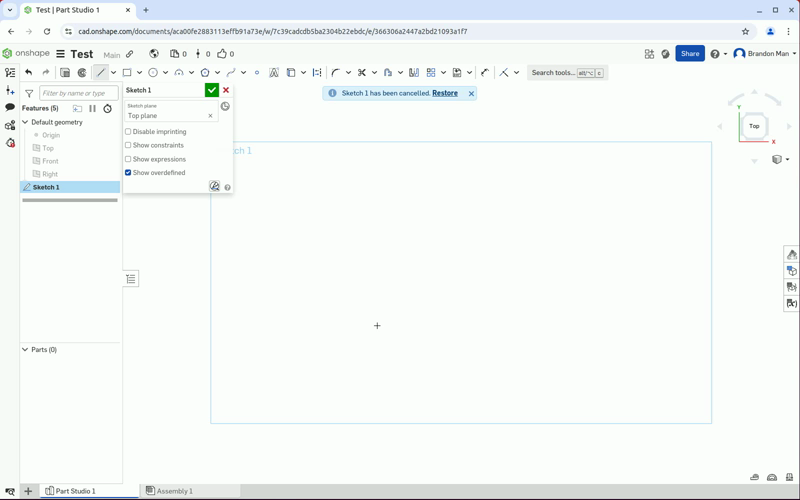
click(377, 325)
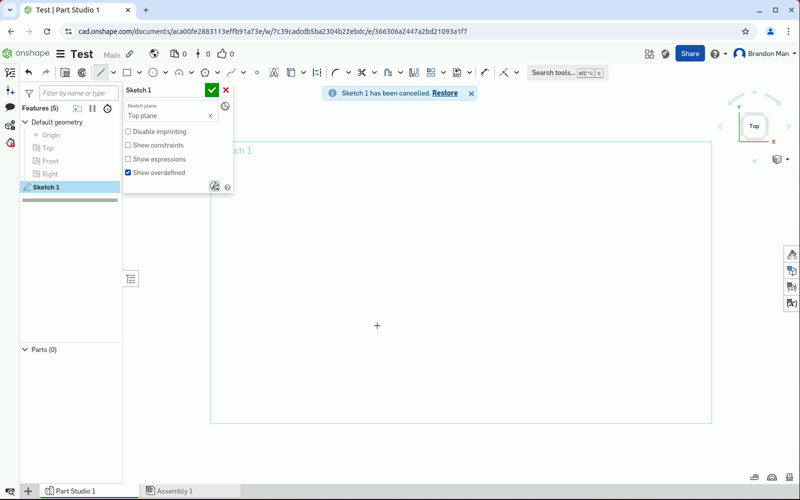
key_up(shift)
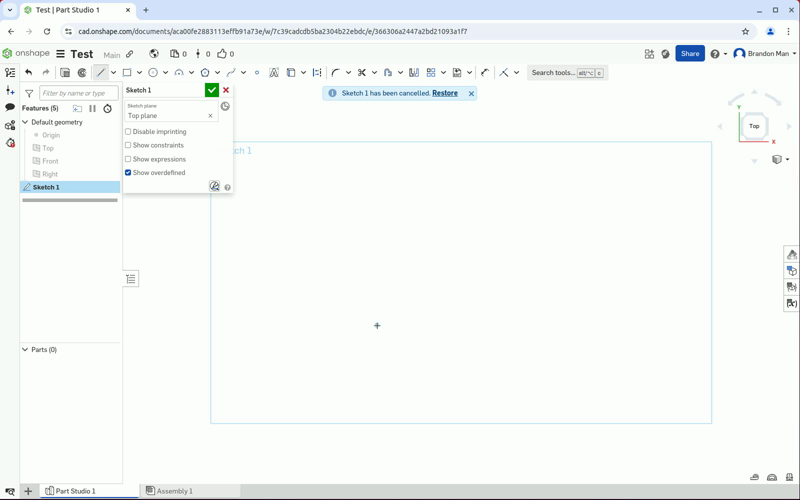
key_down(shift)
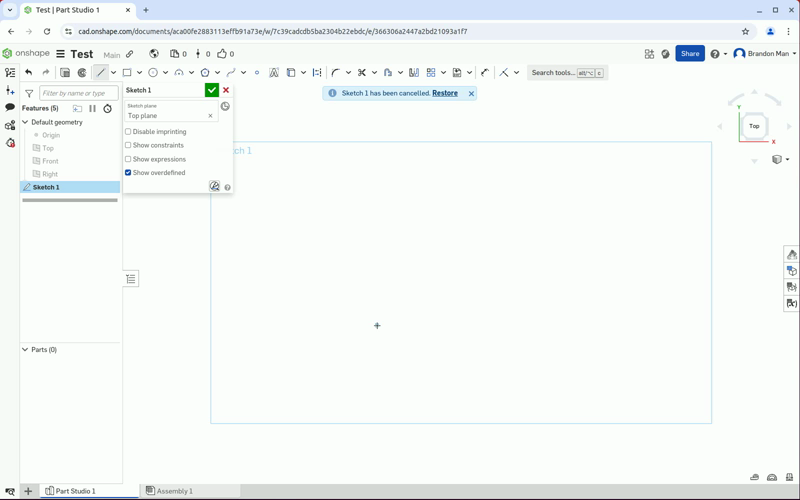
mouse_move(543, 325)
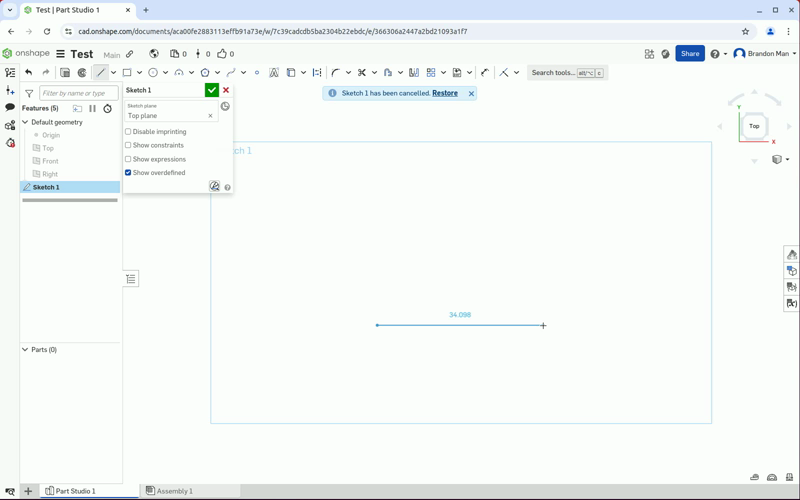
click(543, 325)
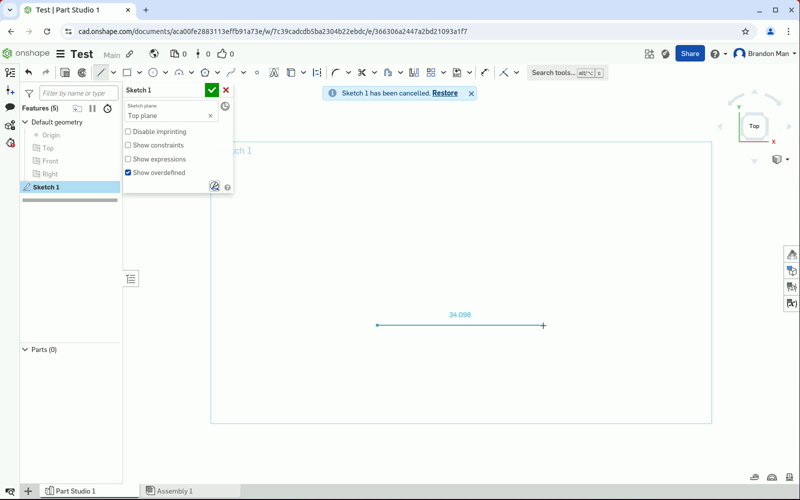
key_up(shift)
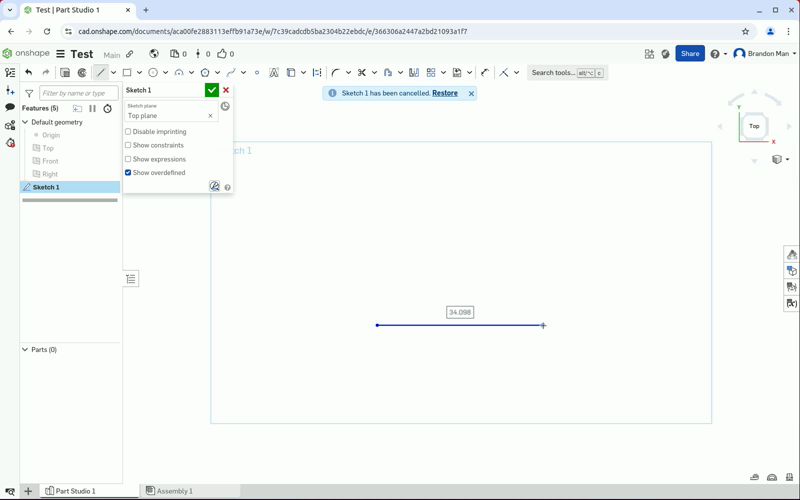
key_down(shift)
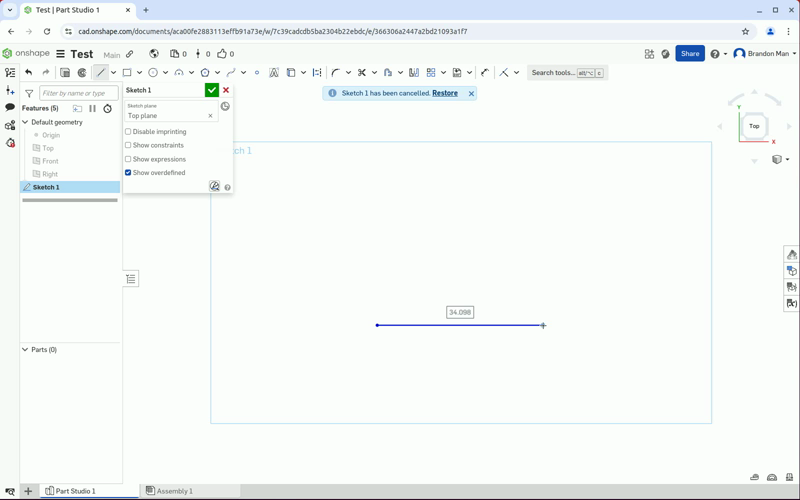
mouse_move(543, 241)
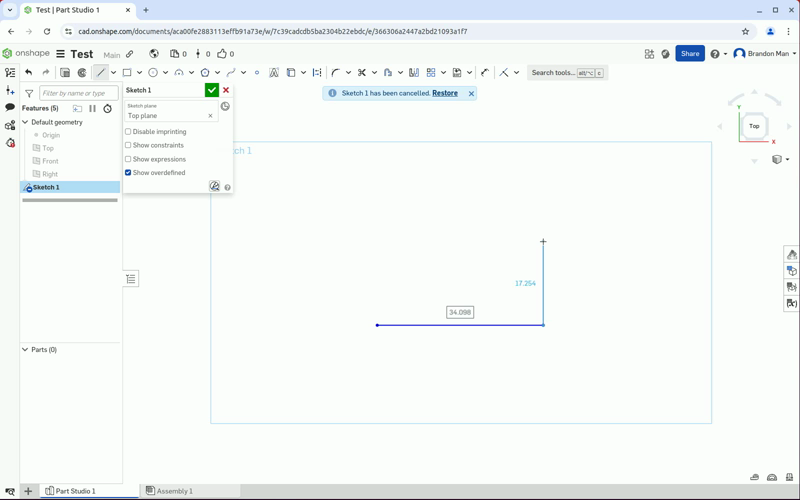
click(543, 241)
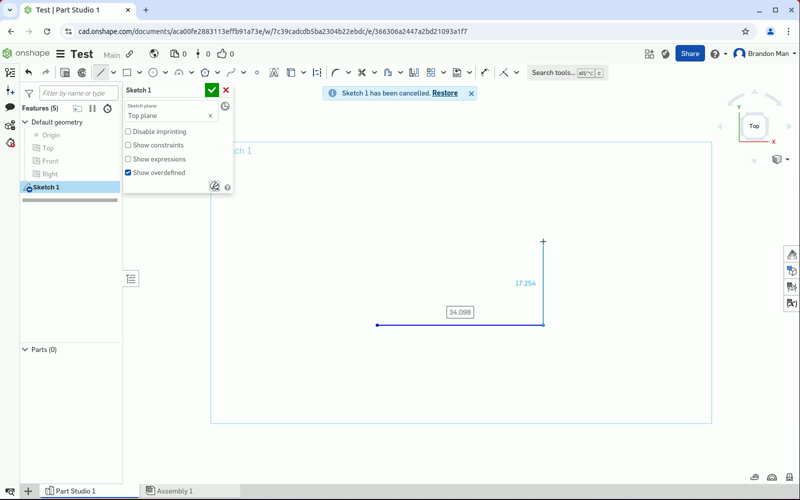
key_up(shift)
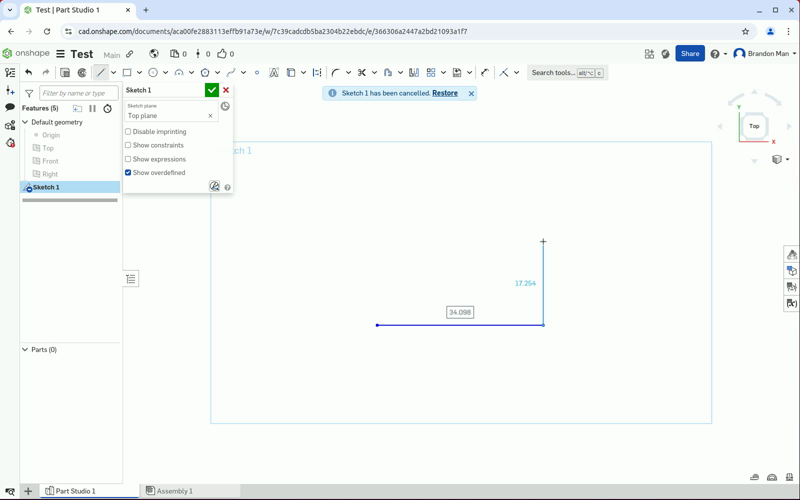
key_down(shift)
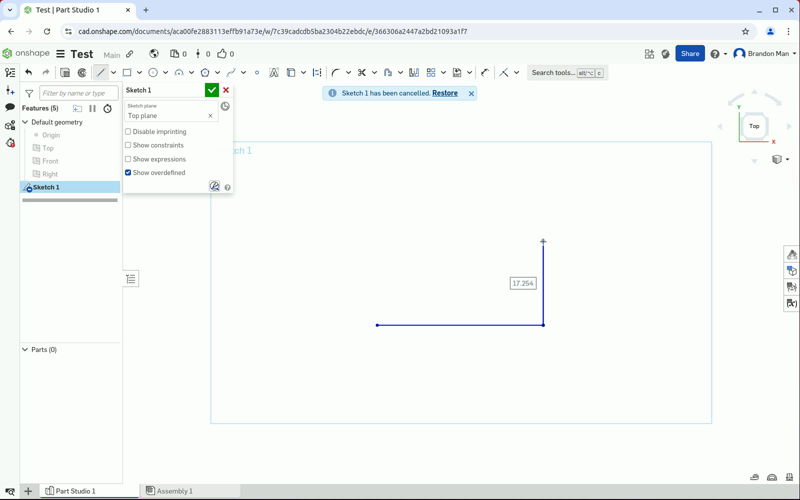
mouse_move(377, 241)
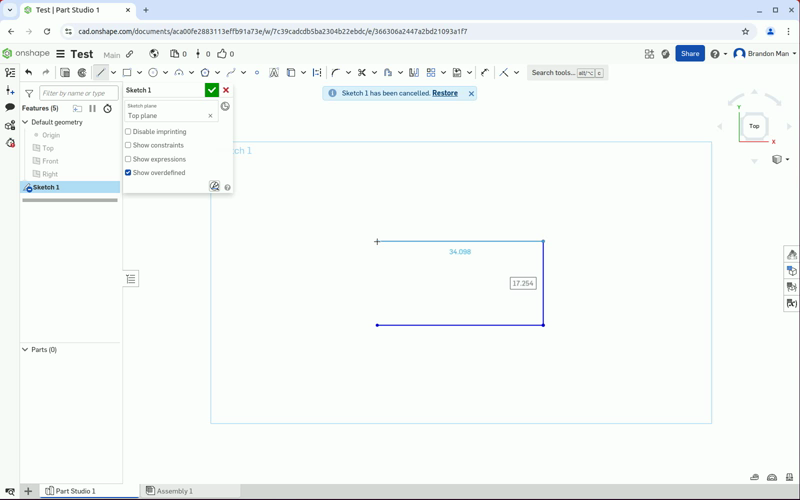
click(377, 241)
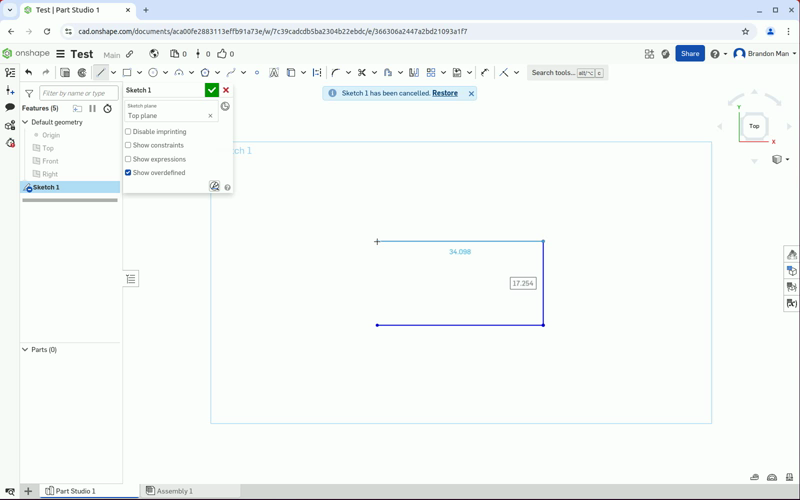
key_up(shift)
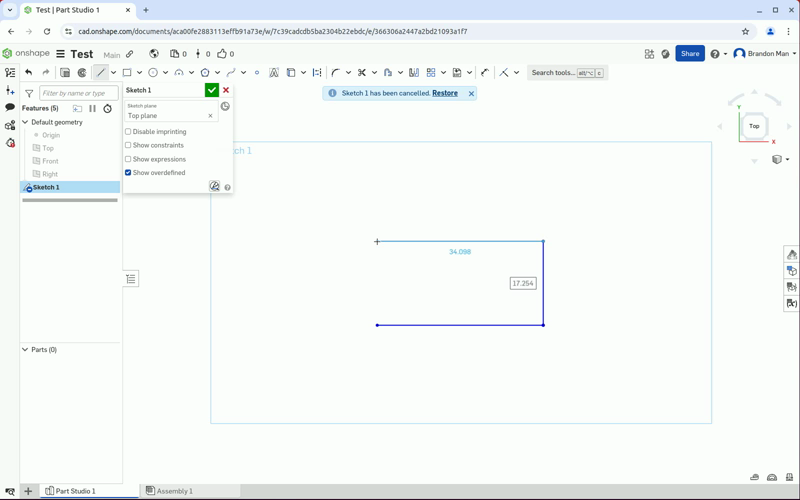
key_down(shift)
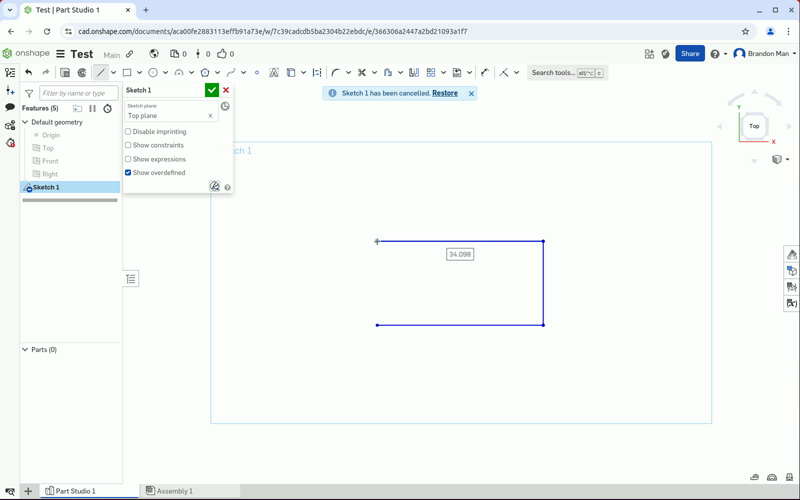
mouse_move(377, 325)
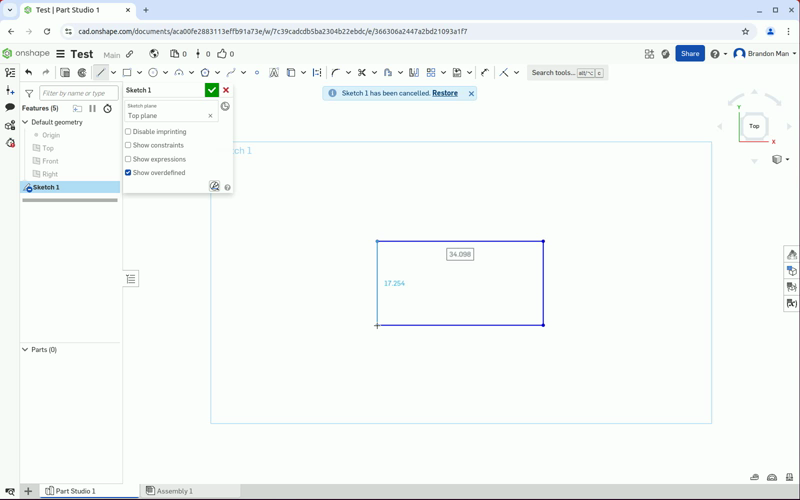
key_up(shift)
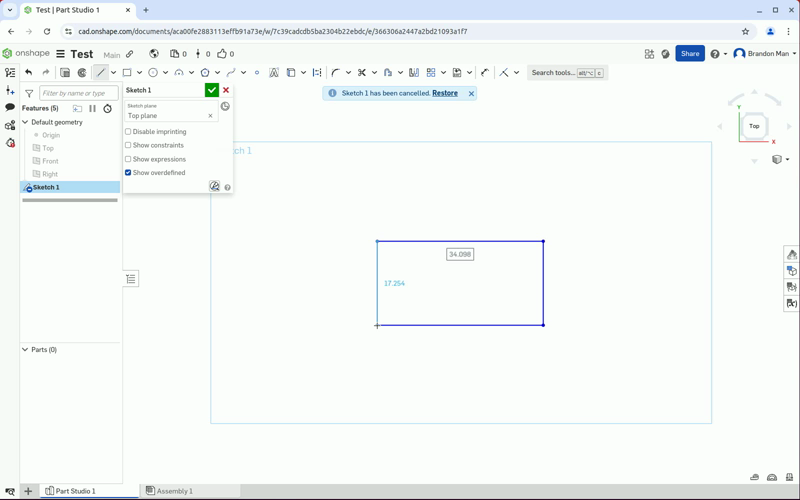
click(377, 325)
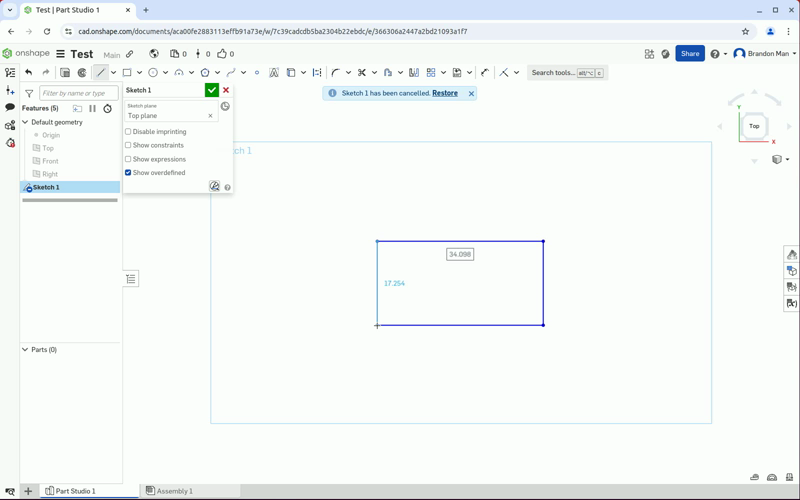
key(esc)
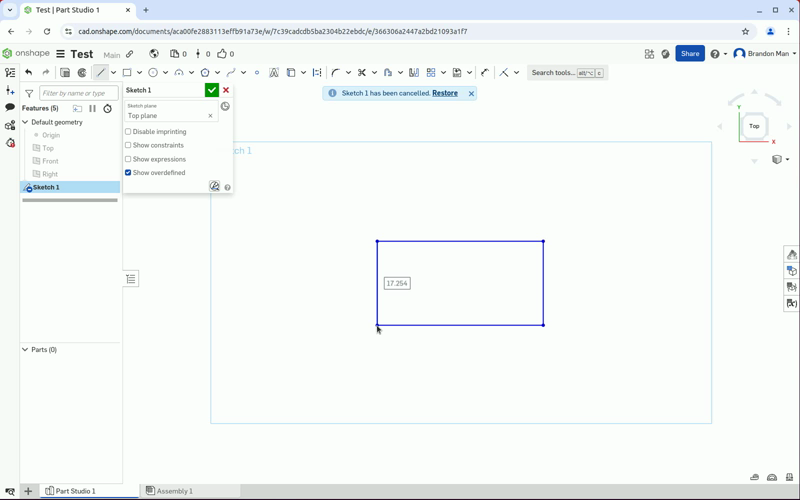
mouse_move(397, 310)
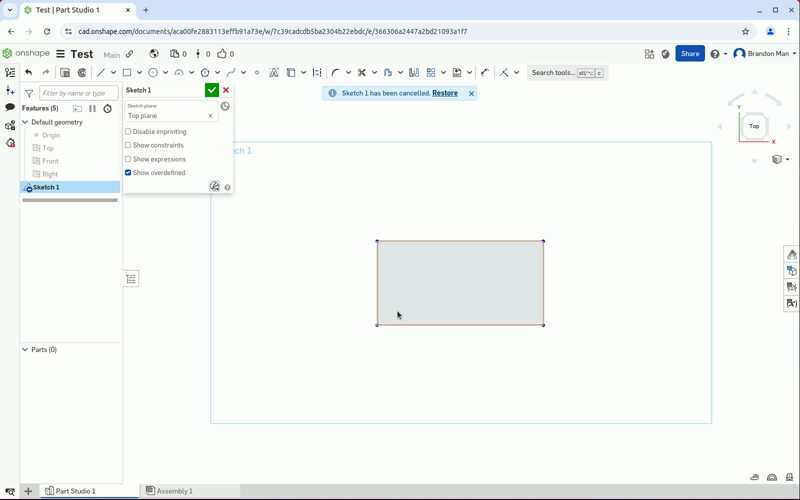
click(397, 310)
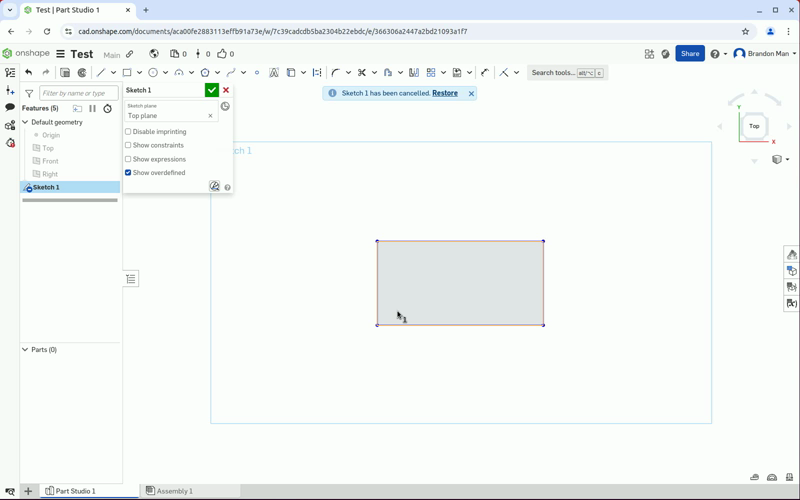
mouse_move(73, 352)
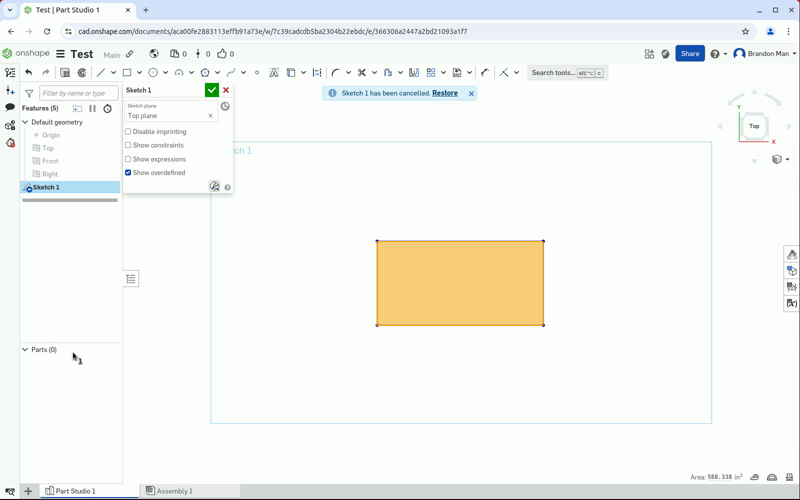
key(shift+y)
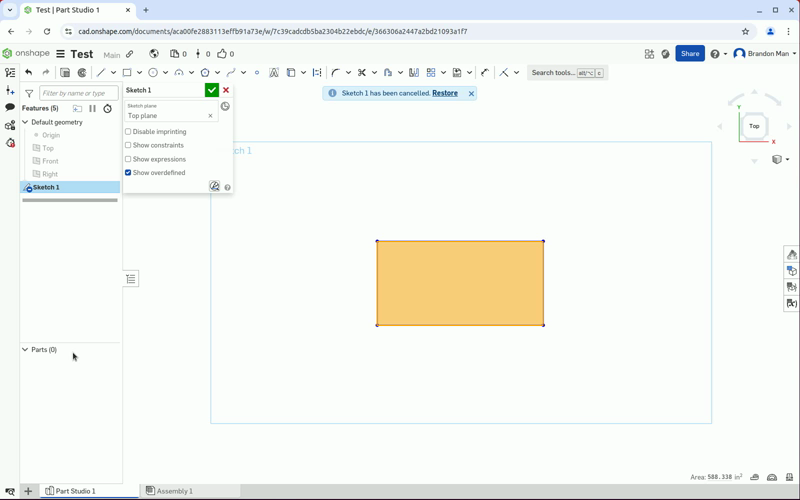
key(shift+e)
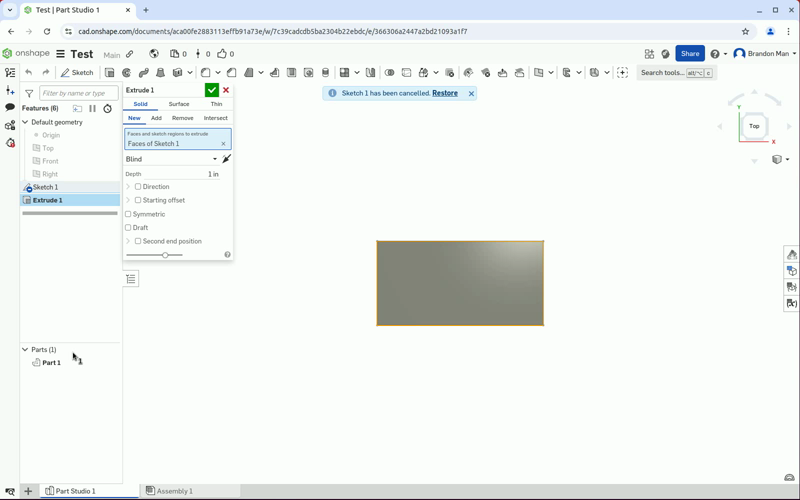
mouse_move(143, 106)
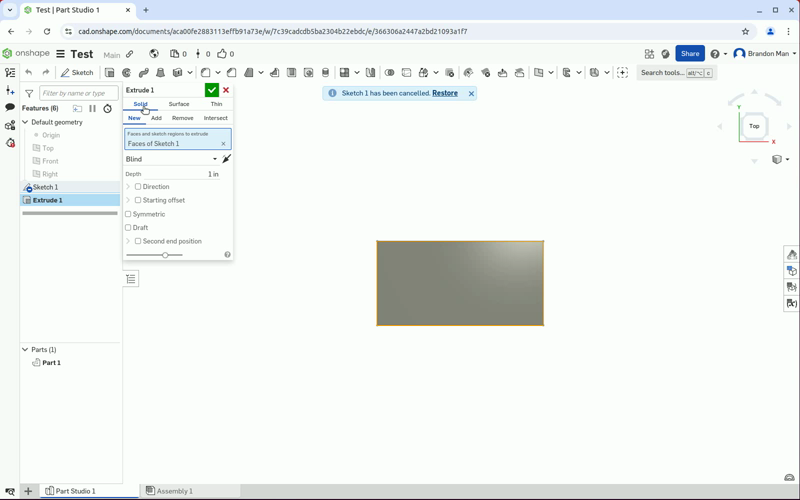
click(143, 106)
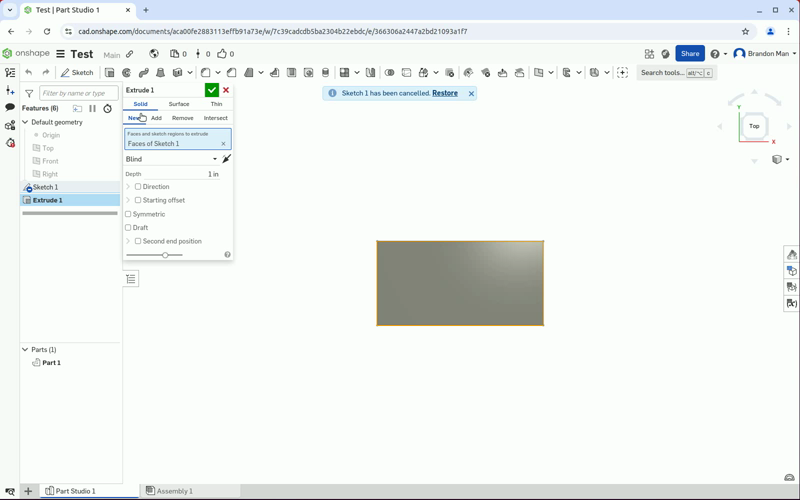
mouse_move(137, 120)
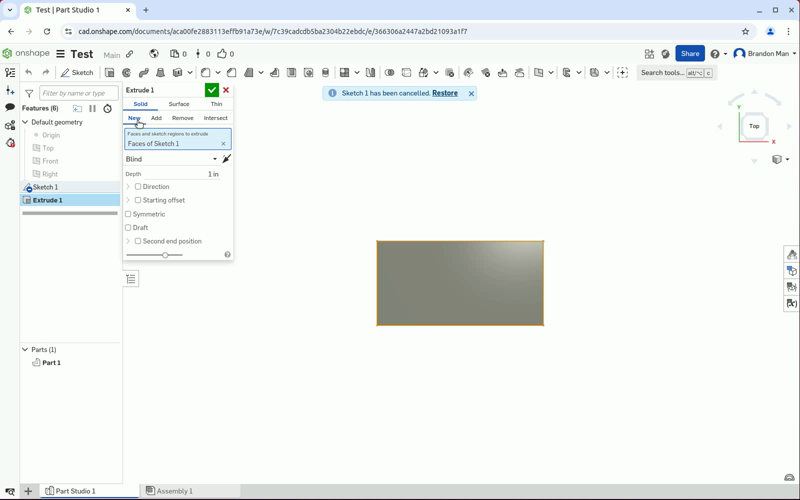
click(137, 120)
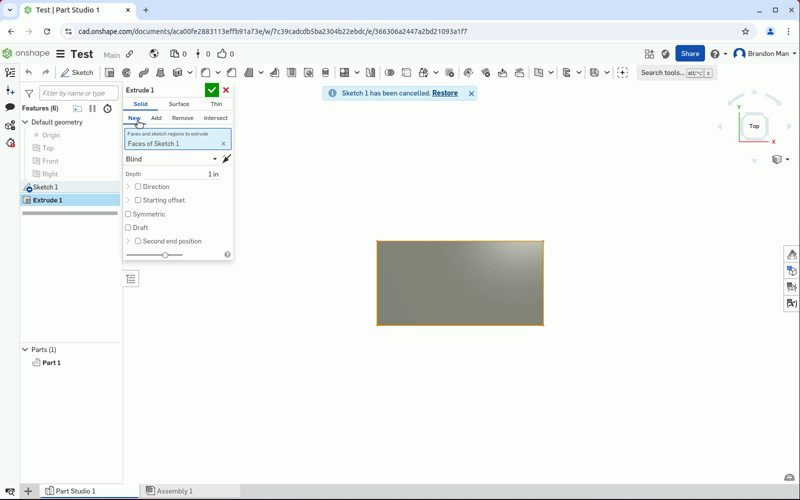
key(tab, 4)
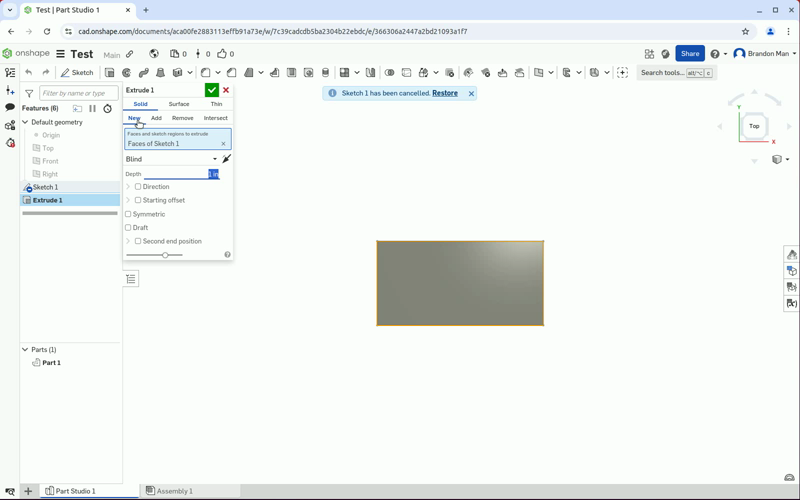
text(0.722)
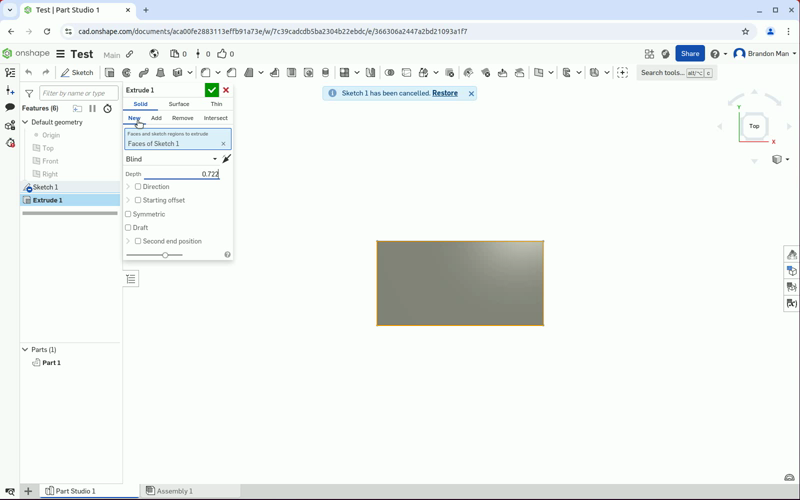
key(enter)
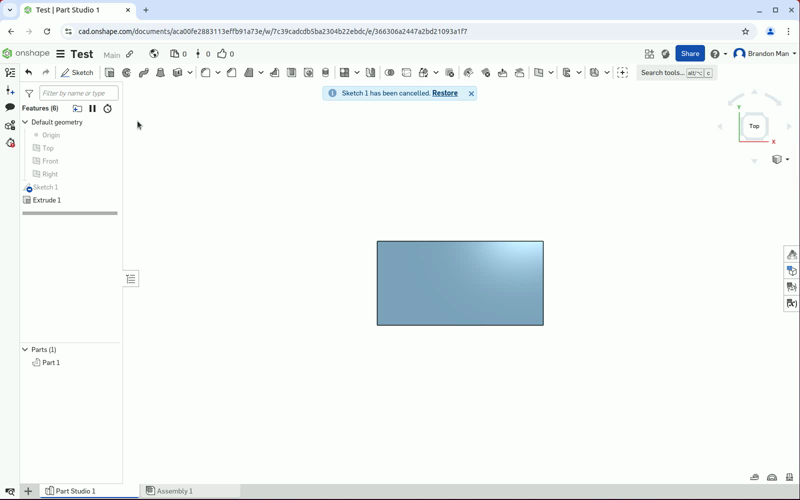
key(shift+h)
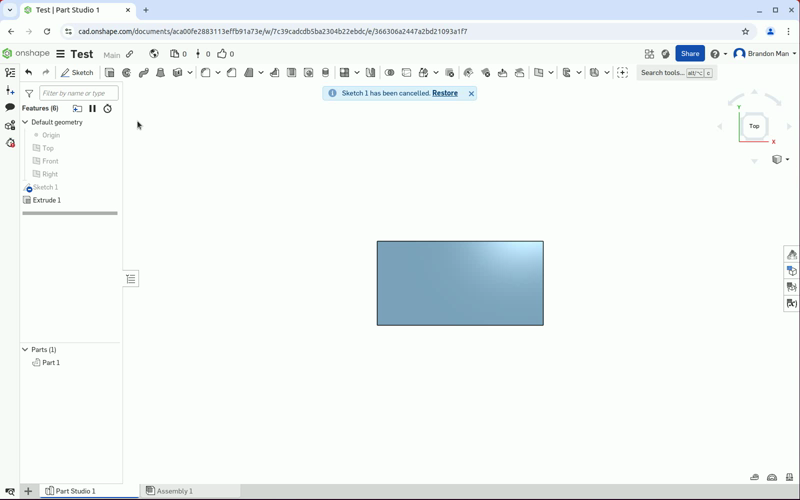
key(shift+h)
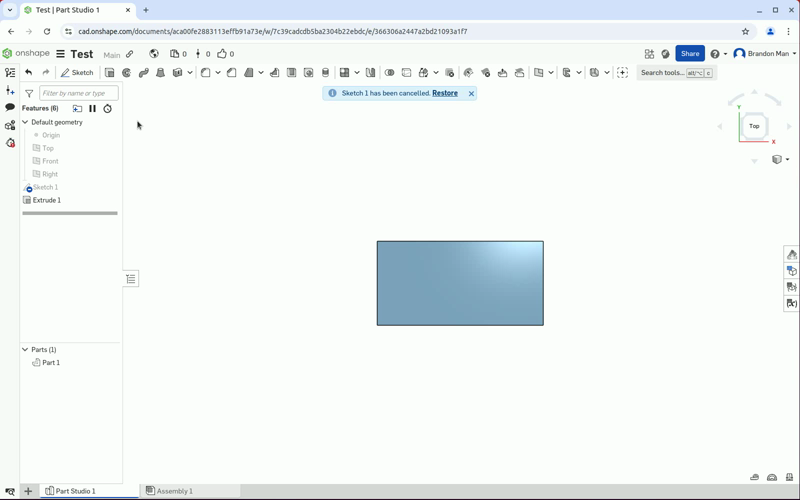
mouse_move(73, 189)
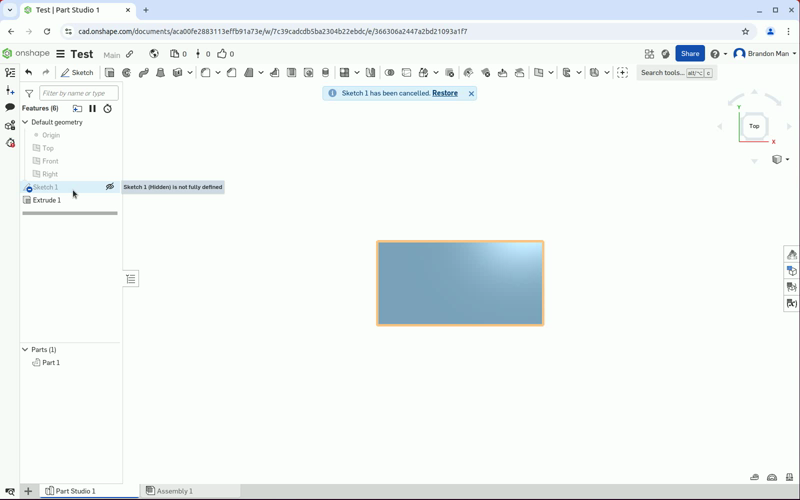
click(73, 189)
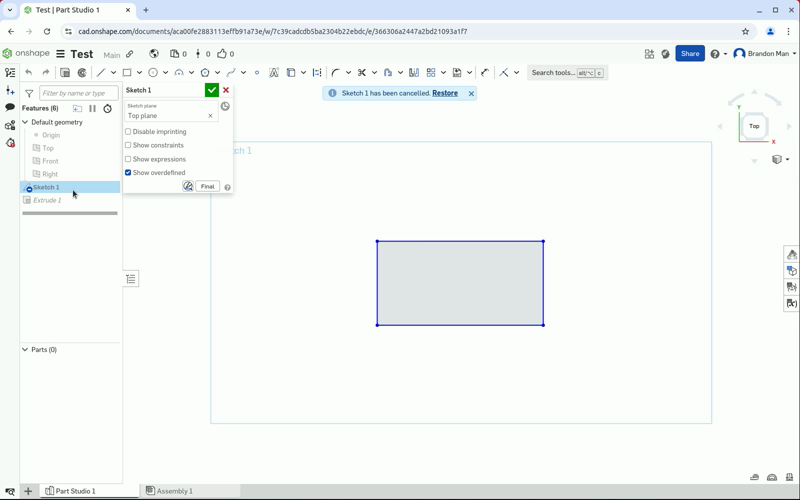
mouse_move(229, 92)
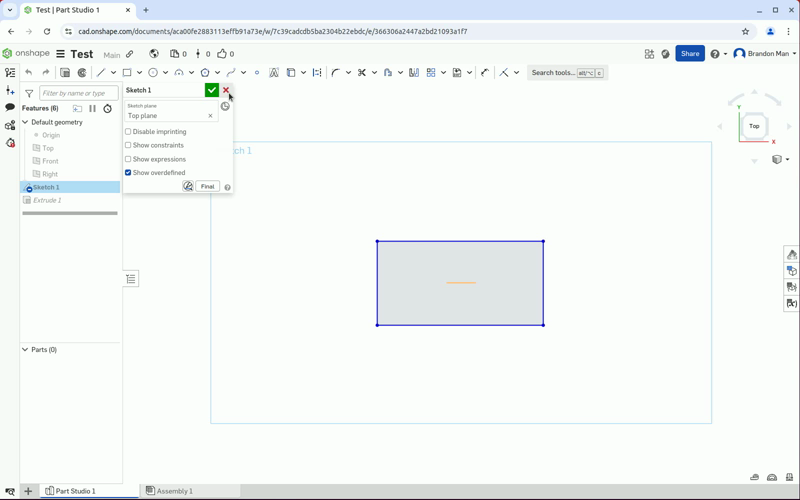
click(229, 92)
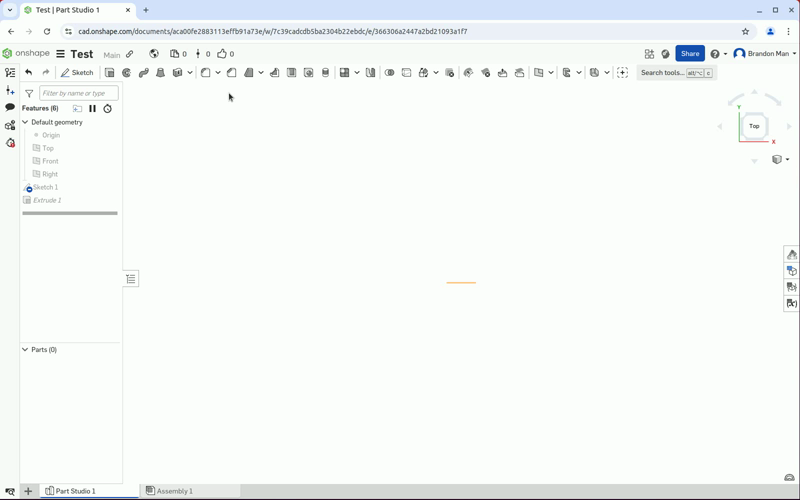
mouse_move(541, 75)
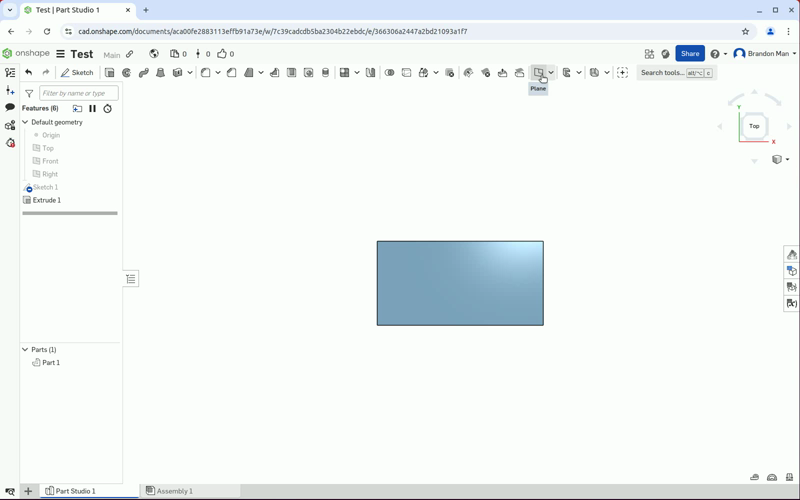
click(541, 75)
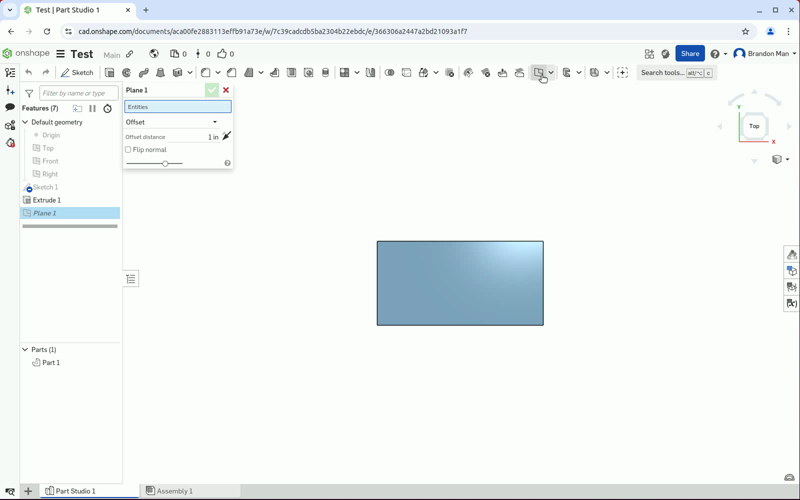
mouse_move(73, 150)
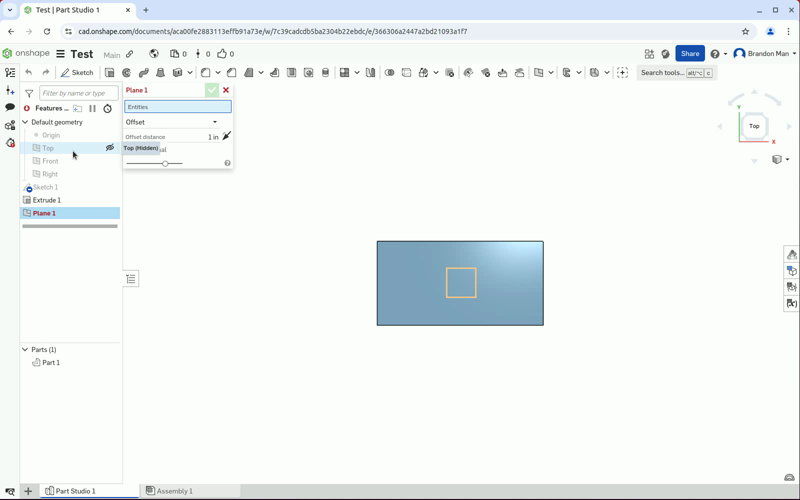
click(73, 150)
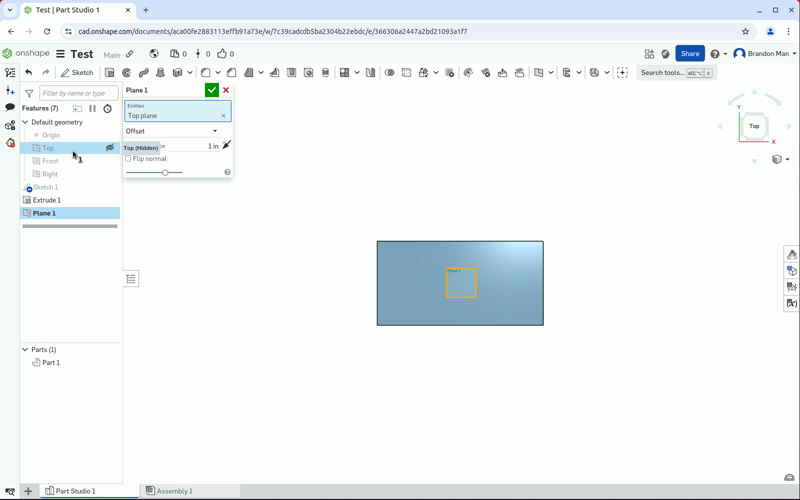
key(tab, 2)
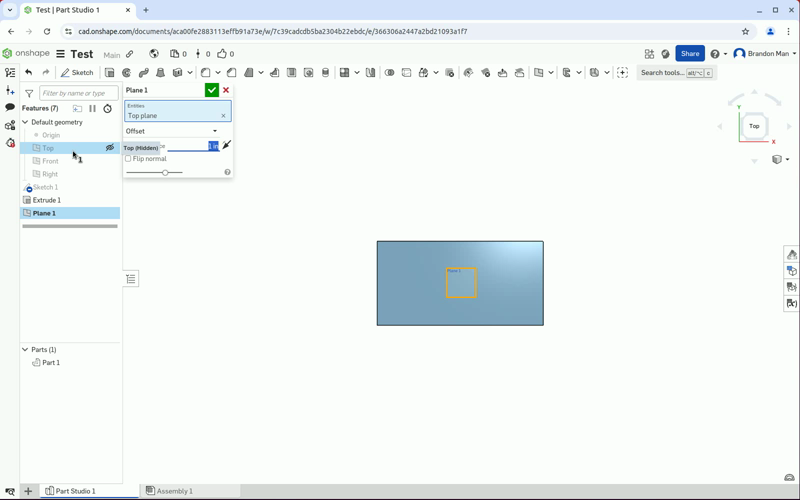
text(0.709)
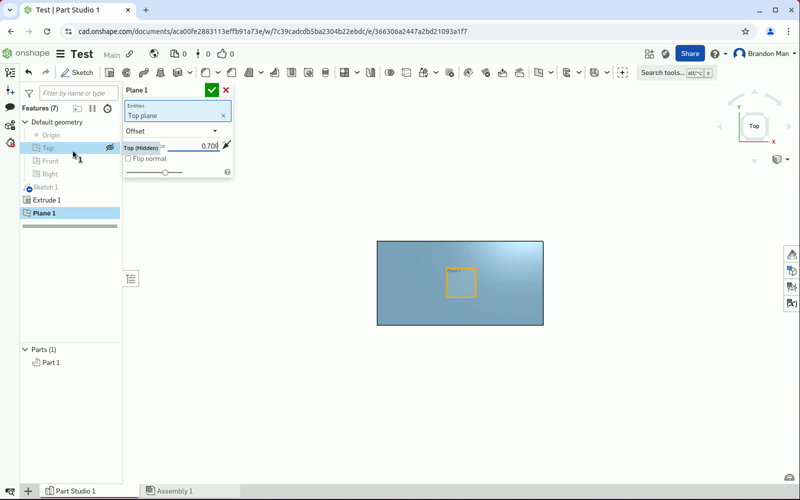
key(enter, 2)
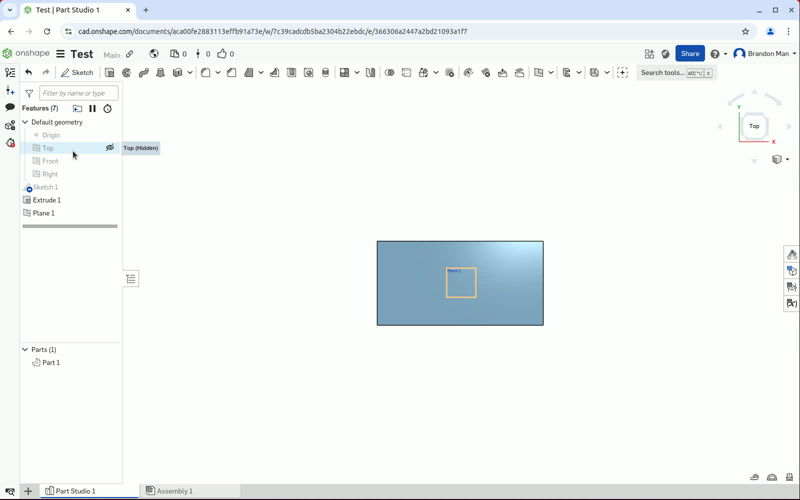
key(shift+s)
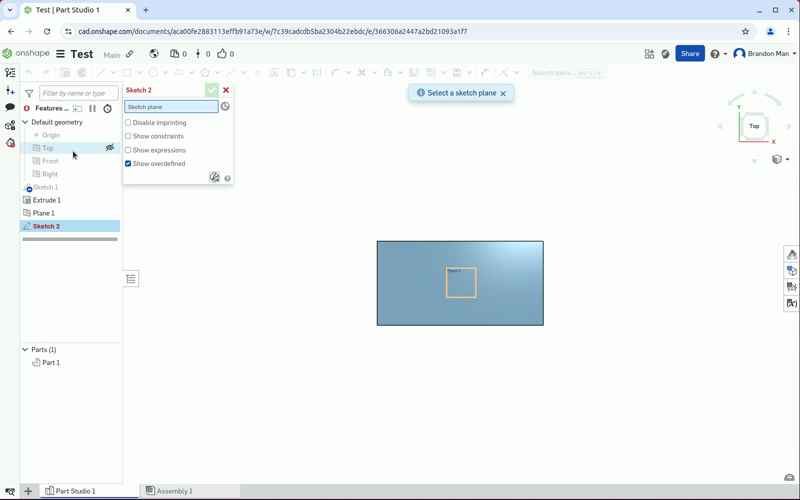
mouse_move(73, 215)
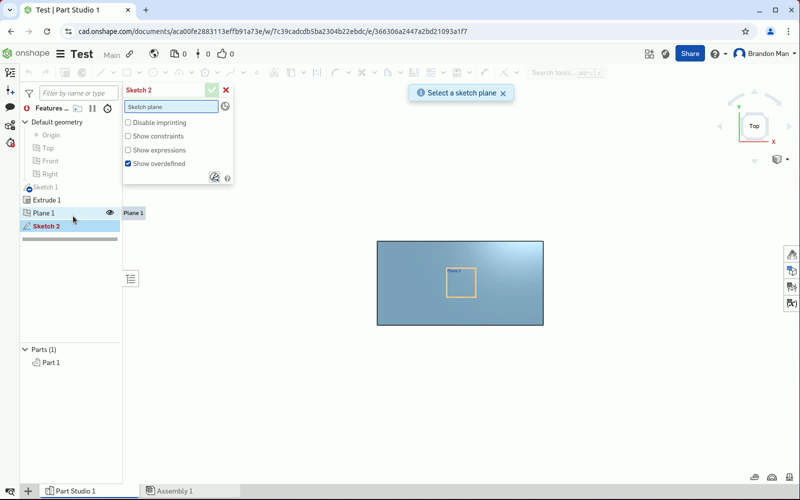
click(73, 215)
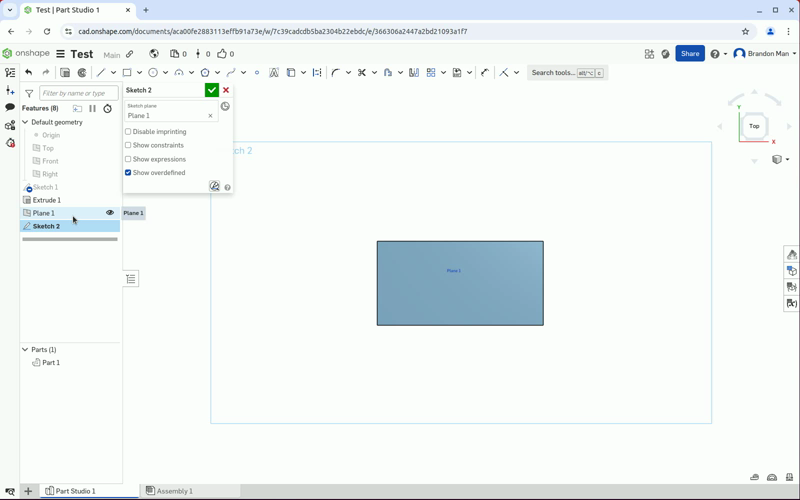
mouse_move(73, 352)
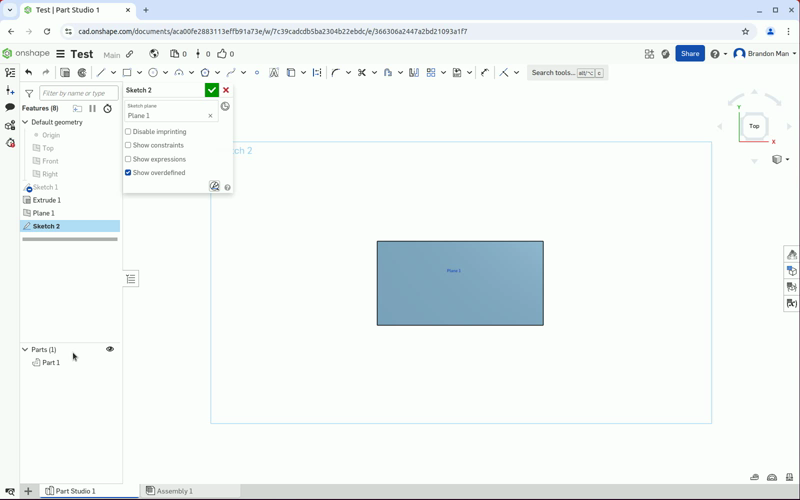
key(y)
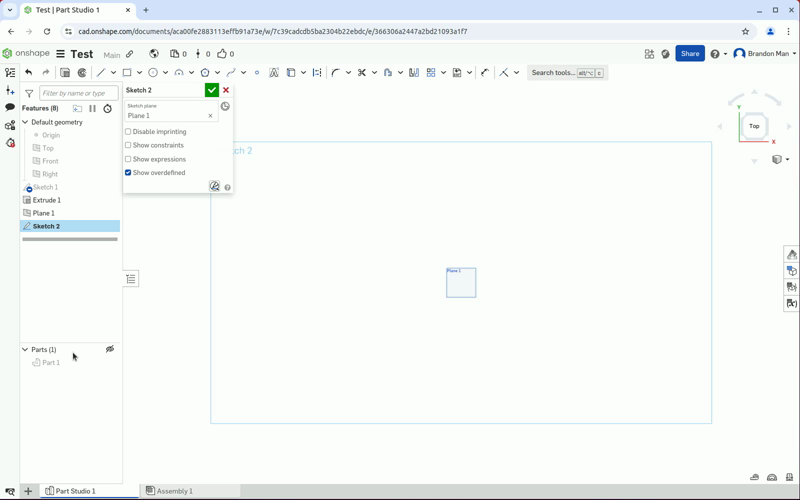
key(l)
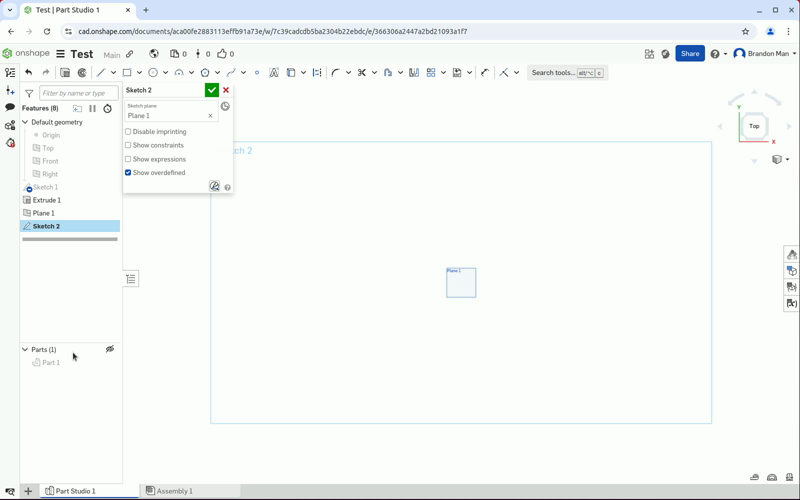
key_down(shift)
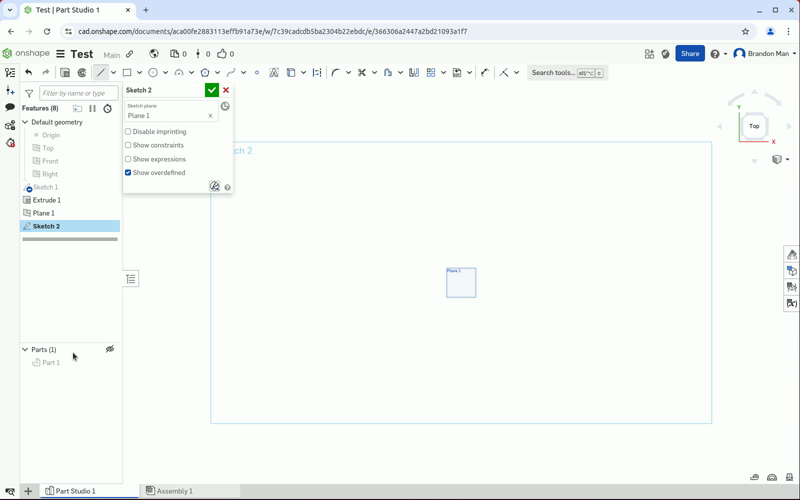
mouse_move(377, 318)
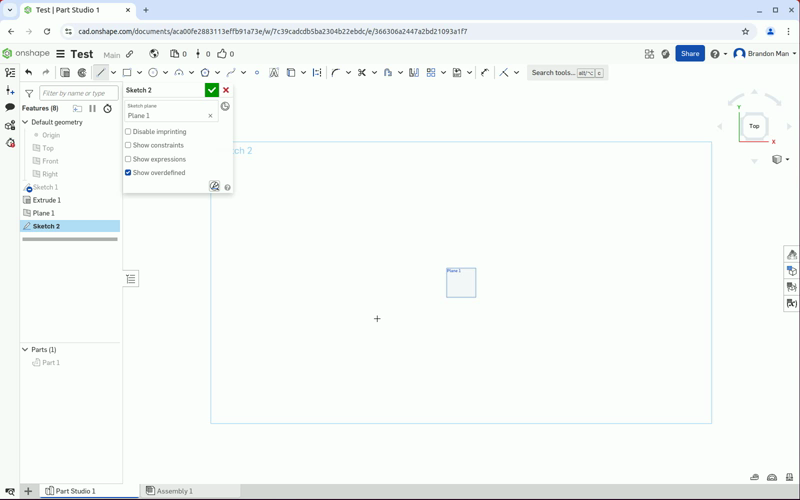
click(377, 318)
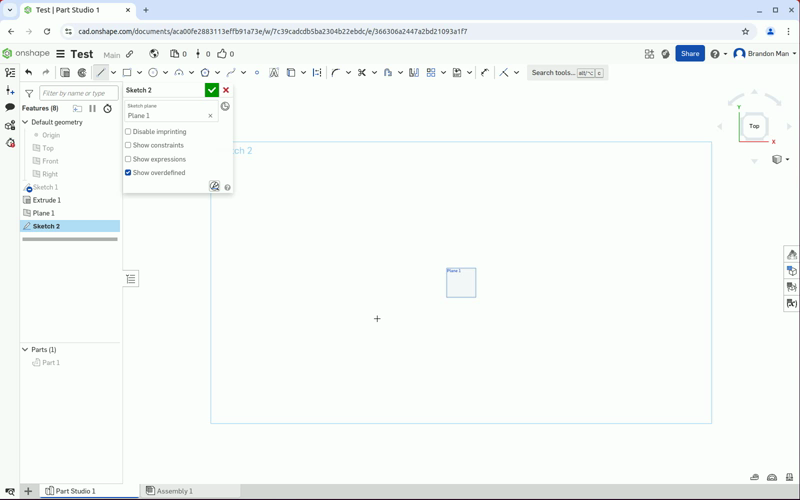
key_up(shift)
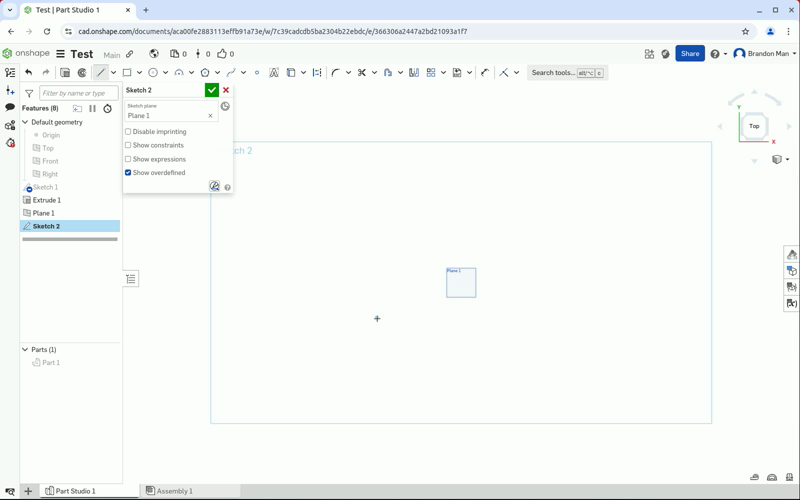
key_down(shift)
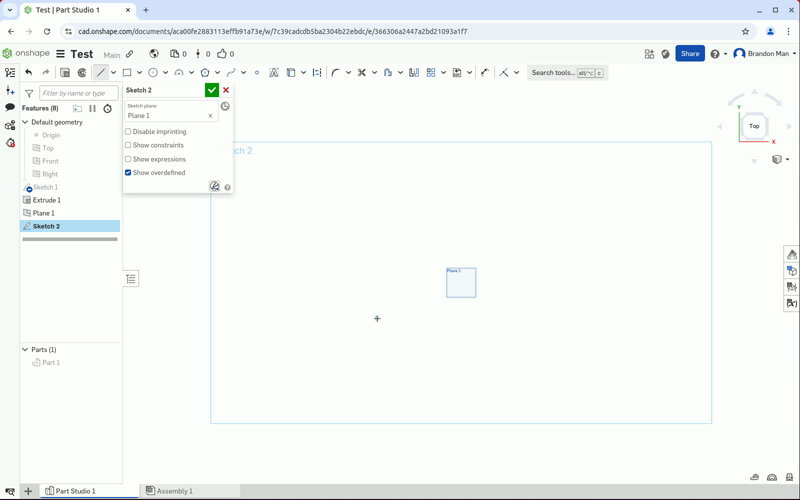
mouse_move(407, 318)
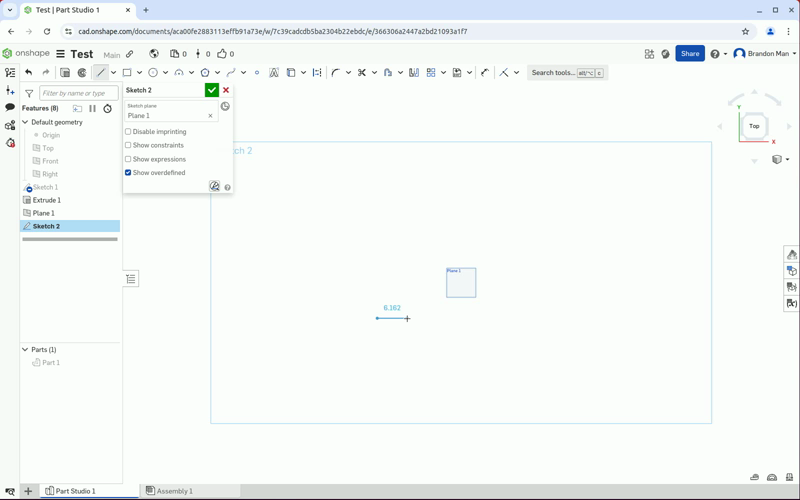
mouse_move(386, 318)
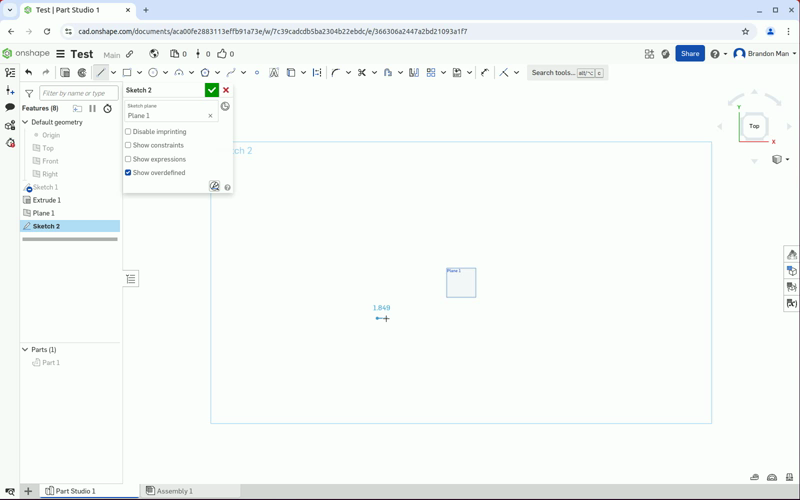
click(386, 318)
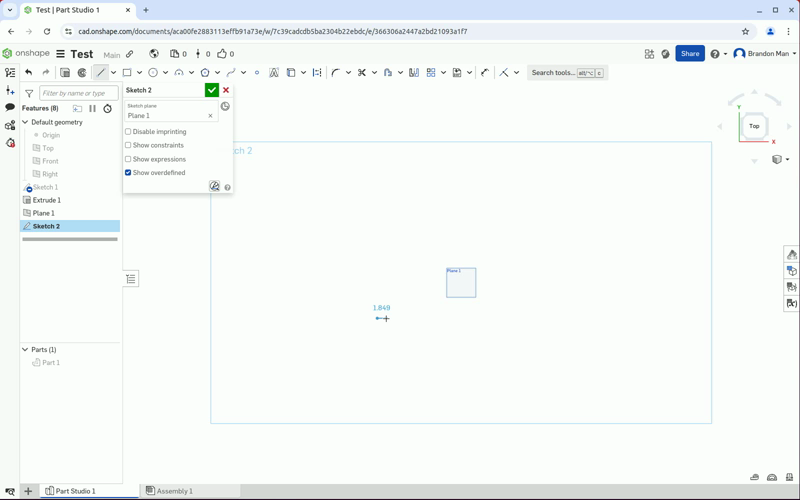
key_up(shift)
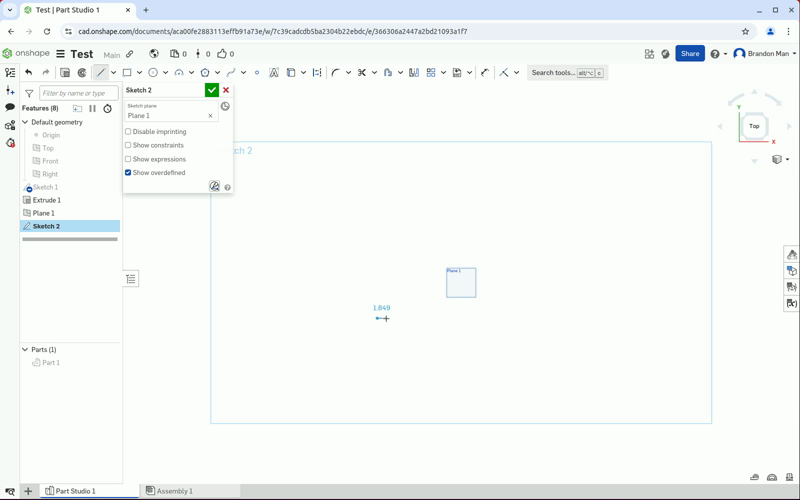
key_down(shift)
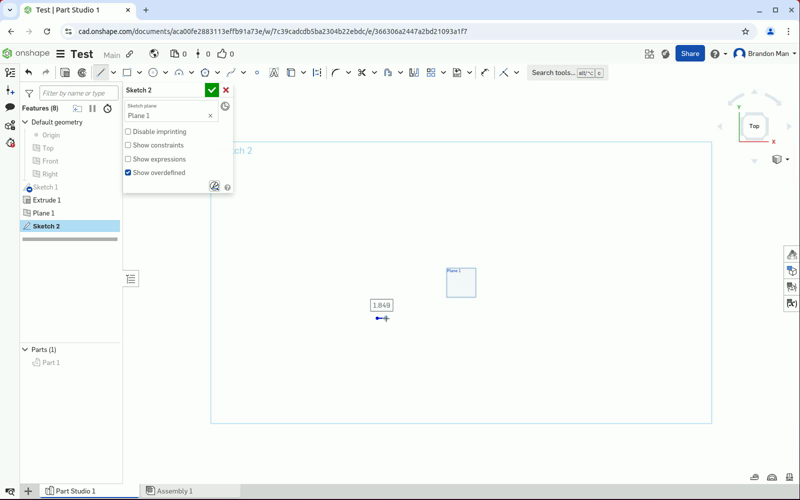
mouse_move(386, 247)
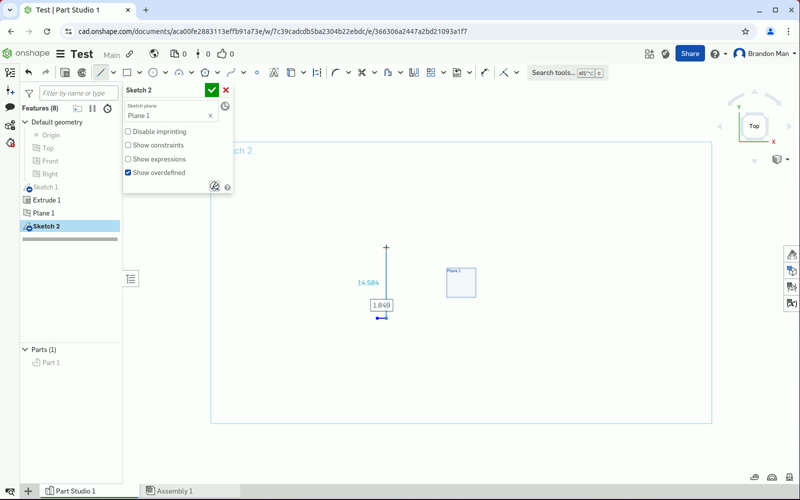
click(386, 247)
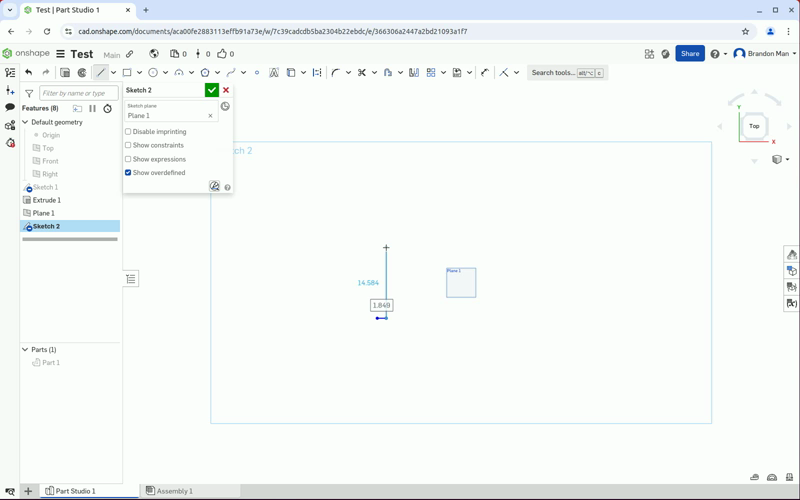
key_up(shift)
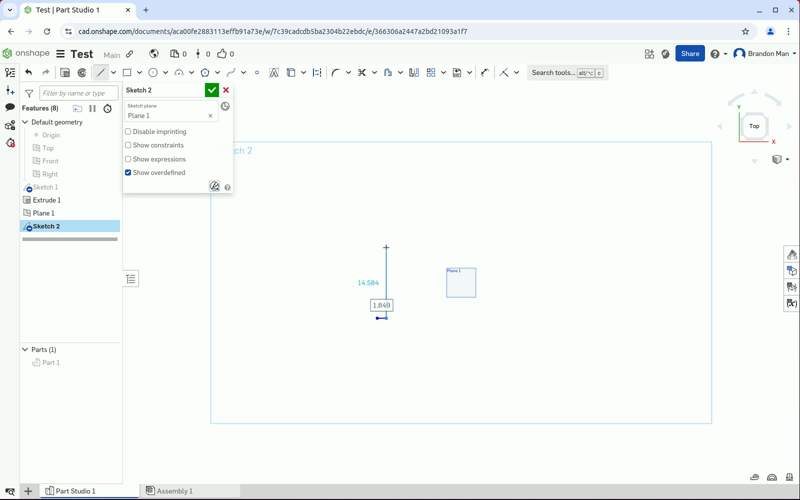
key_down(shift)
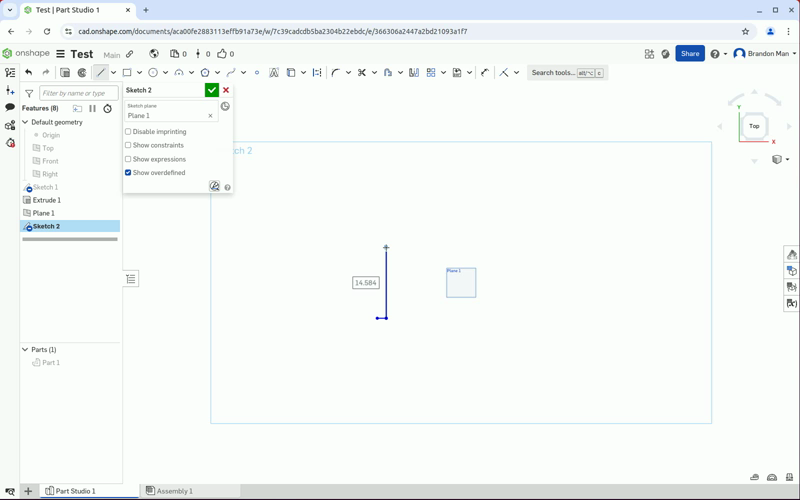
mouse_move(416, 247)
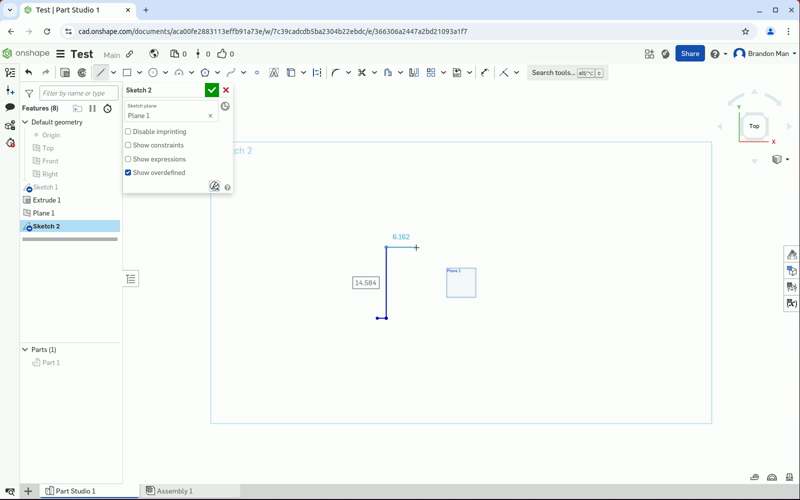
mouse_move(377, 247)
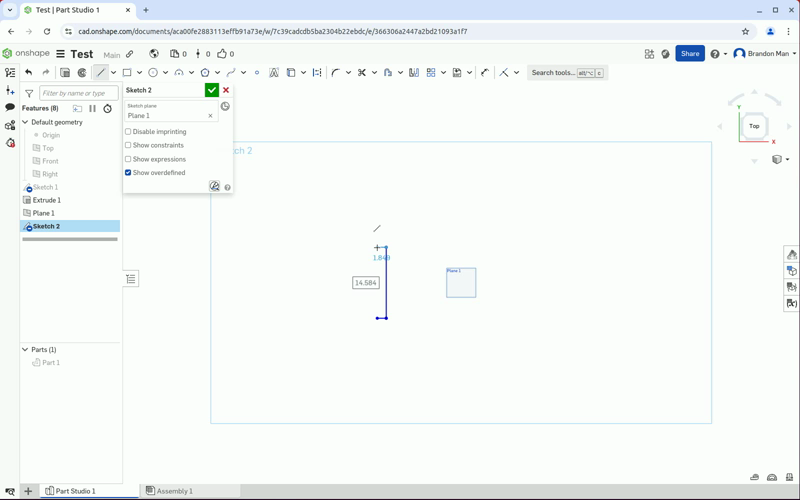
click(377, 247)
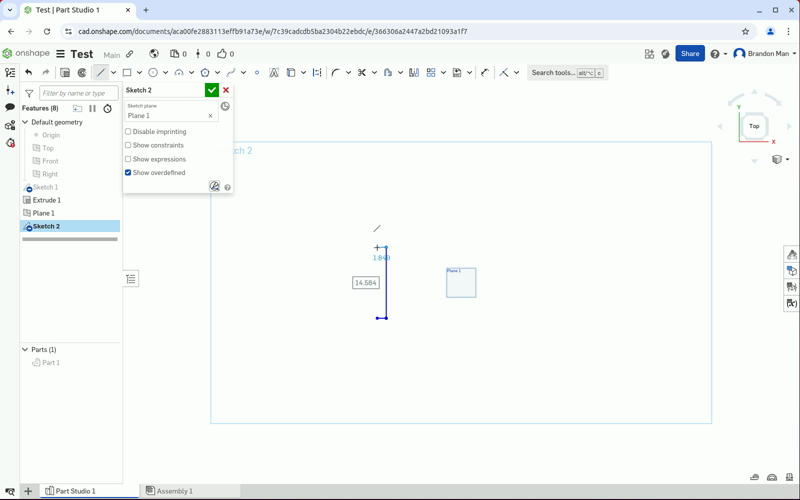
key_up(shift)
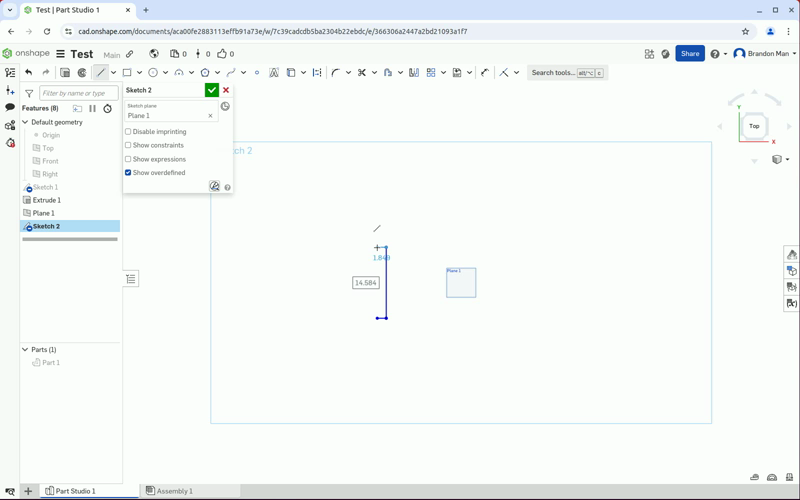
key_down(shift)
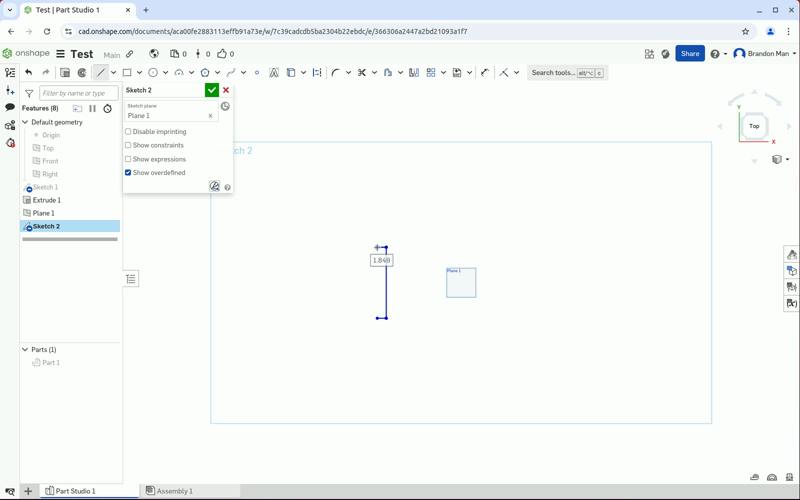
mouse_move(377, 318)
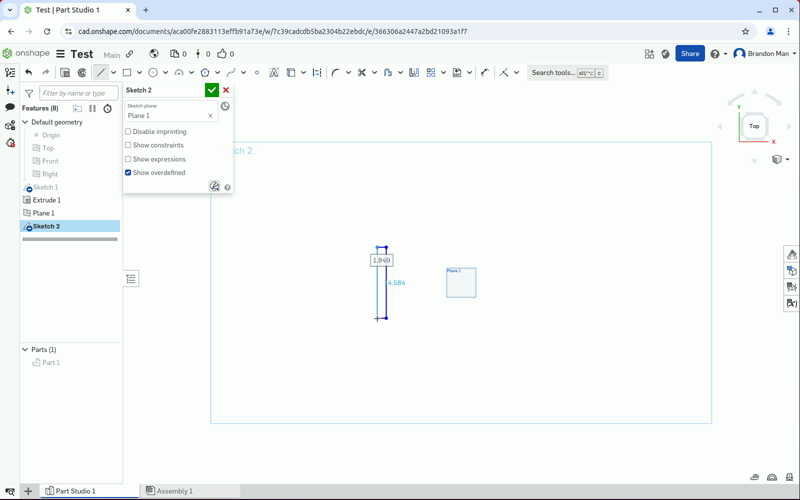
key_up(shift)
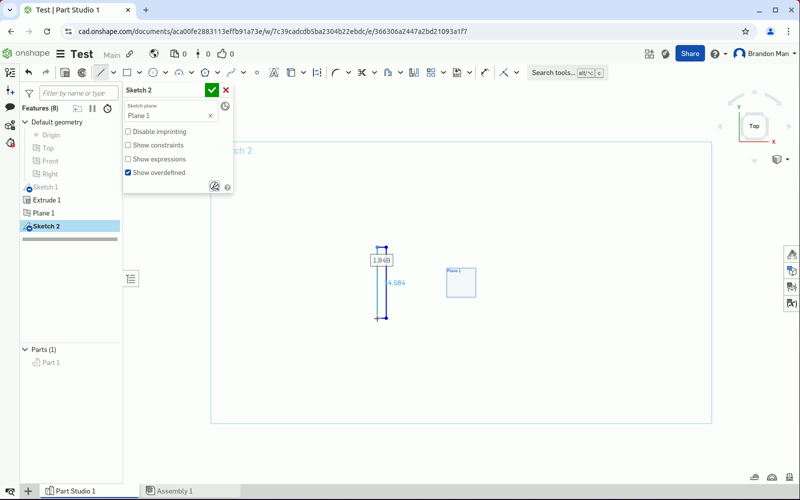
click(377, 318)
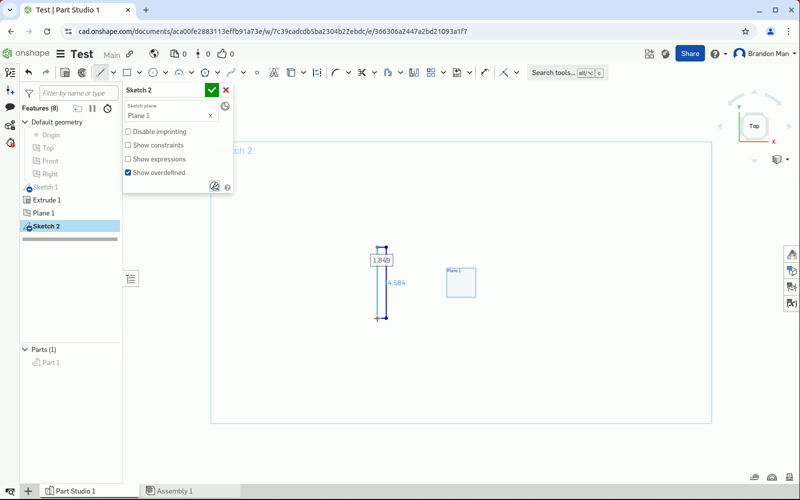
key(esc)
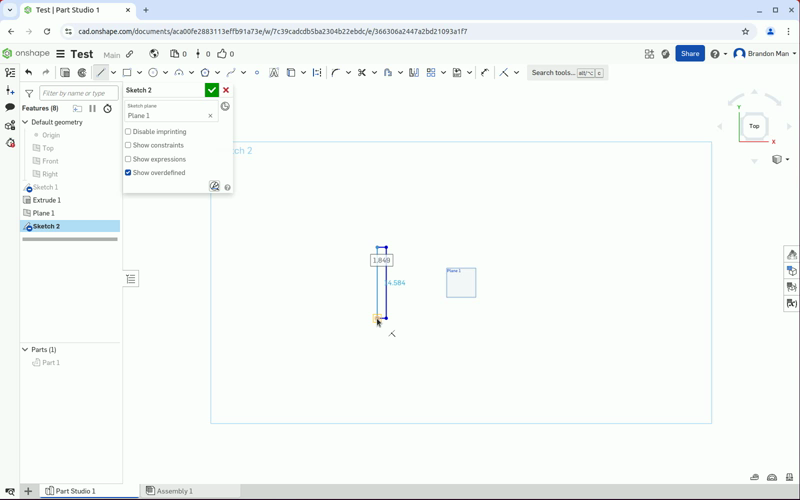
mouse_move(385, 291)
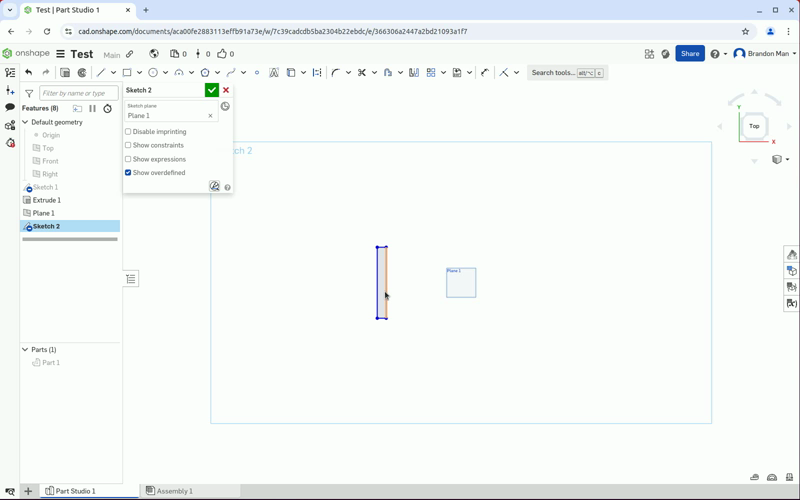
scroll(6)
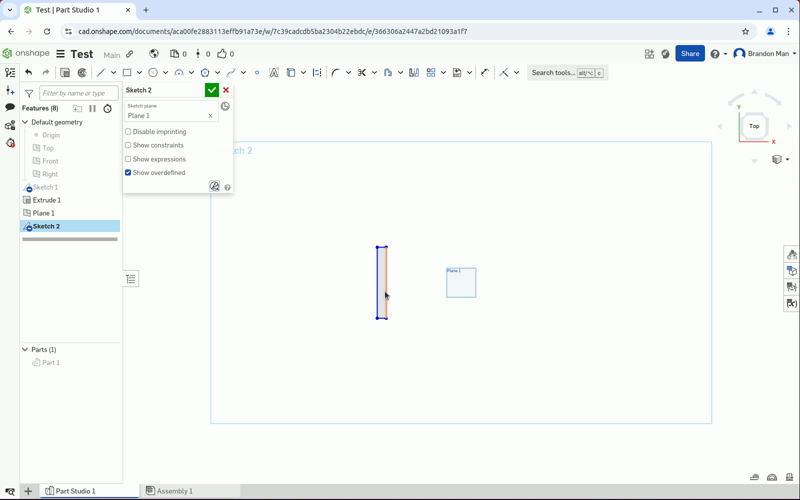
scroll(6)
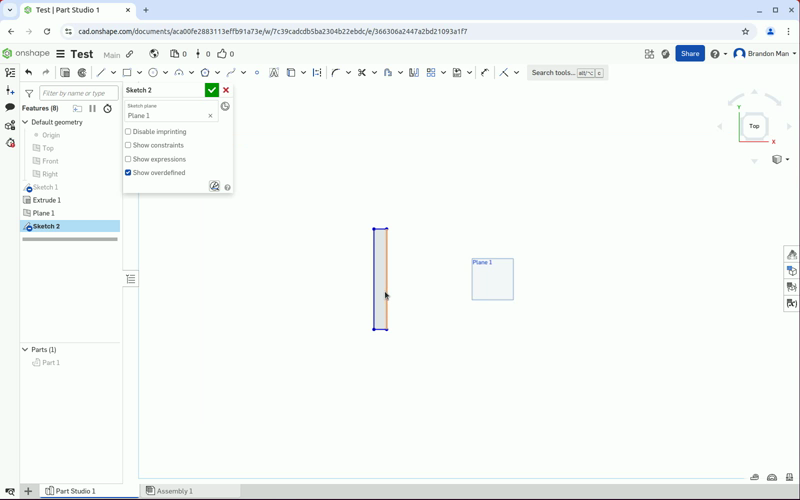
scroll(6)
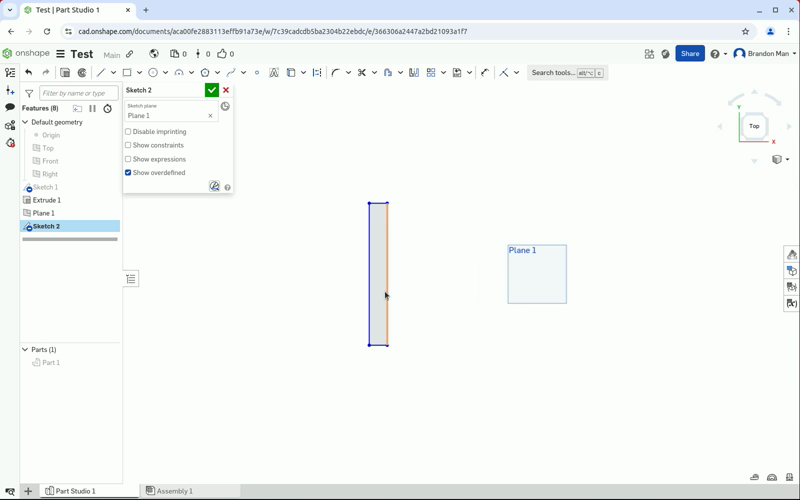
scroll(6)
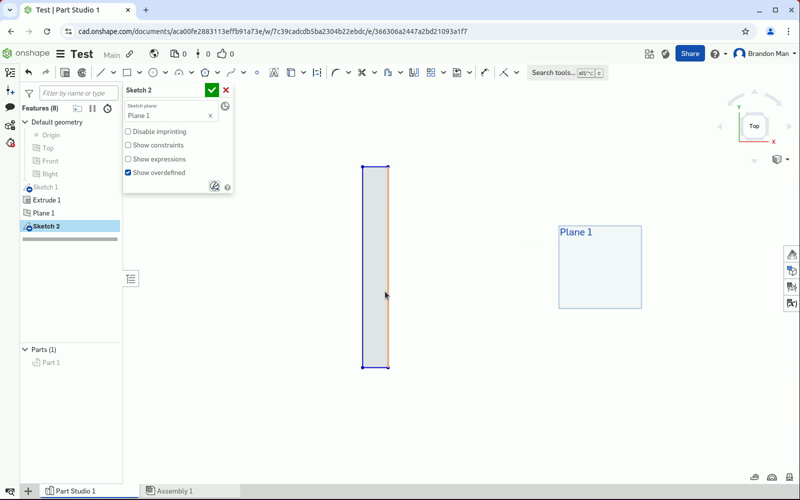
scroll(6)
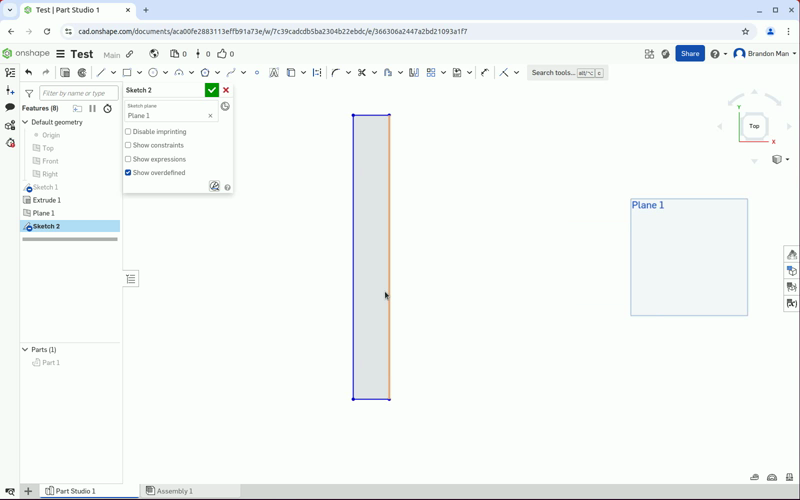
scroll(6)
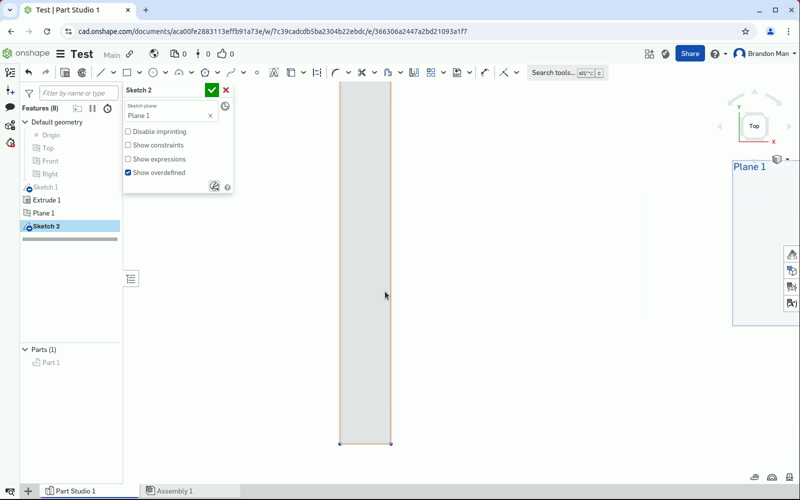
scroll(6)
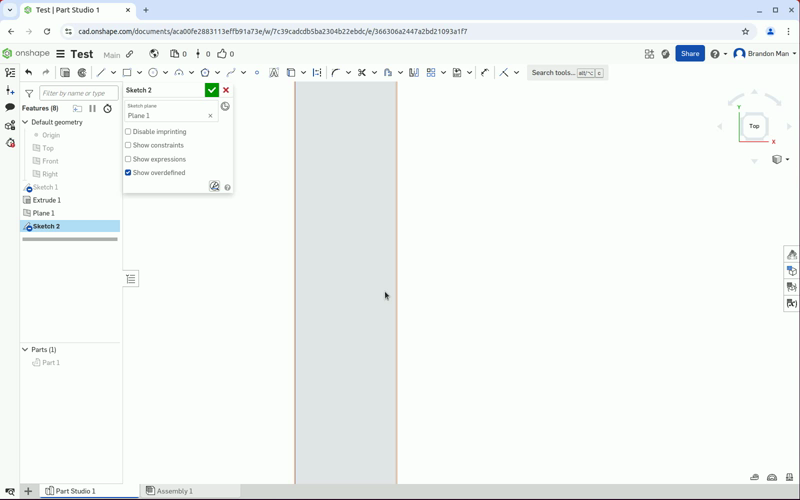
click(385, 291)
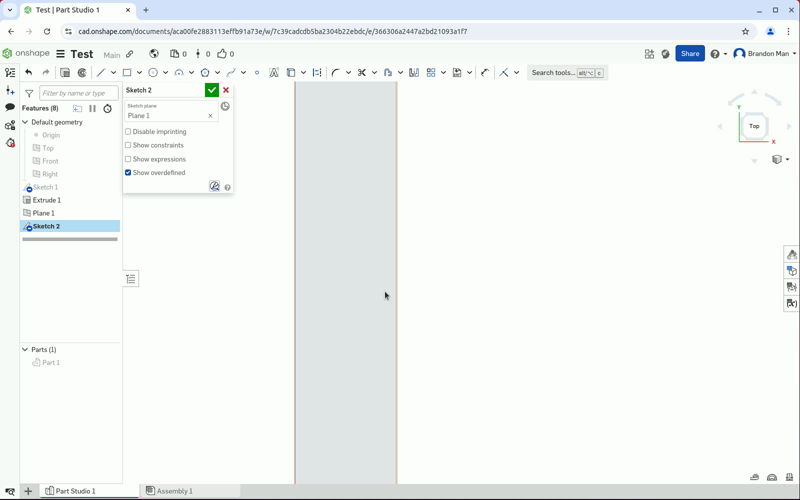
scroll(-6)
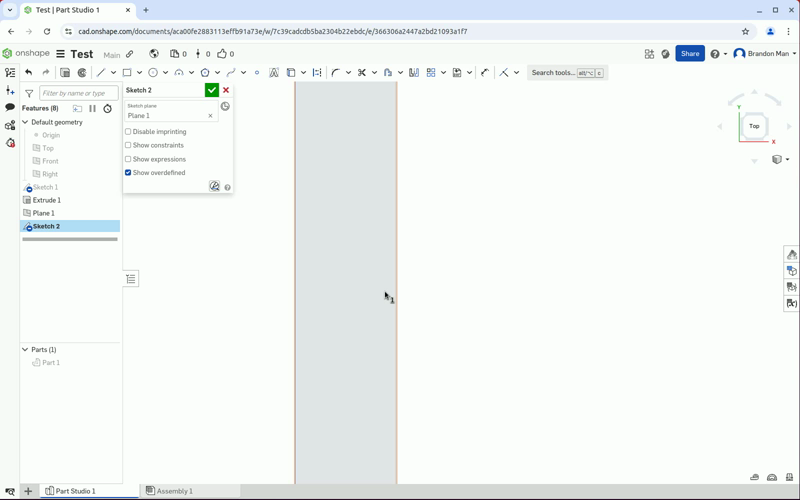
scroll(-6)
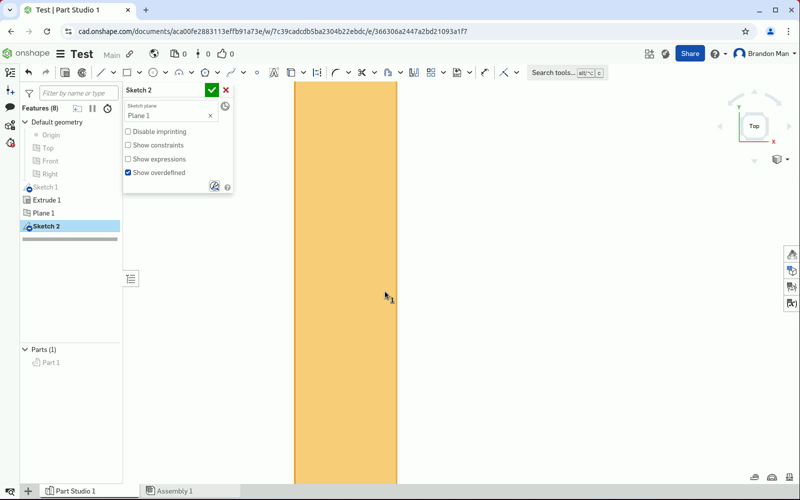
scroll(-6)
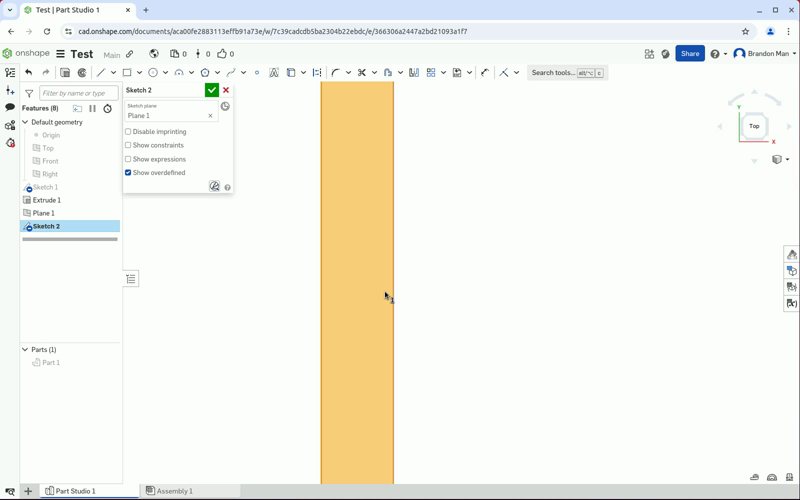
scroll(-6)
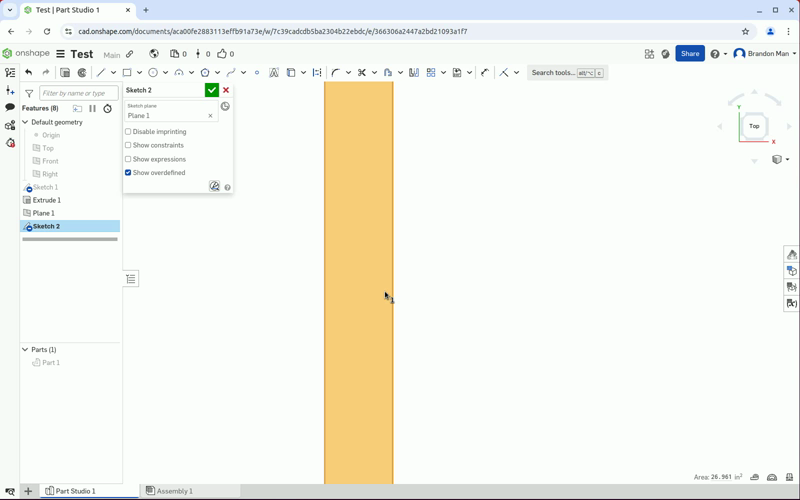
scroll(-6)
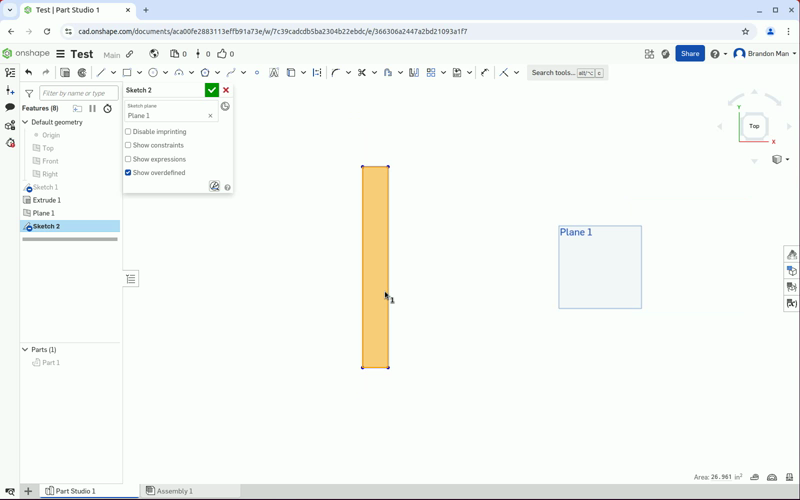
scroll(-6)
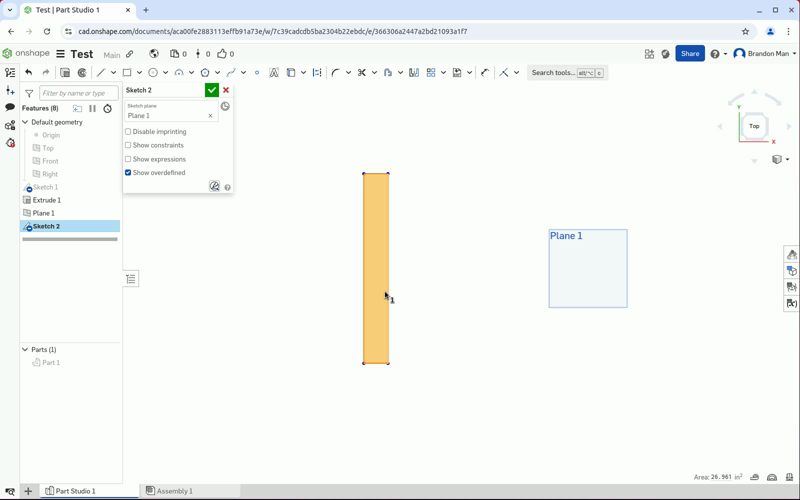
scroll(-6)
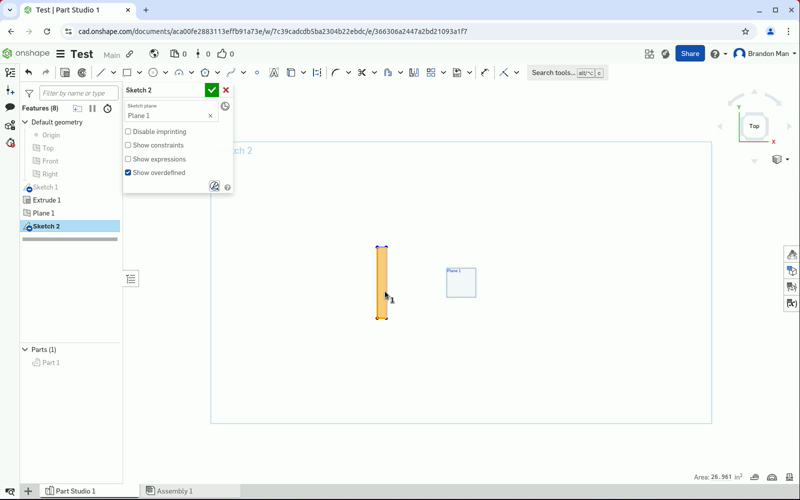
mouse_move(73, 352)
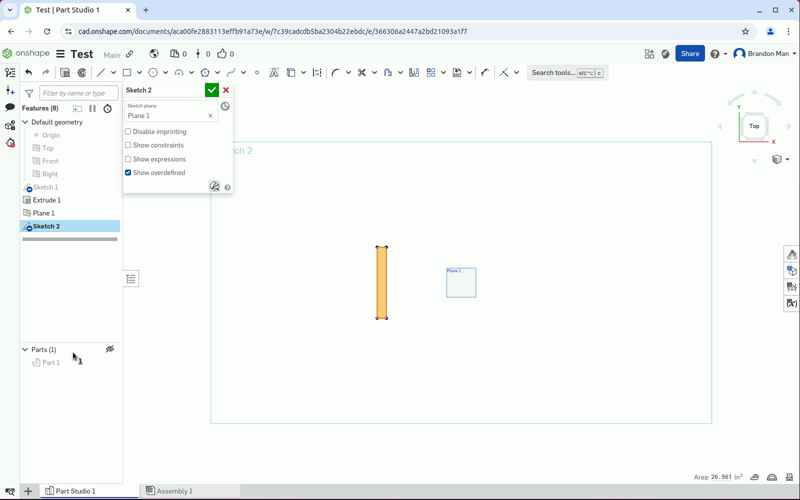
key(shift+y)
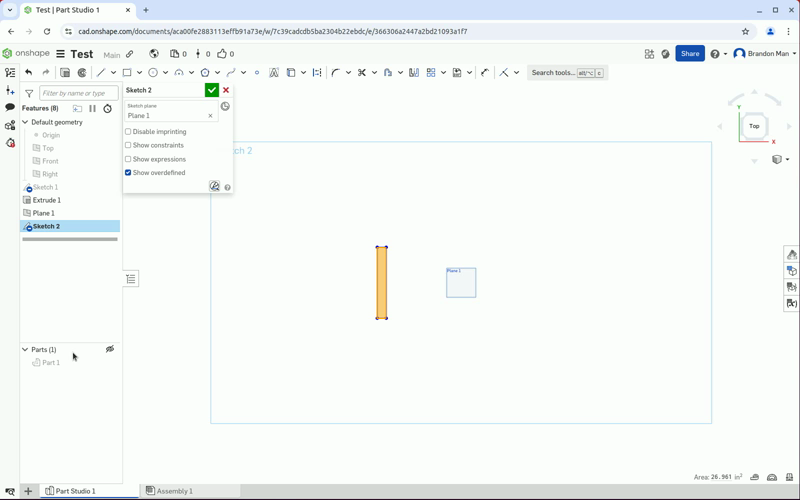
key(shift+e)
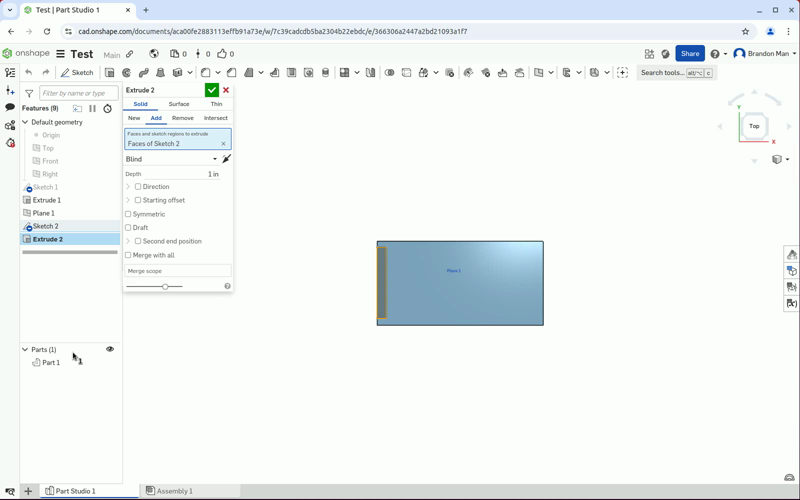
mouse_move(143, 106)
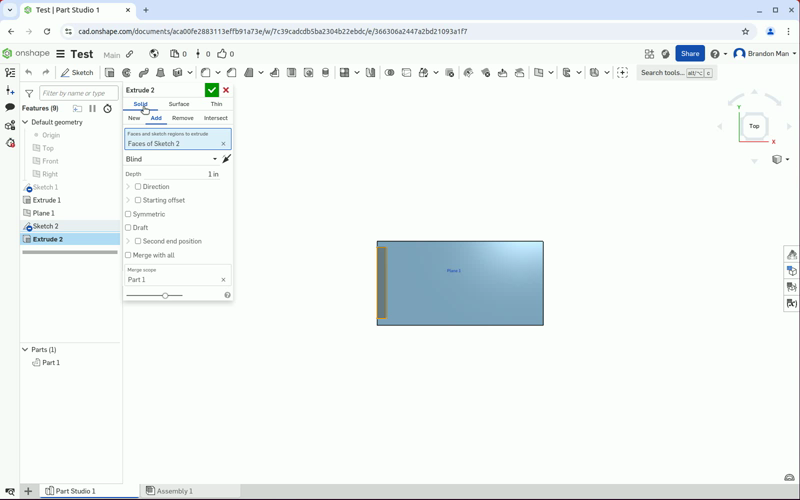
click(143, 106)
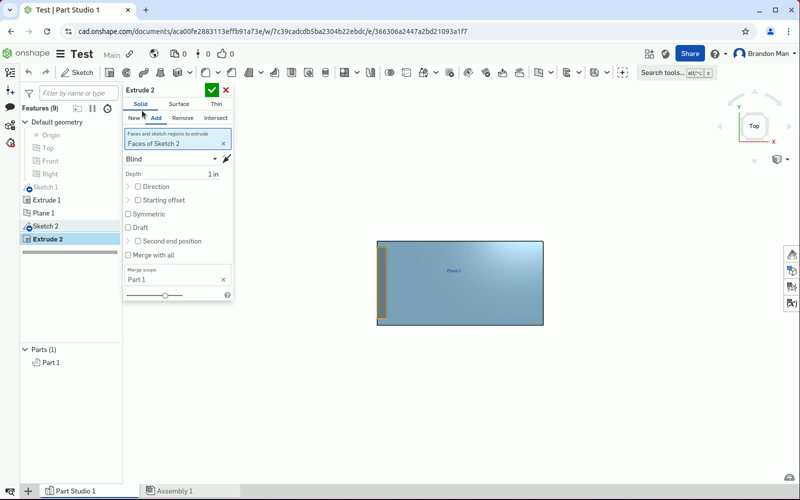
mouse_move(137, 120)
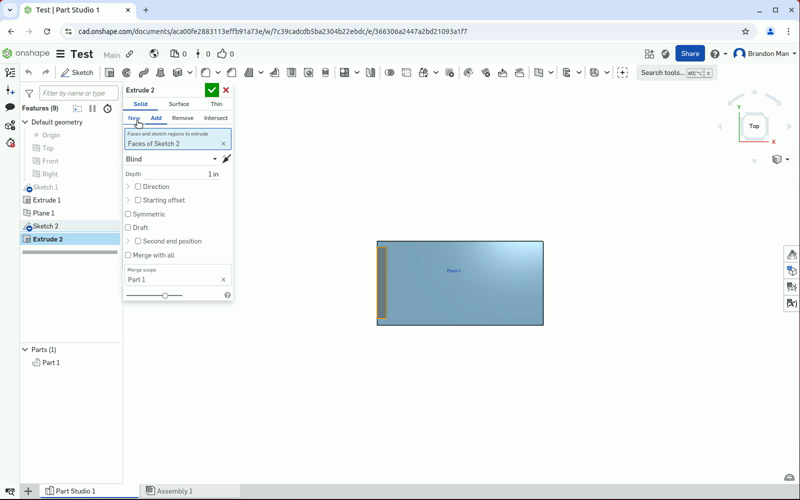
click(137, 120)
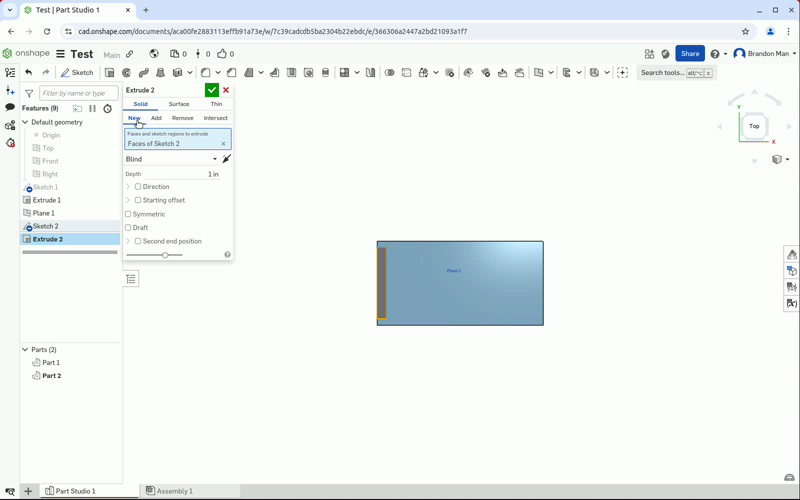
key(tab, 4)
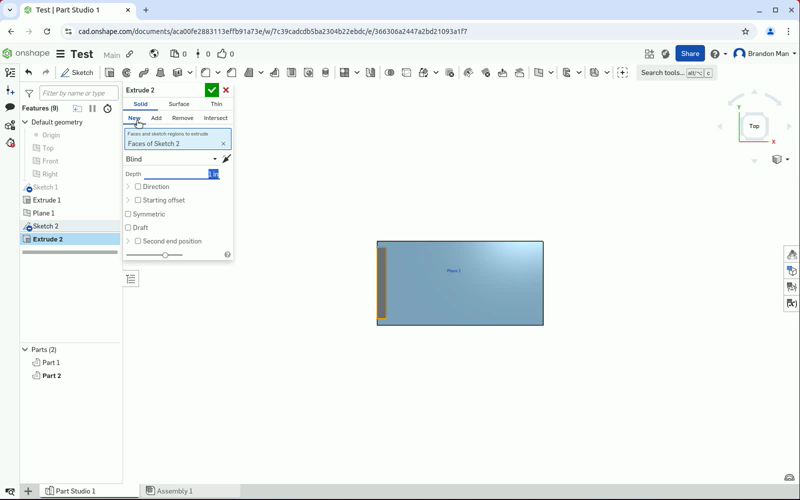
text(22.386)
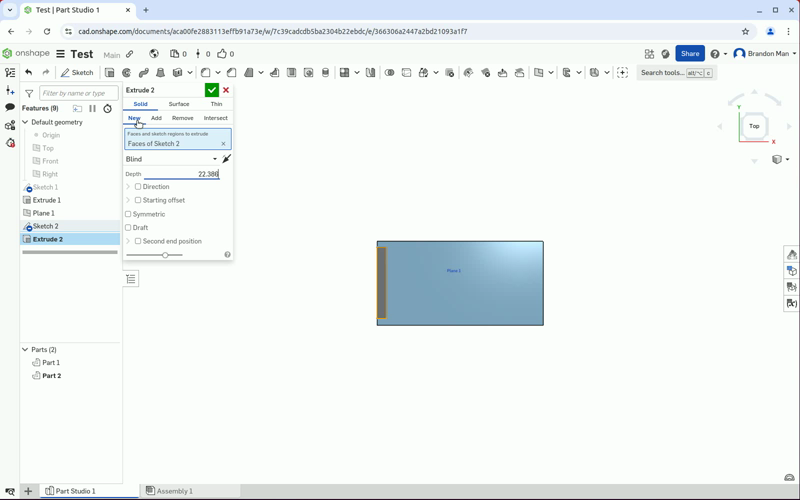
key(enter)
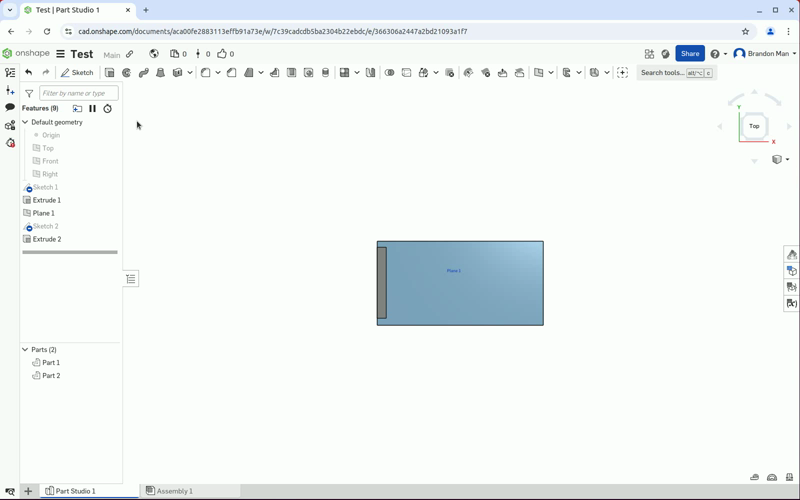
key(shift+h)
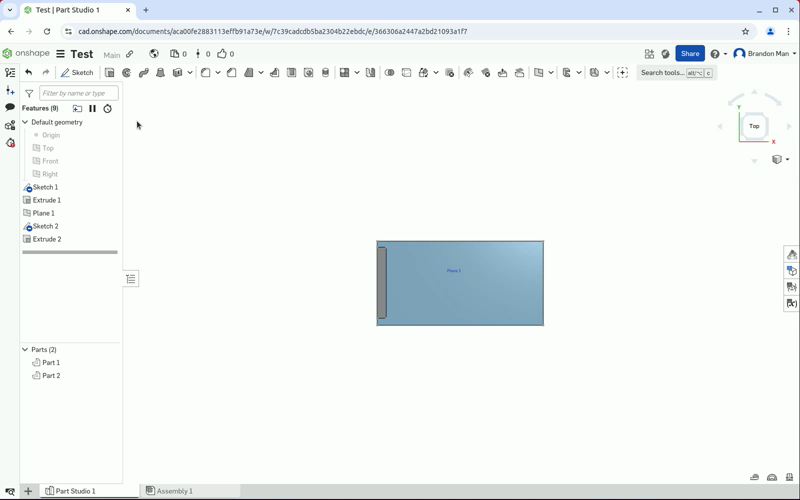
key(shift+h)
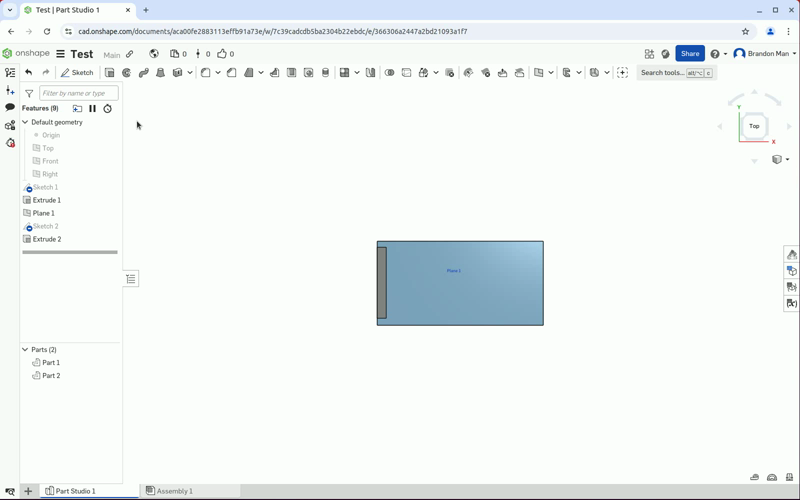
mouse_move(73, 189)
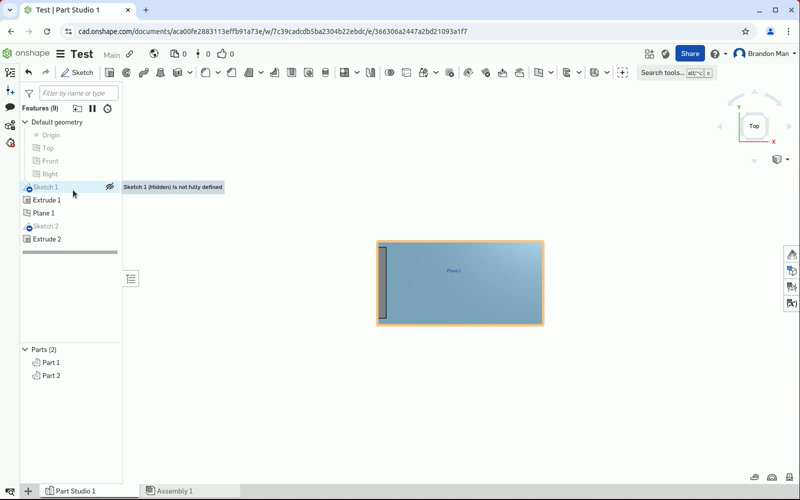
click(73, 189)
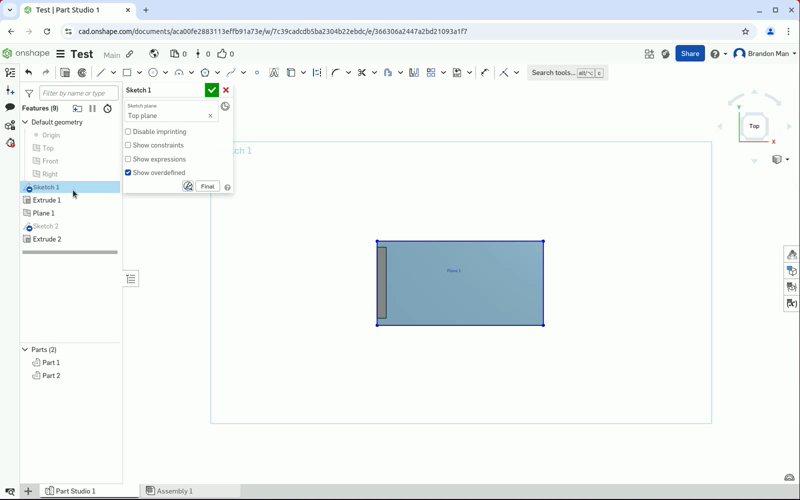
mouse_move(229, 92)
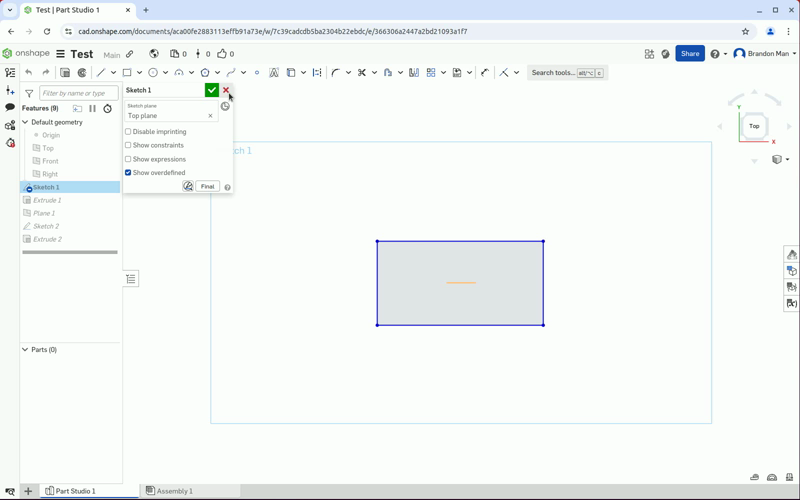
click(229, 92)
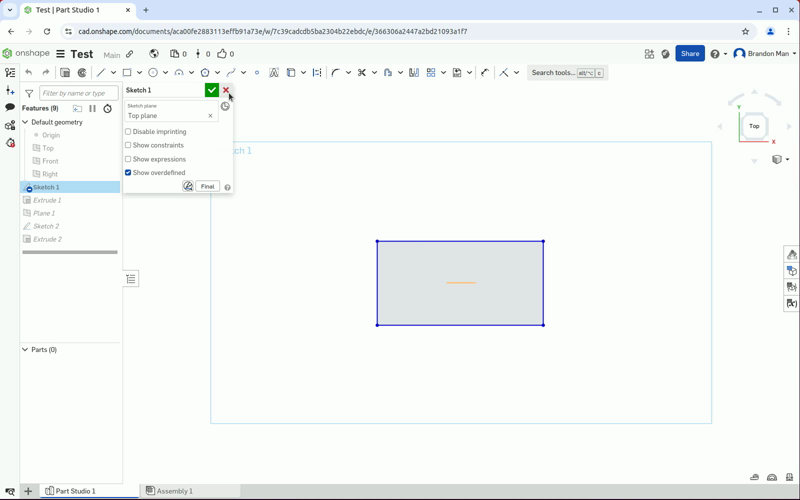
key(shift+s)
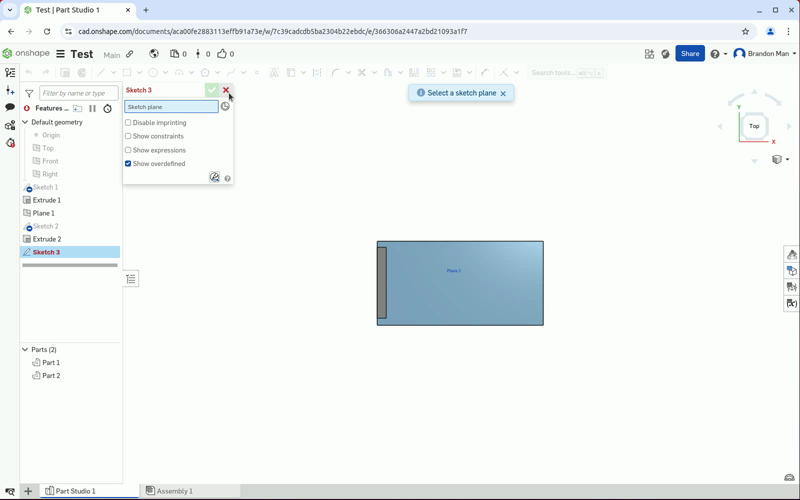
mouse_move(73, 215)
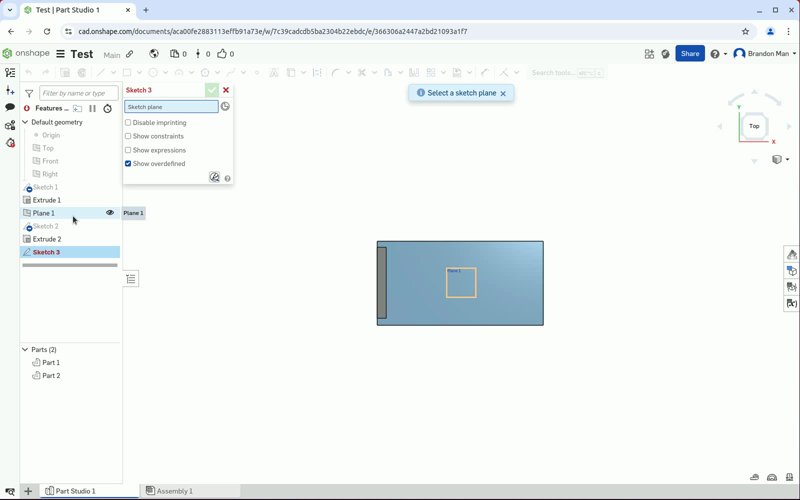
click(73, 215)
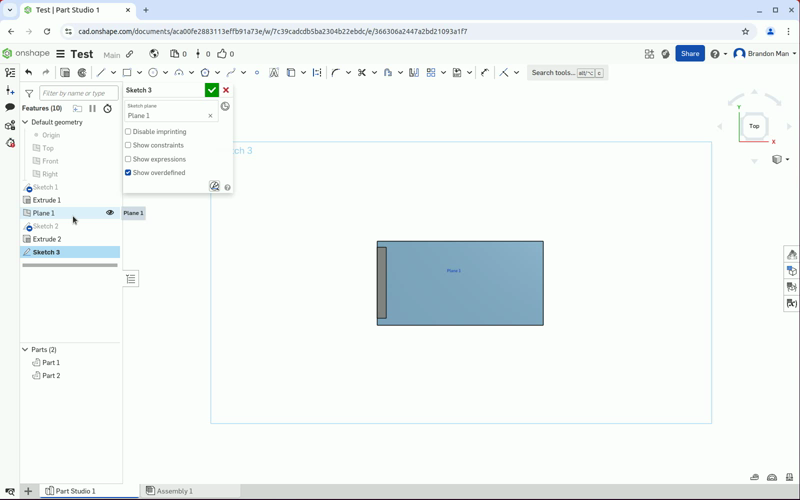
mouse_move(73, 352)
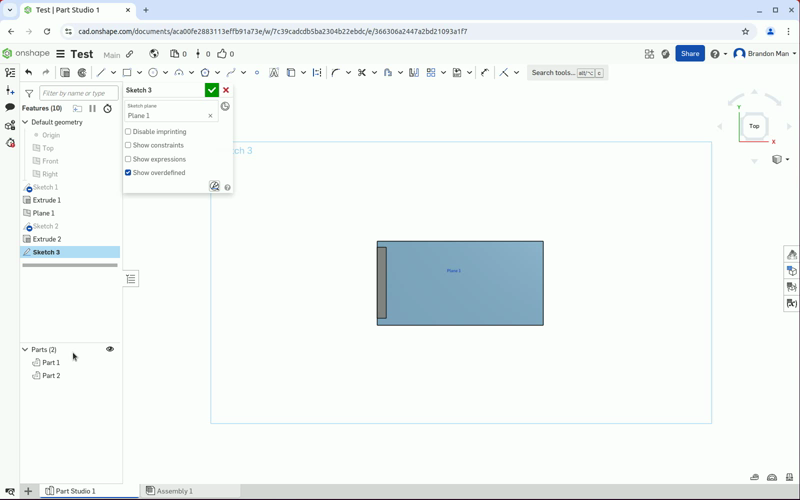
key(y)
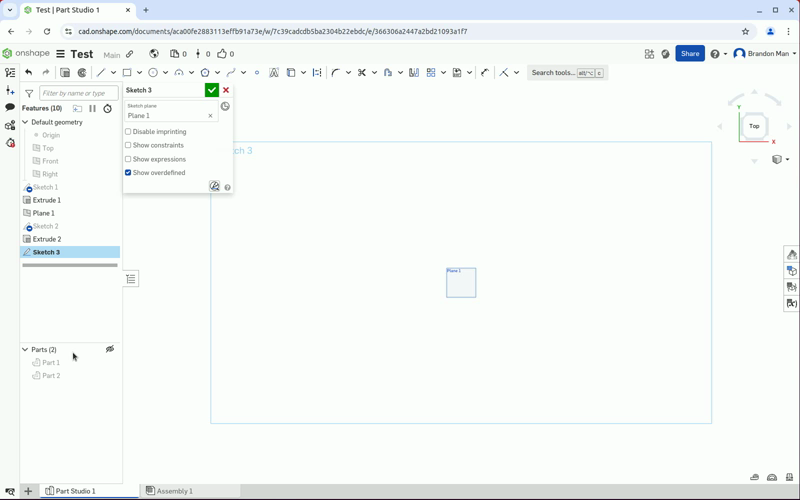
key(l)
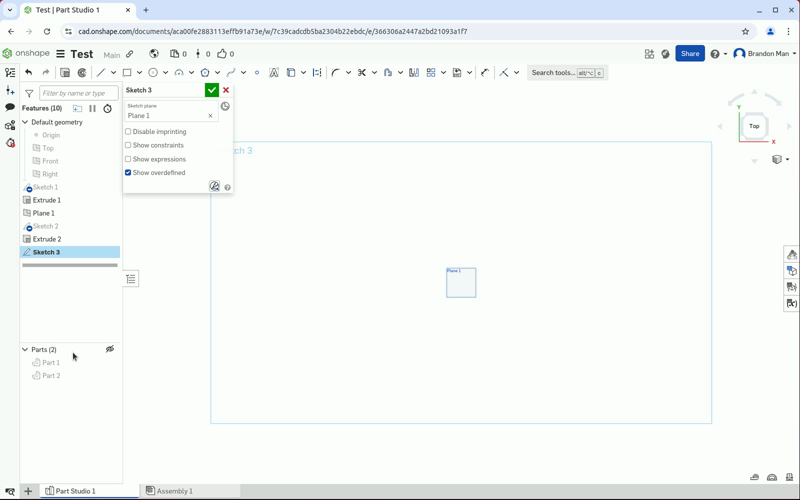
key_down(shift)
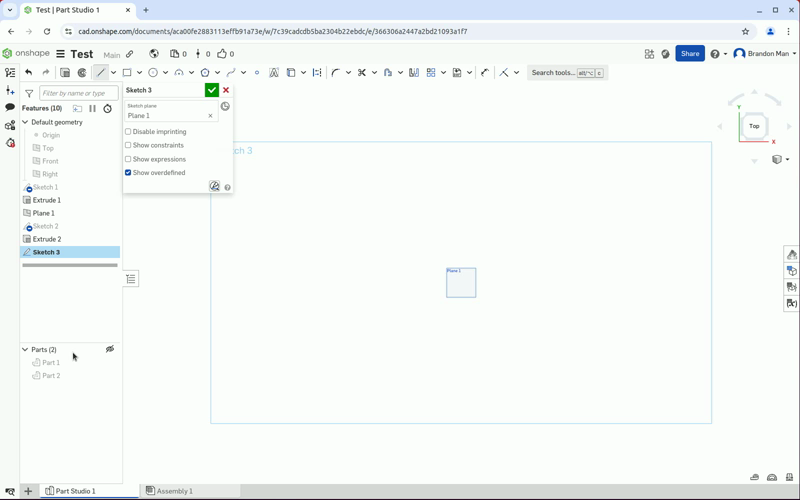
mouse_move(487, 300)
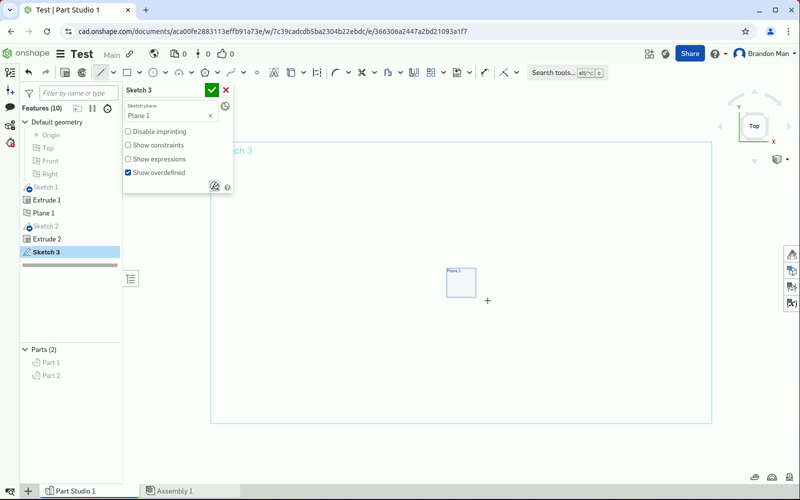
click(487, 300)
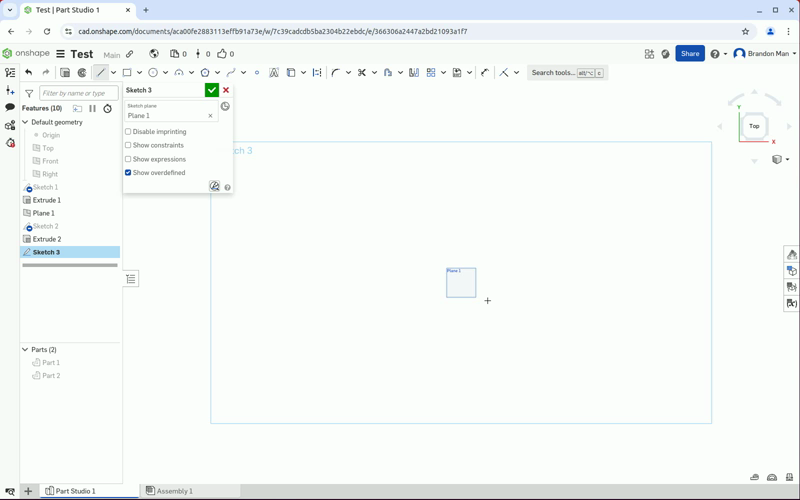
key_up(shift)
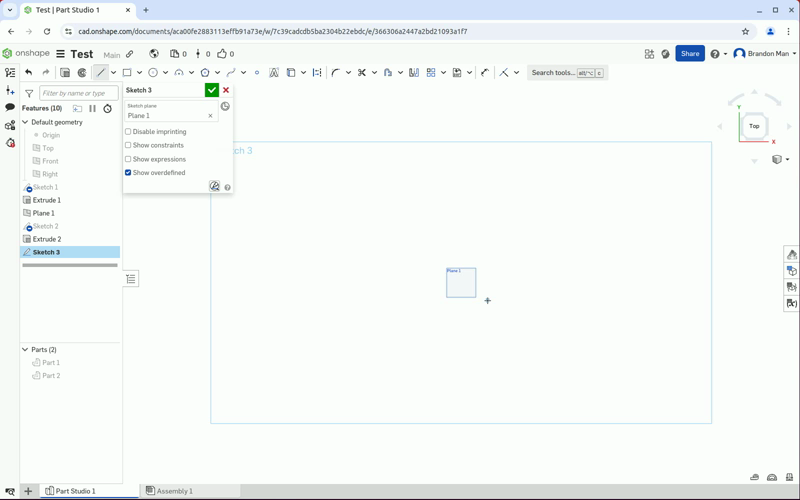
key_down(shift)
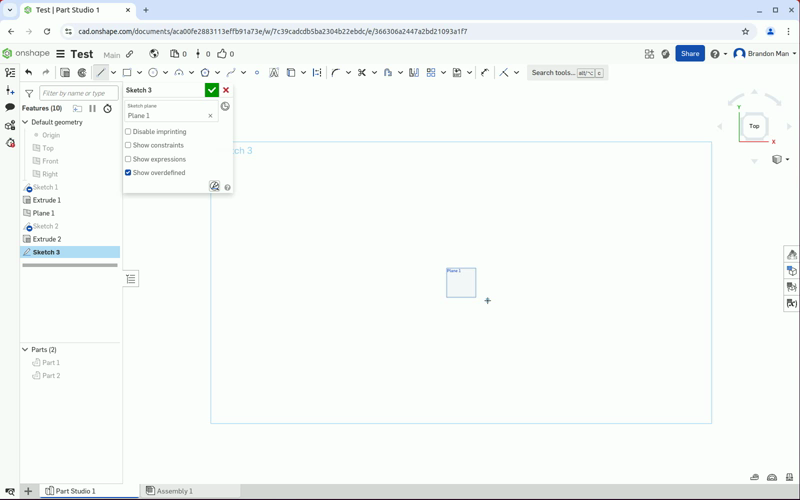
mouse_move(517, 300)
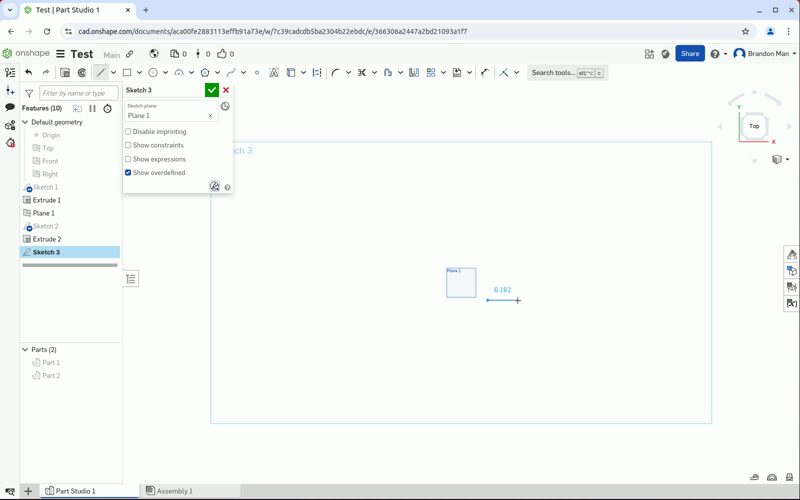
mouse_move(494, 300)
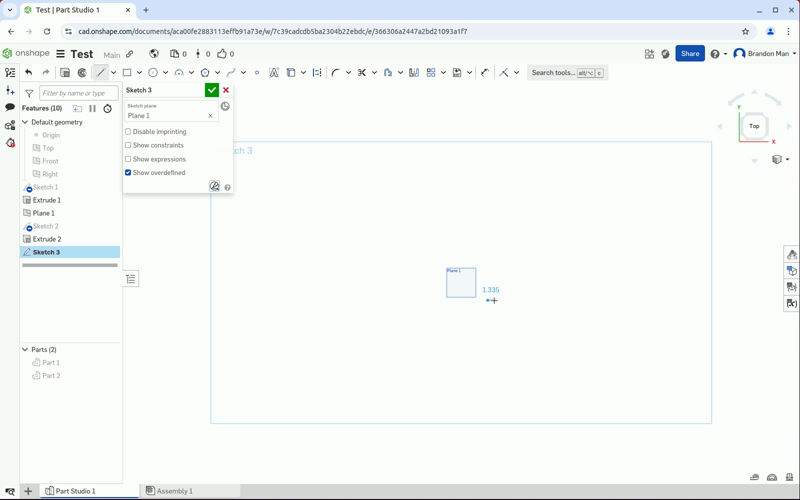
scroll(6)
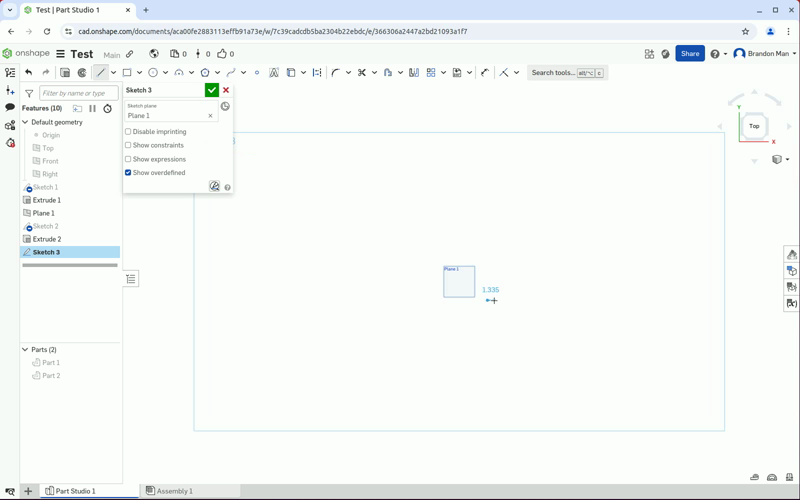
scroll(6)
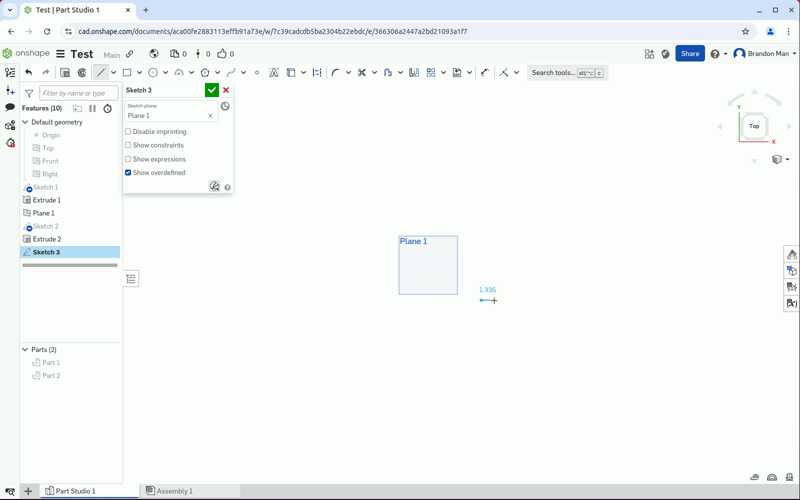
scroll(6)
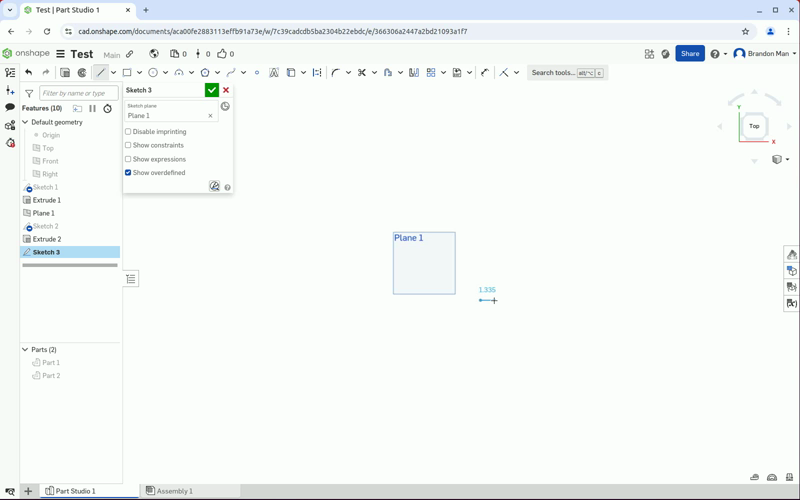
scroll(6)
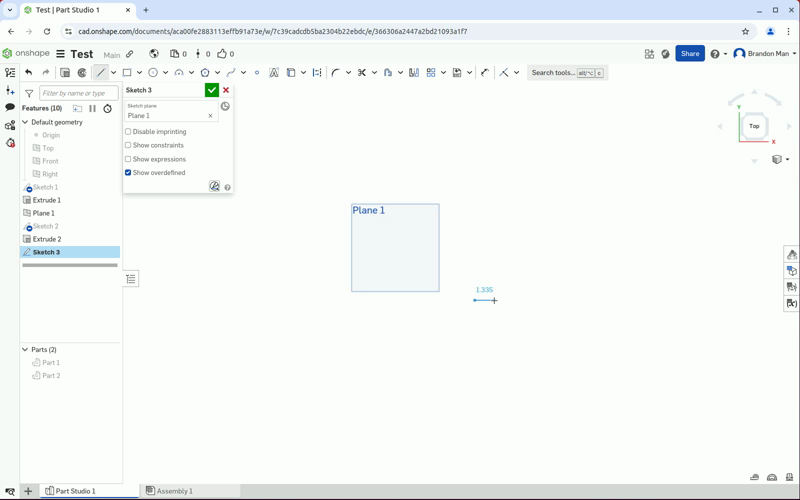
scroll(6)
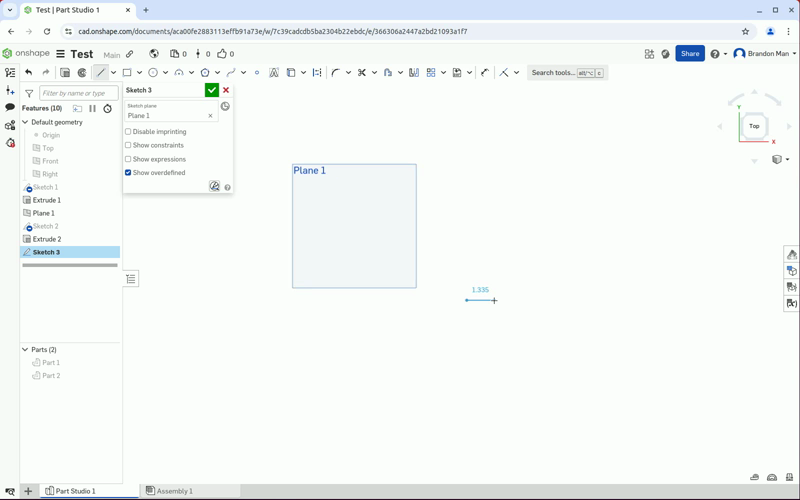
scroll(6)
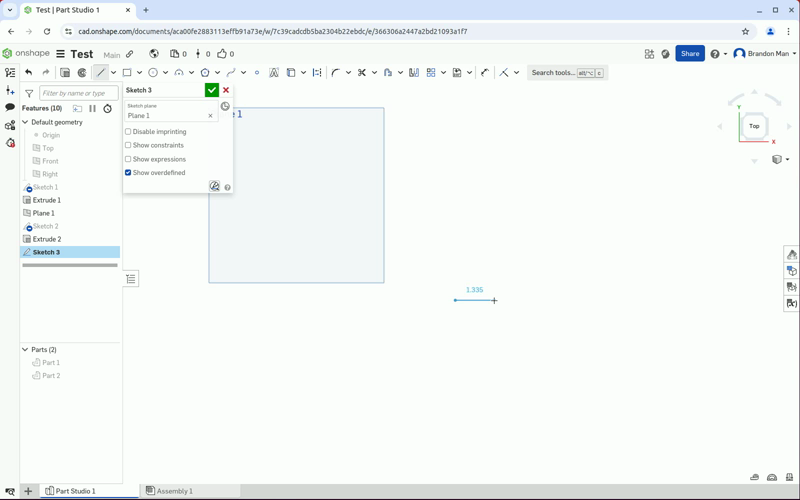
scroll(6)
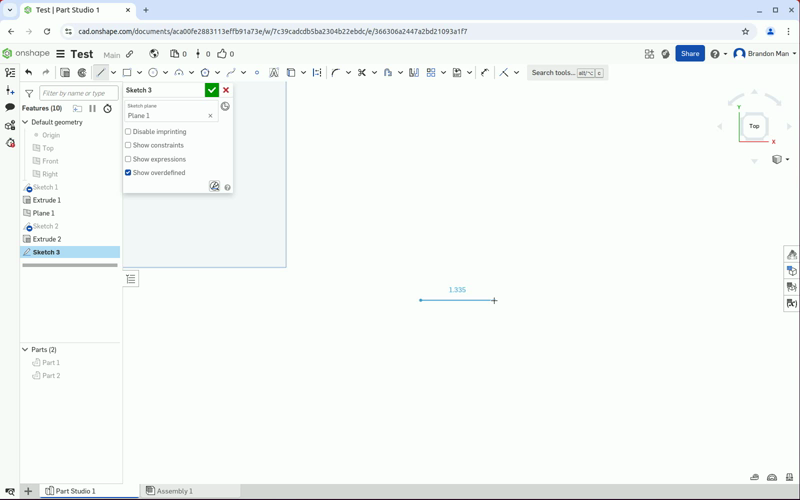
click(494, 300)
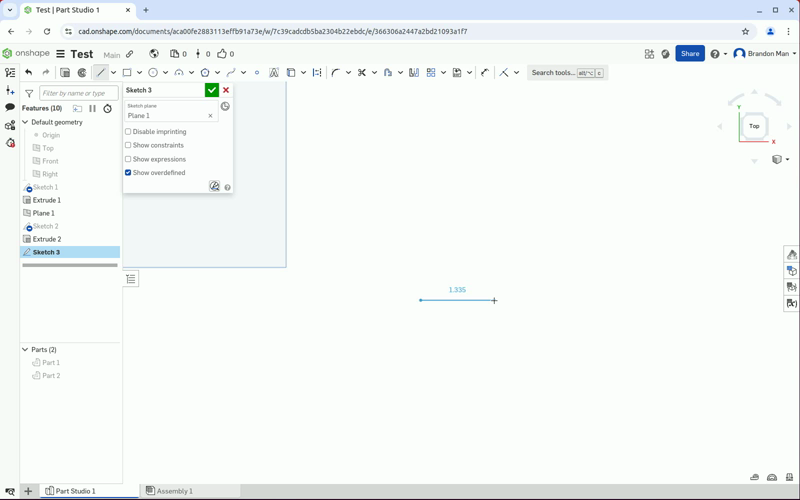
scroll(-6)
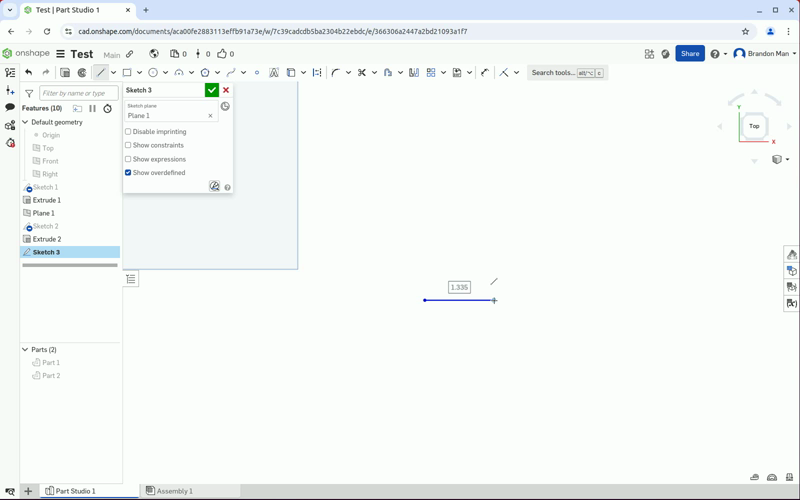
scroll(-6)
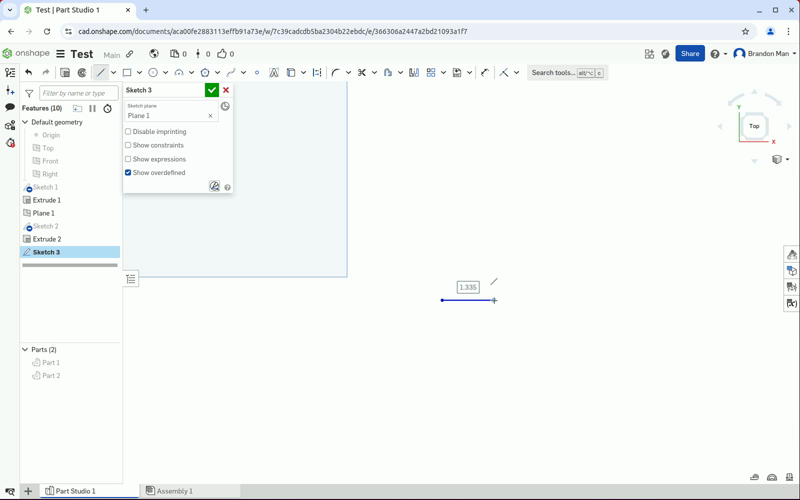
scroll(-6)
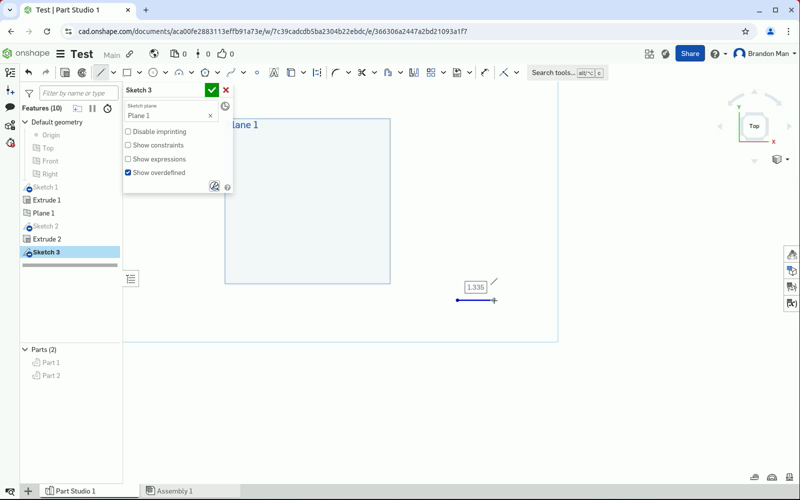
scroll(-6)
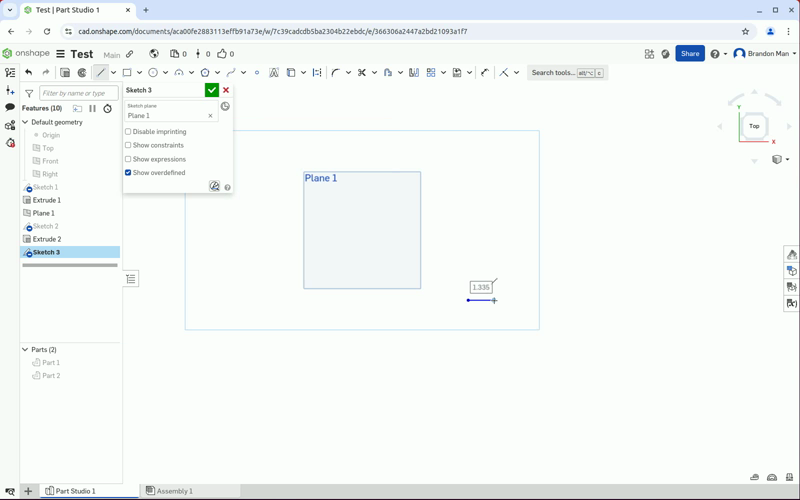
scroll(-6)
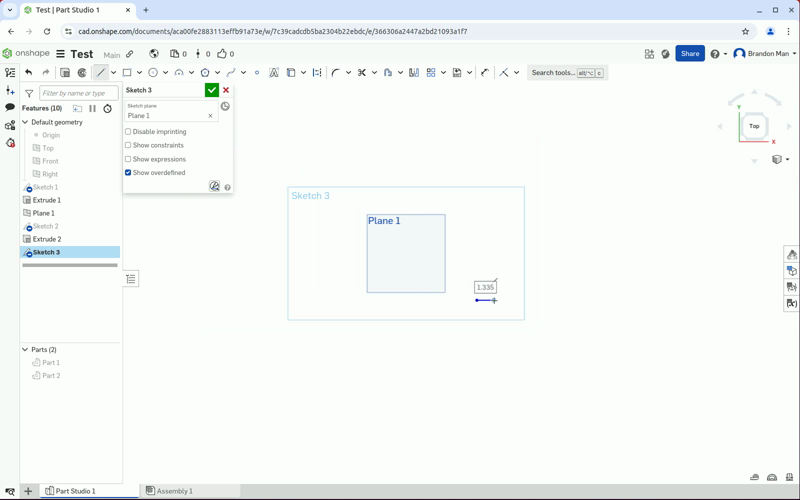
scroll(-6)
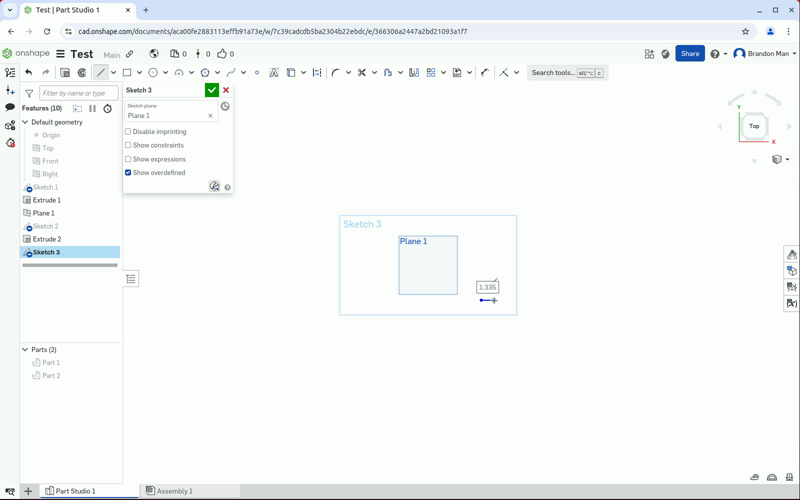
scroll(-6)
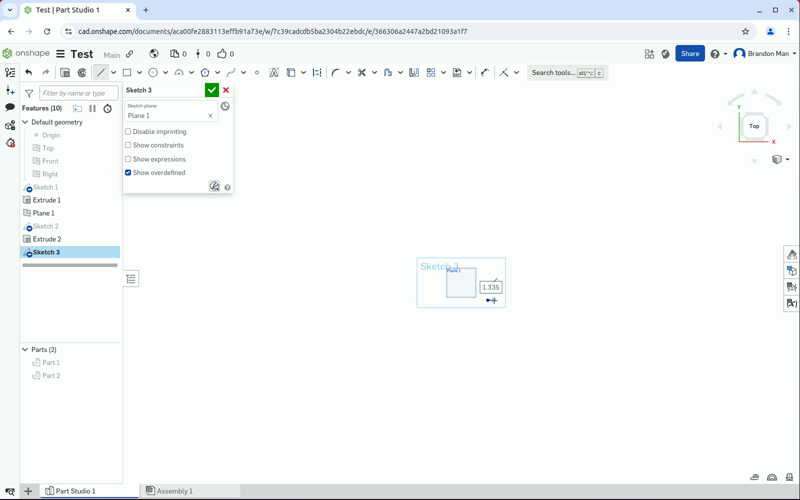
key_up(shift)
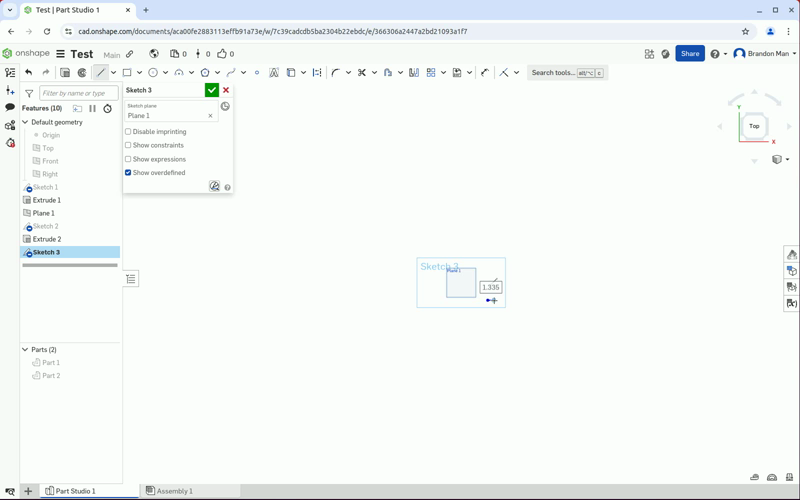
key_down(shift)
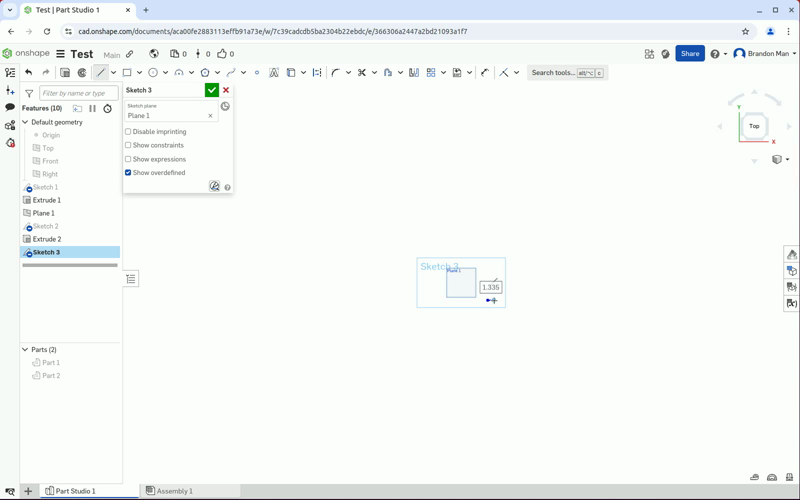
mouse_move(524, 300)
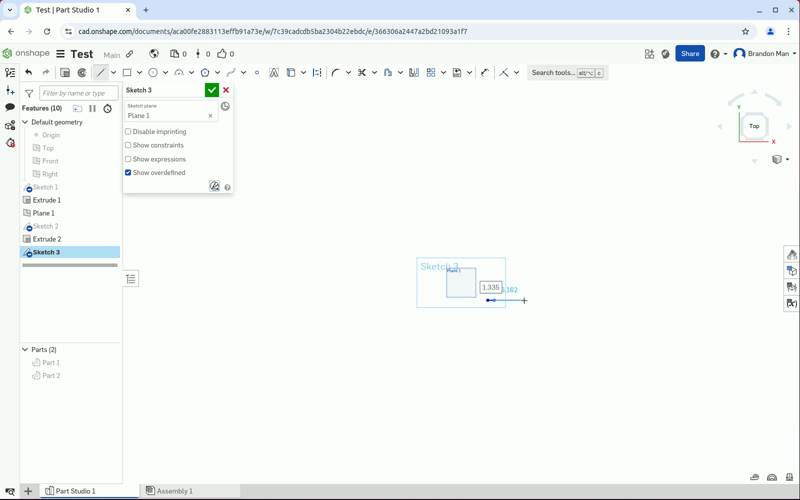
mouse_move(494, 265)
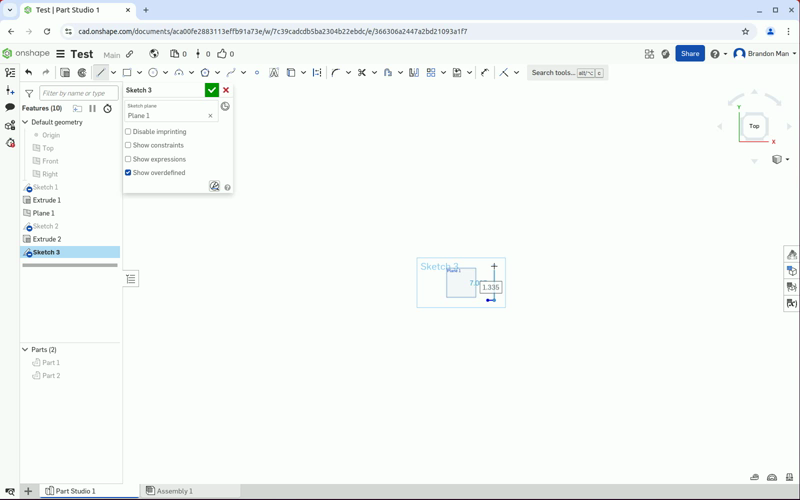
click(494, 265)
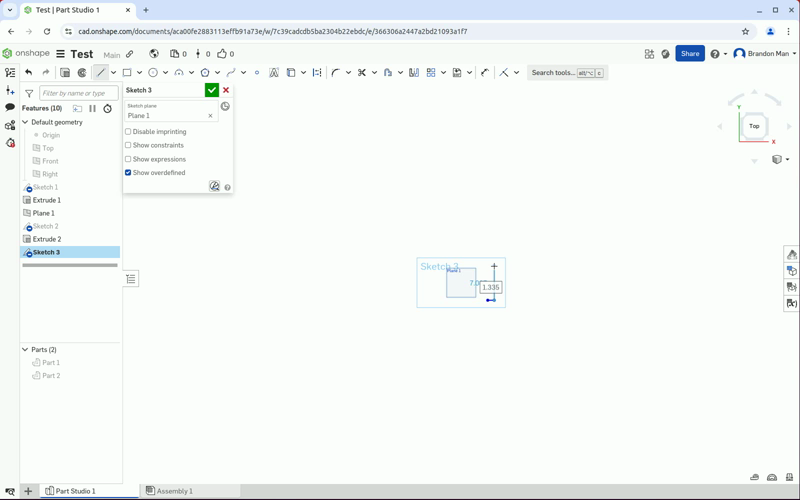
key_up(shift)
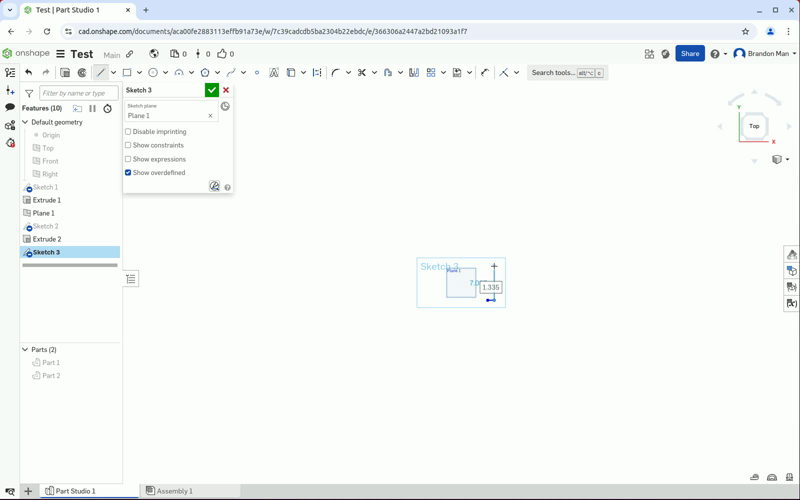
key_down(shift)
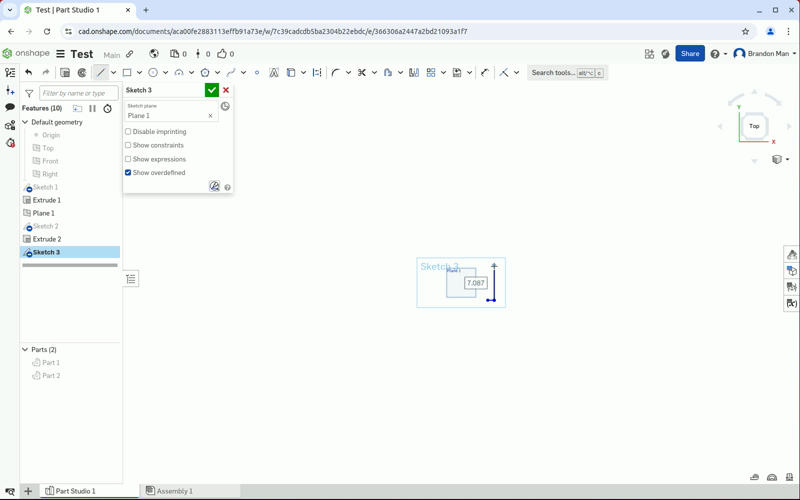
mouse_move(524, 265)
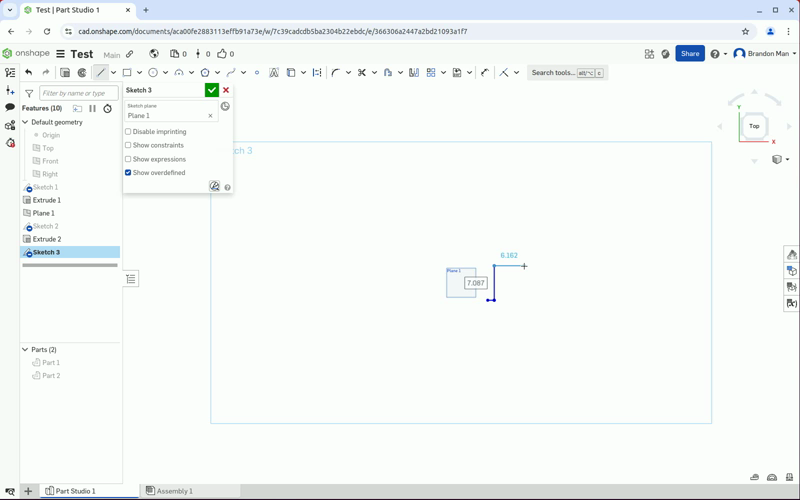
mouse_move(487, 265)
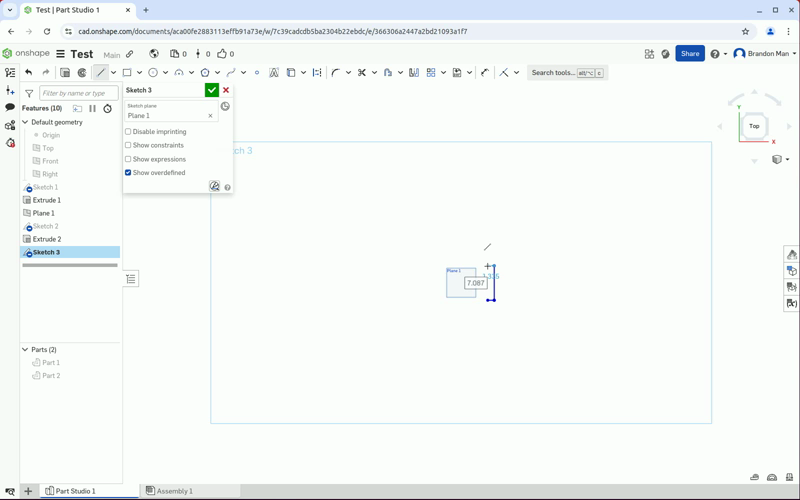
scroll(6)
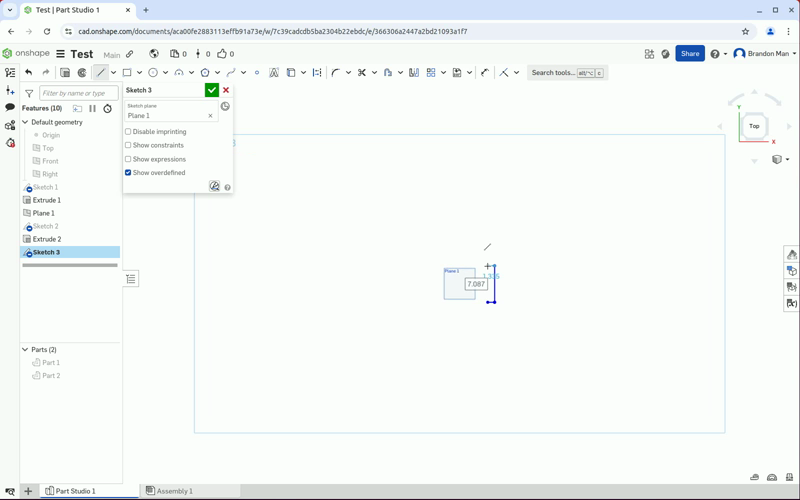
scroll(6)
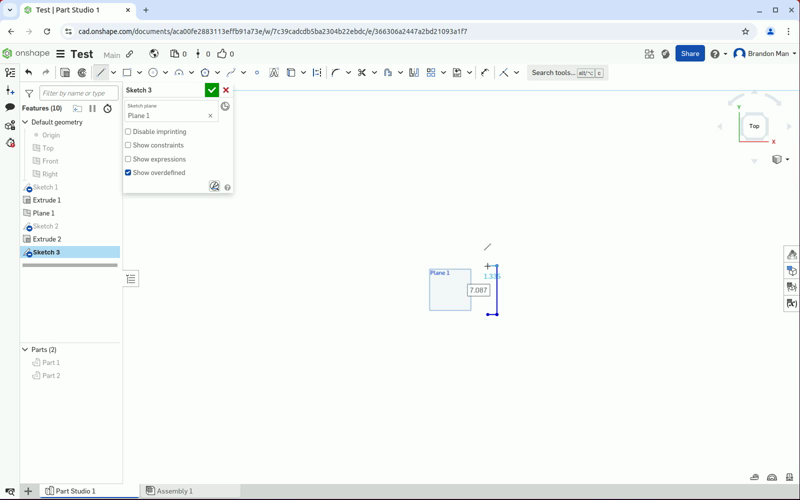
scroll(6)
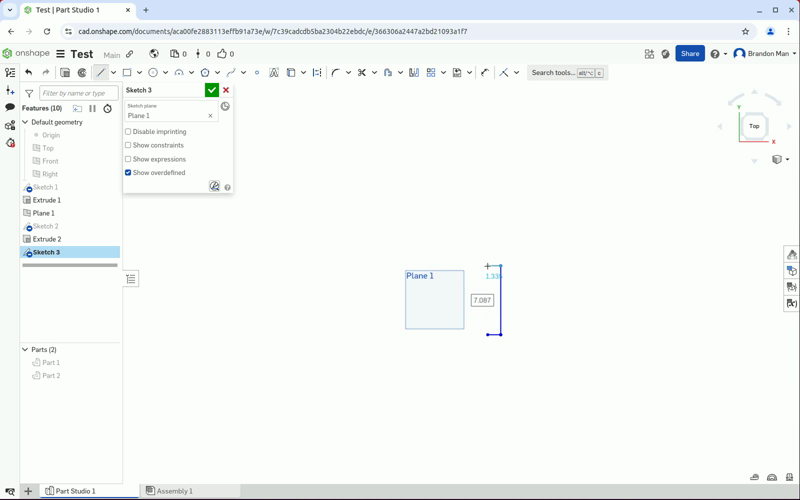
scroll(6)
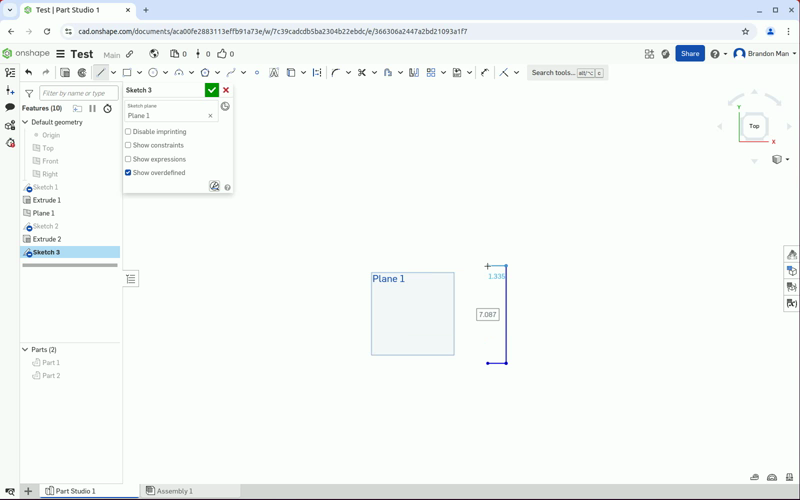
scroll(6)
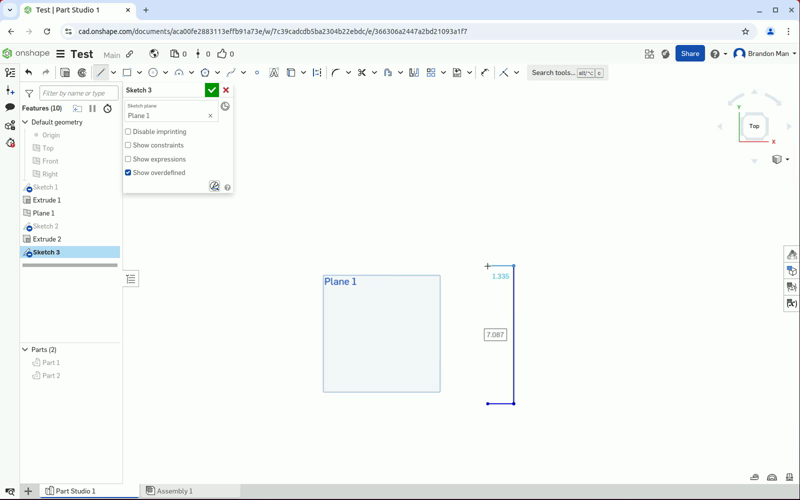
scroll(6)
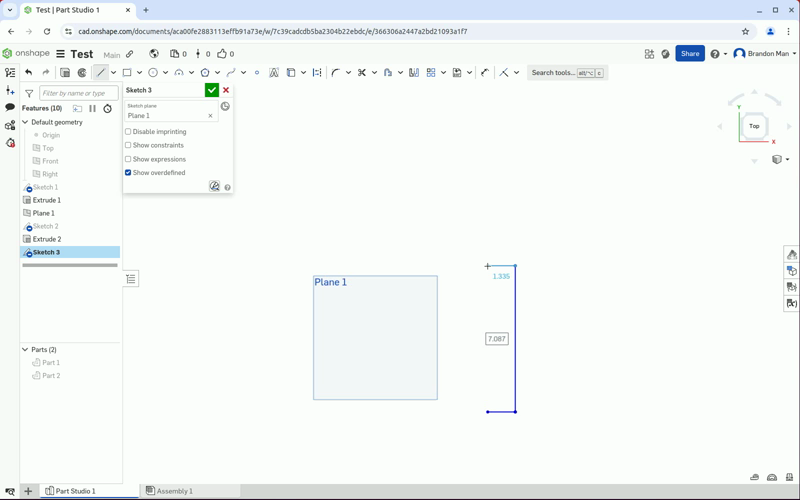
scroll(6)
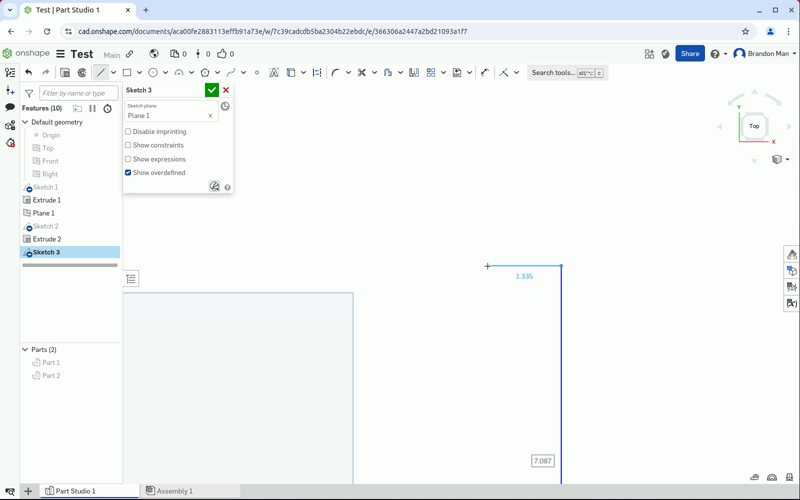
click(487, 265)
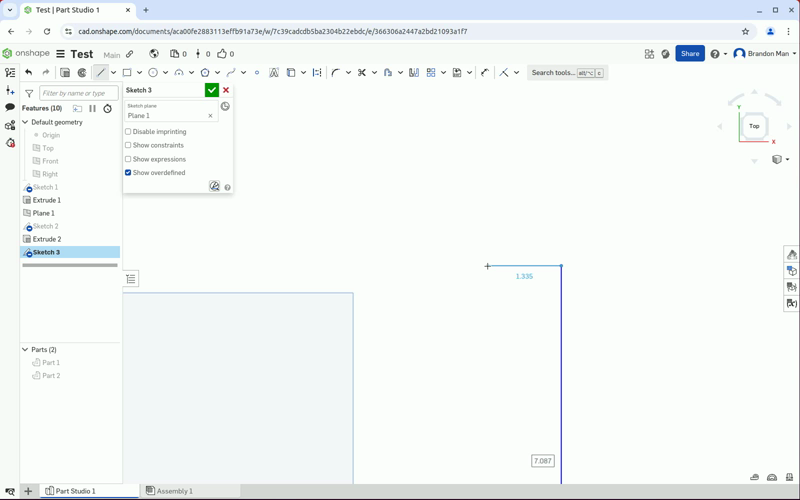
scroll(-6)
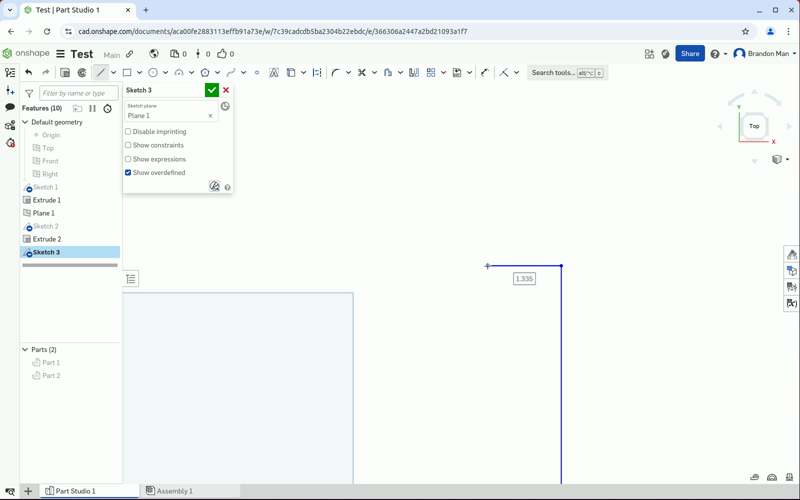
scroll(-6)
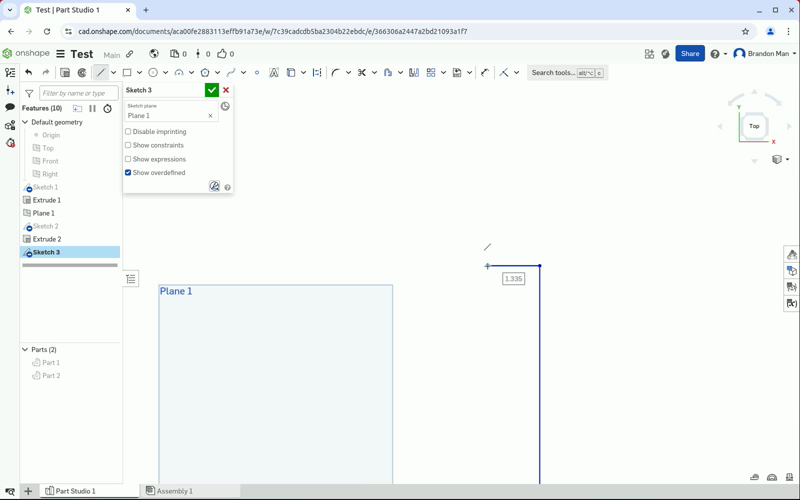
scroll(-6)
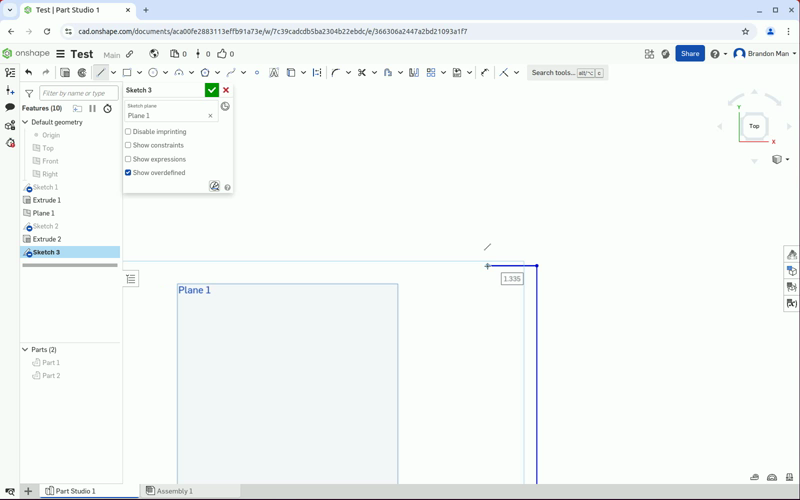
scroll(-6)
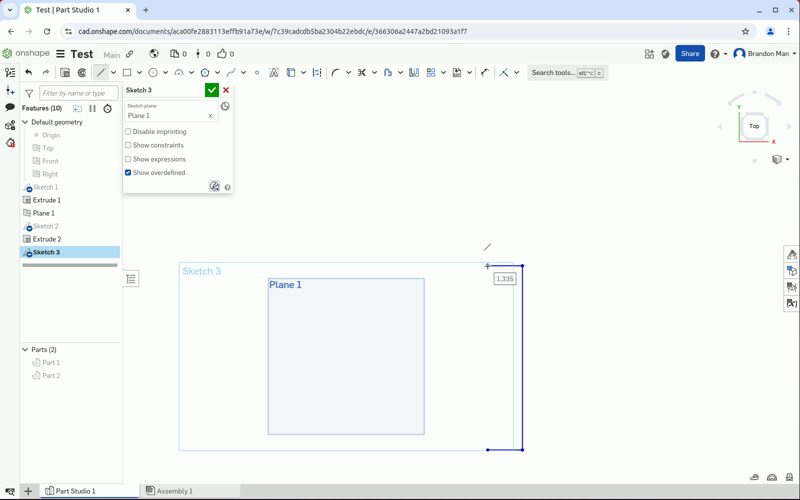
scroll(-6)
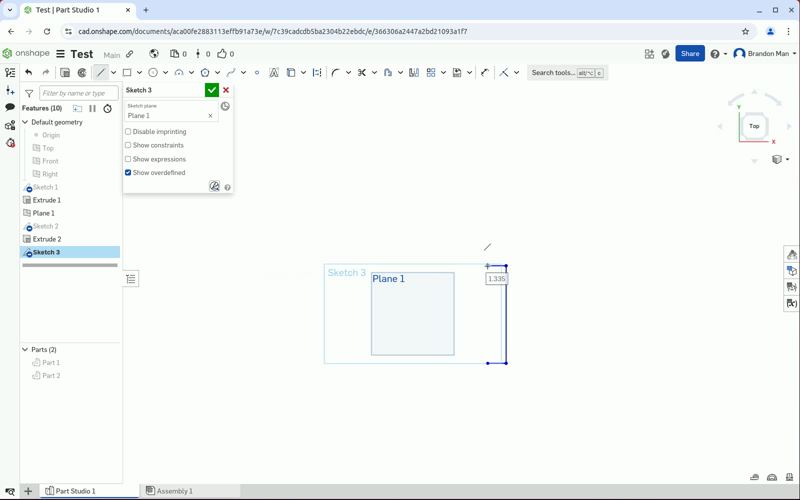
scroll(-6)
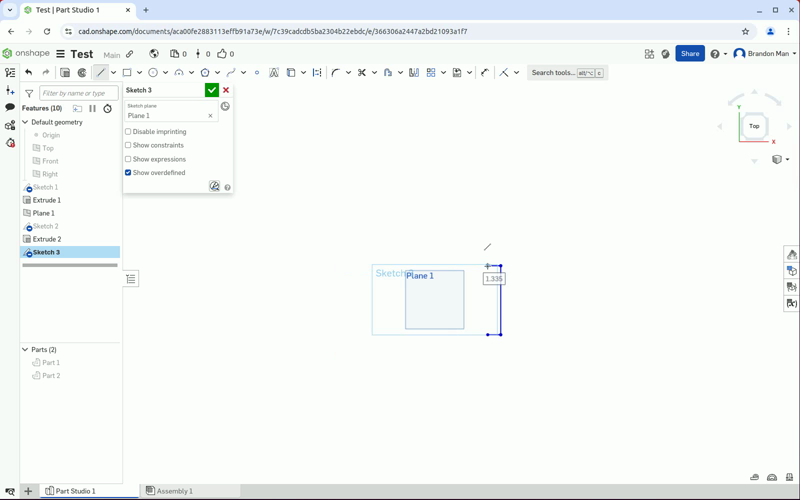
scroll(-6)
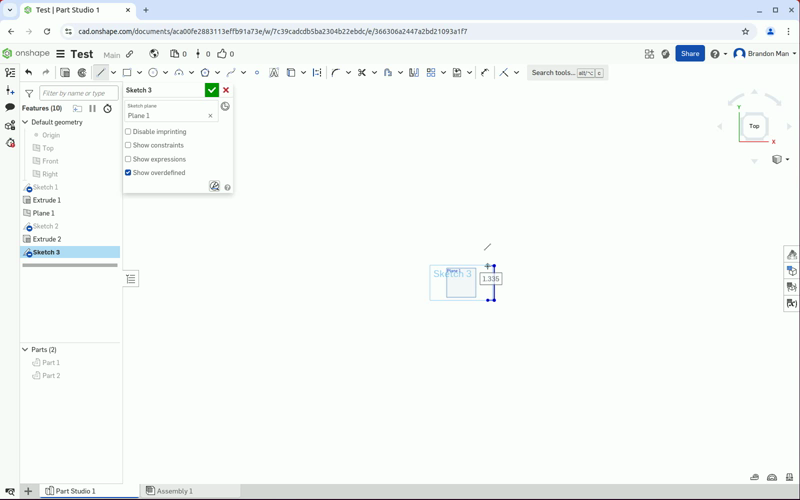
key_up(shift)
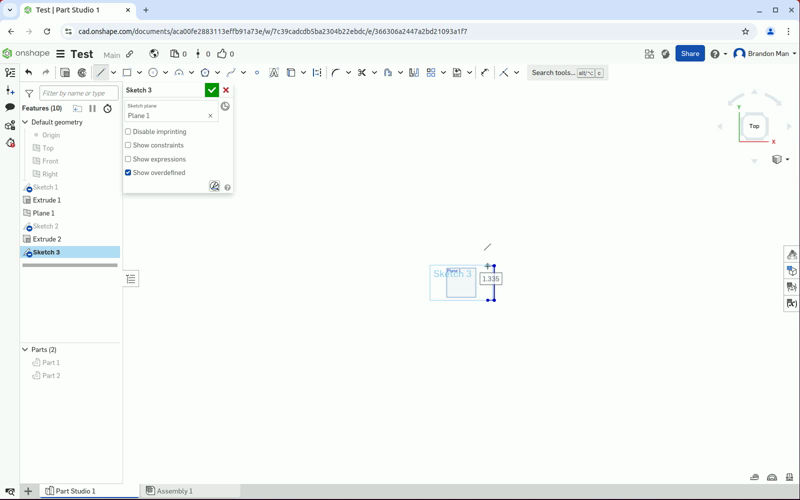
mouse_move(517, 265)
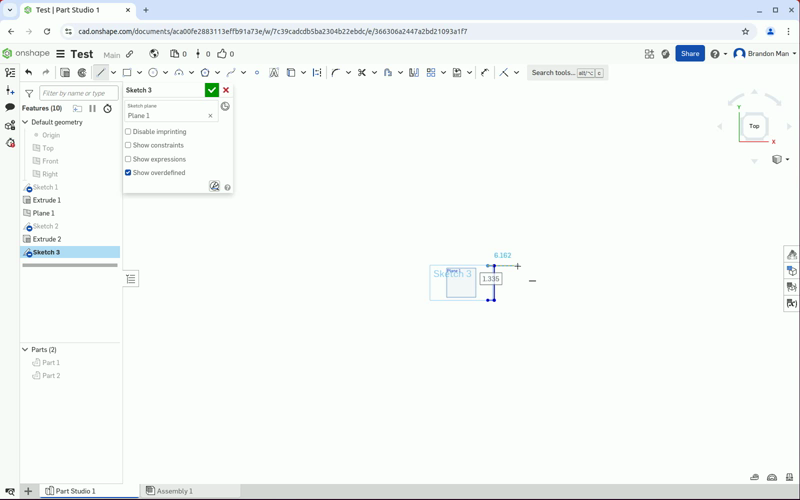
key_down(shift)
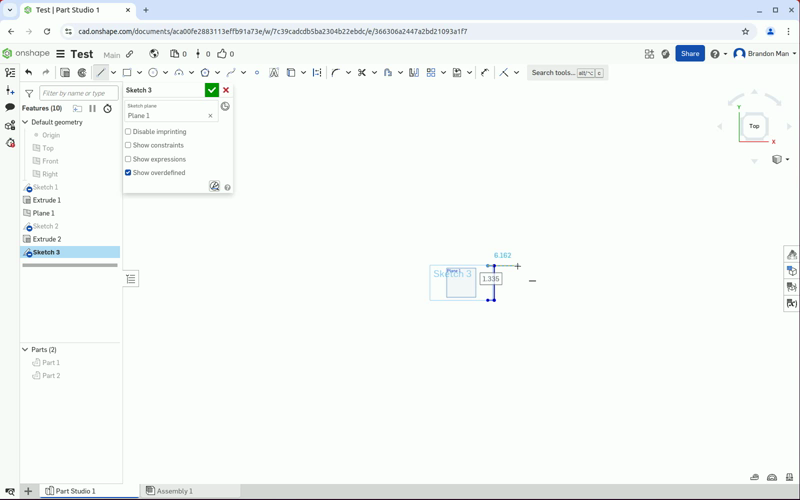
mouse_move(487, 300)
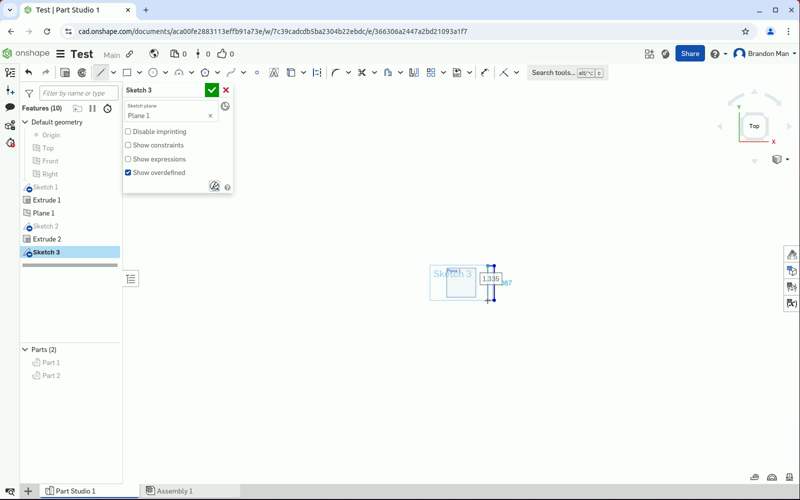
key_up(shift)
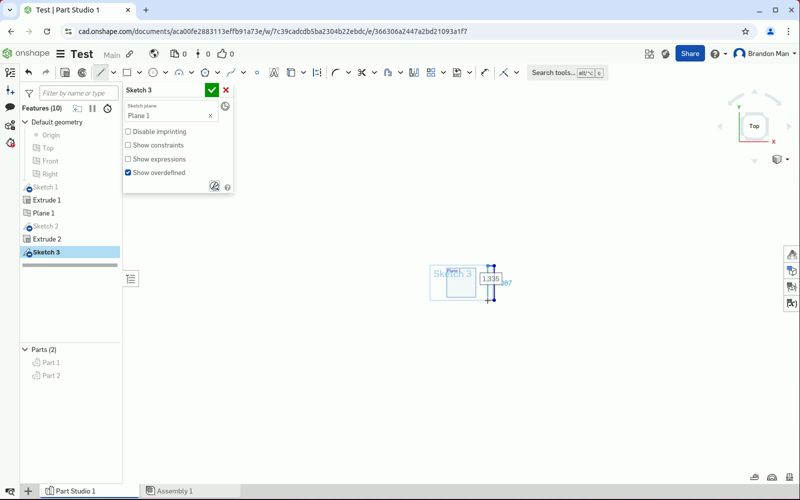
click(487, 300)
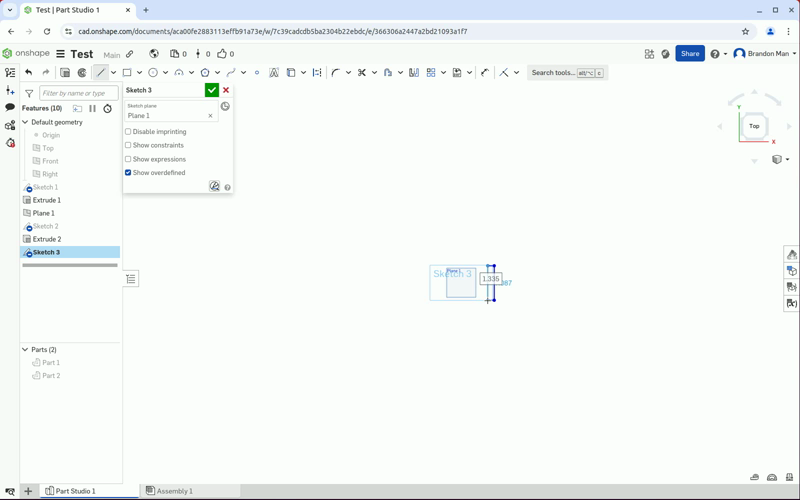
key(esc)
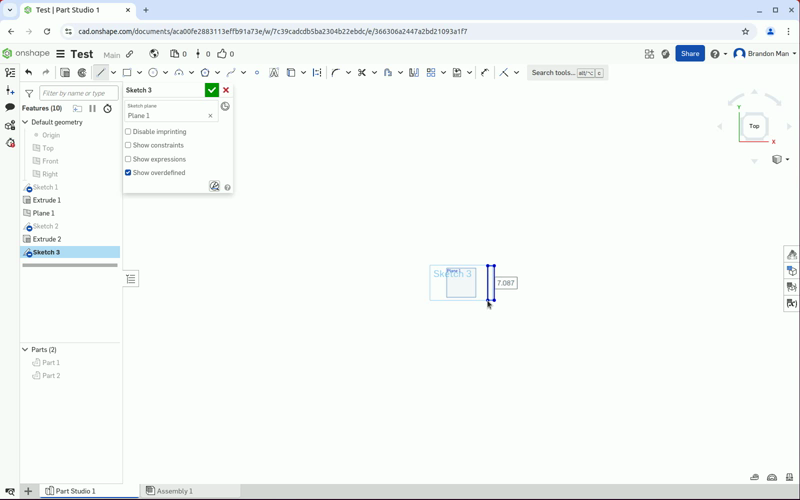
mouse_move(489, 295)
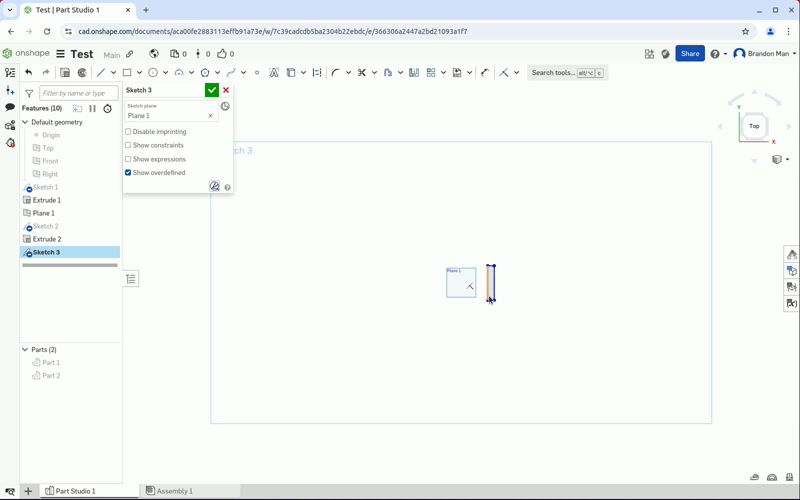
scroll(6)
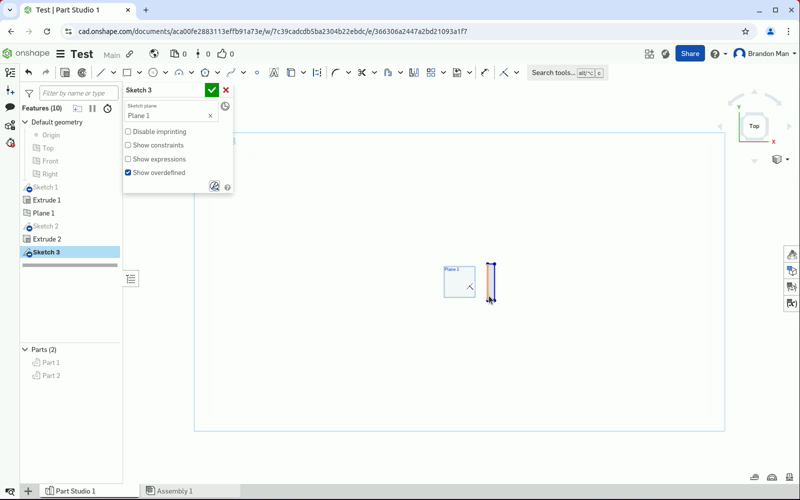
scroll(6)
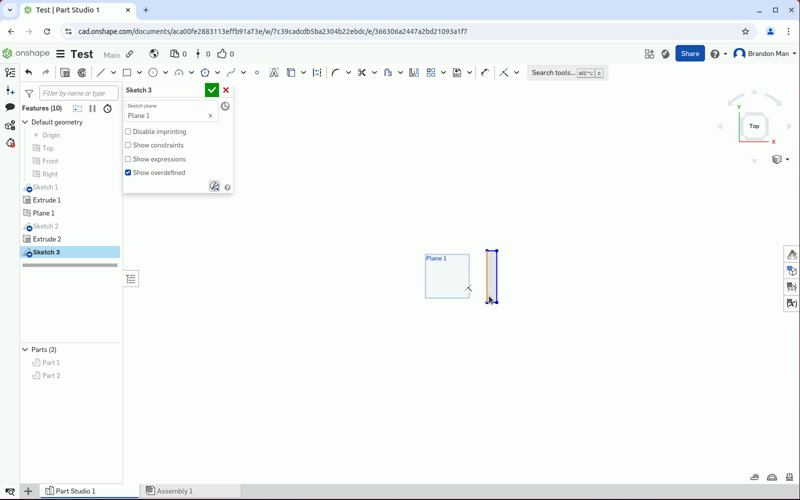
scroll(6)
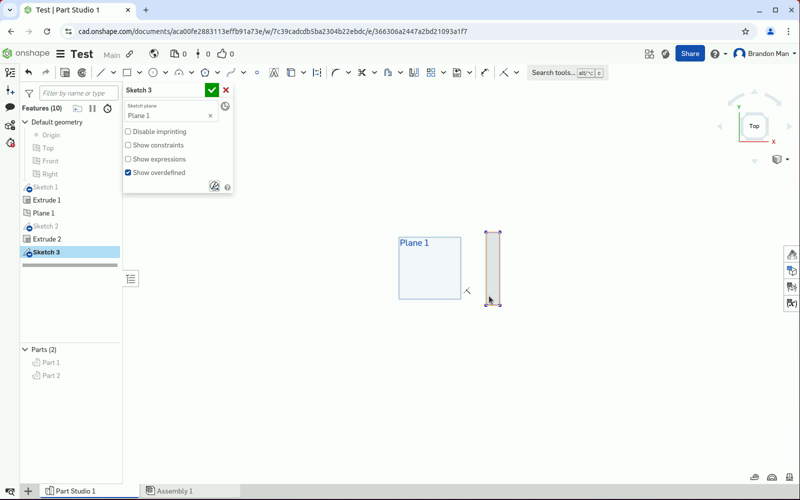
scroll(6)
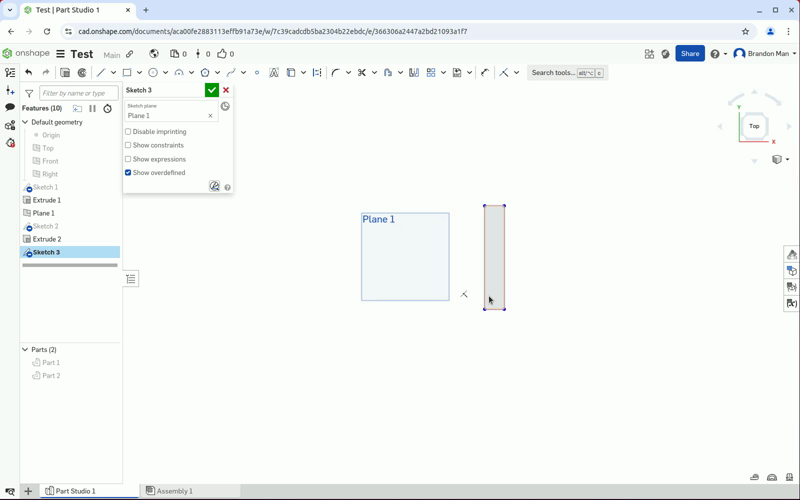
scroll(6)
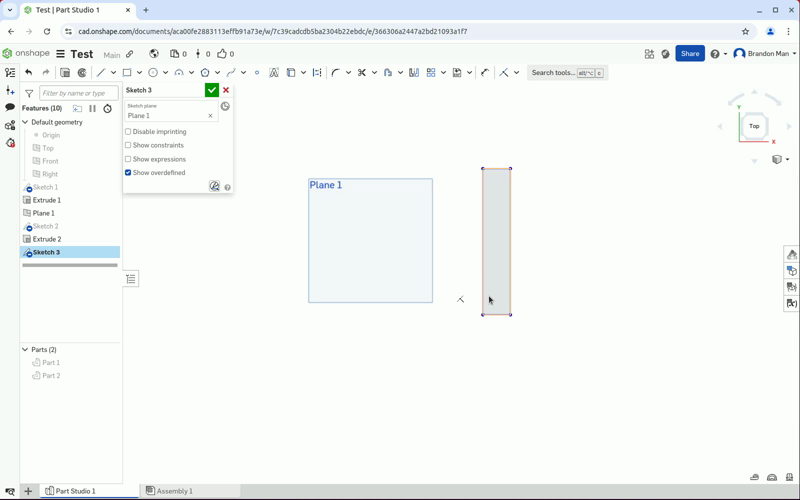
scroll(6)
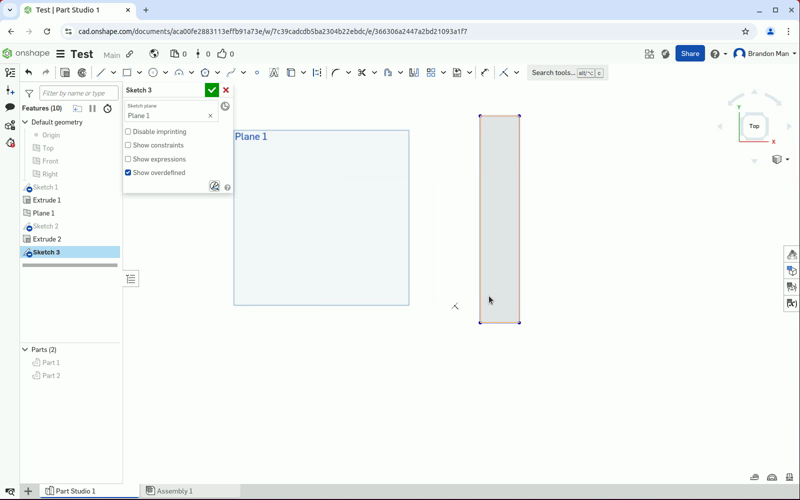
scroll(6)
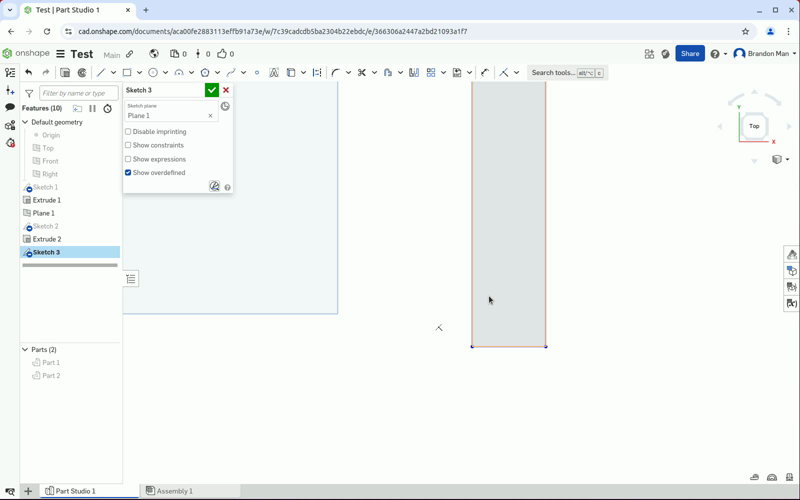
click(489, 295)
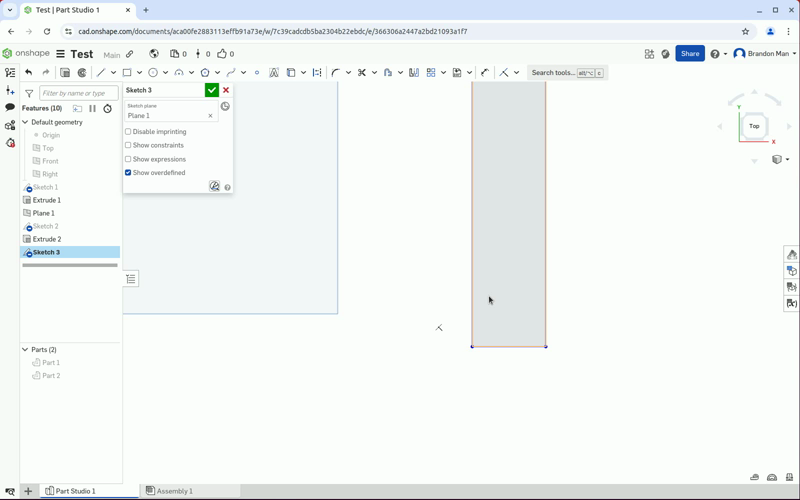
scroll(-6)
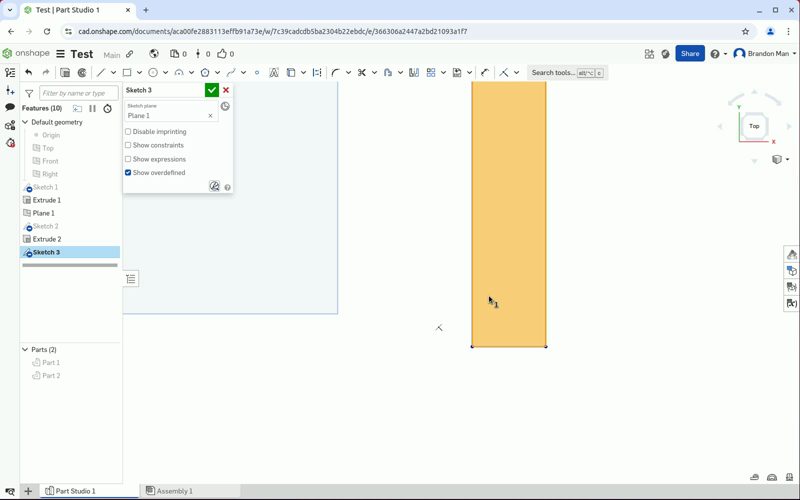
scroll(-6)
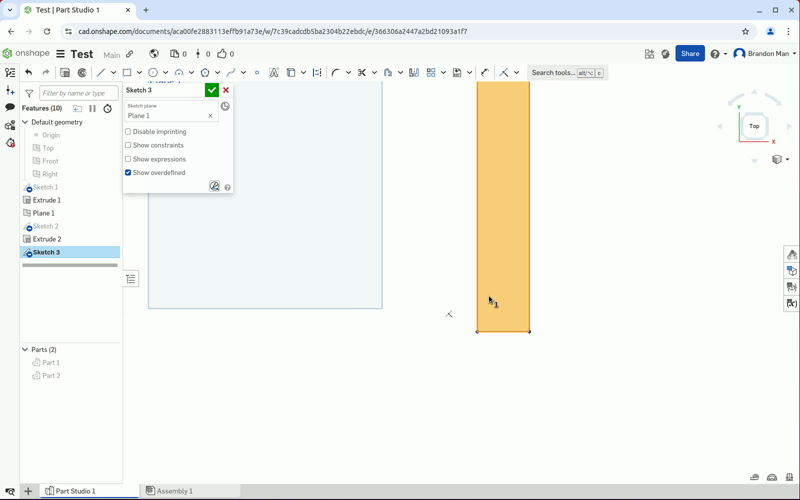
scroll(-6)
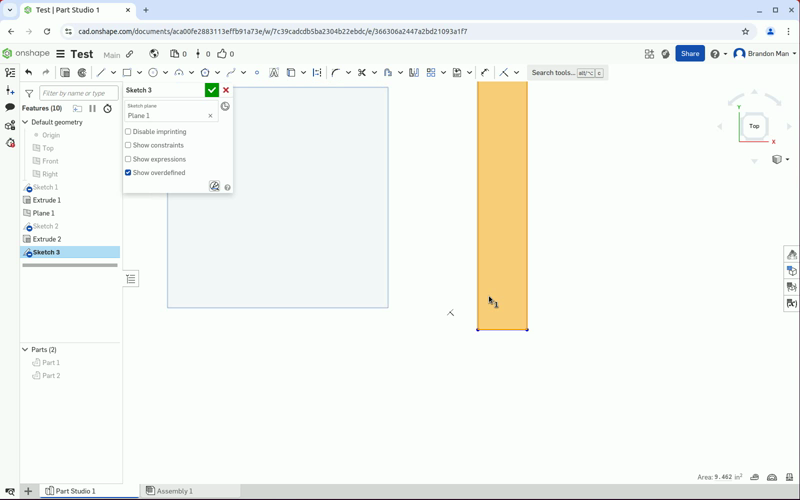
scroll(-6)
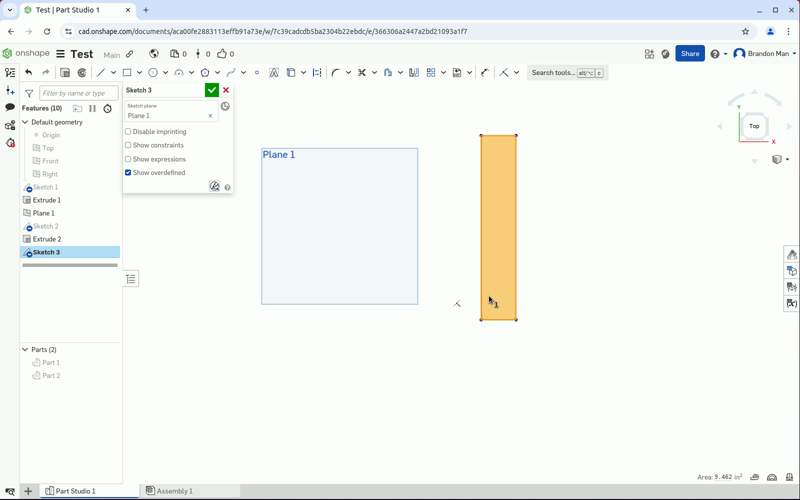
scroll(-6)
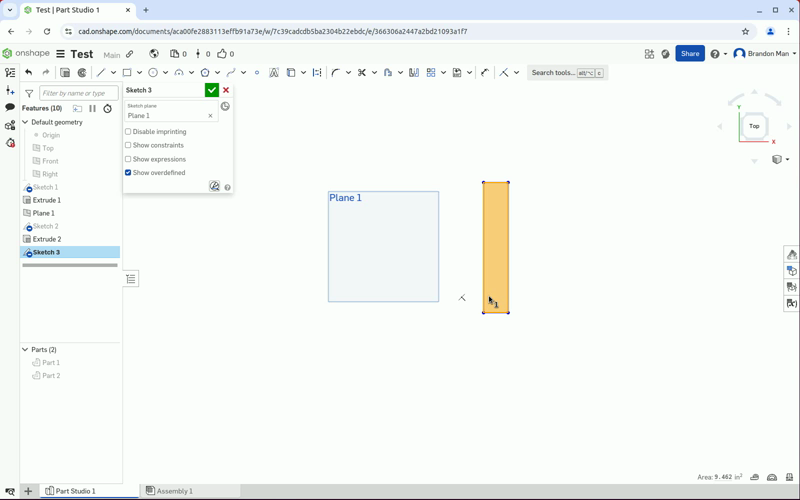
scroll(-6)
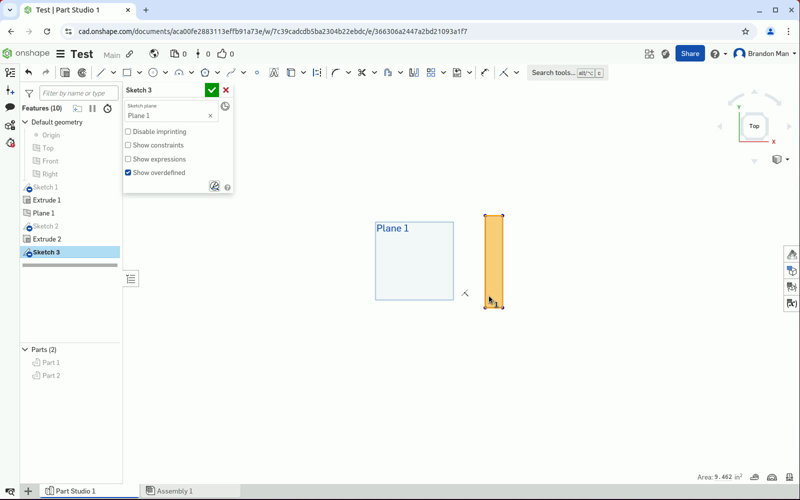
scroll(-6)
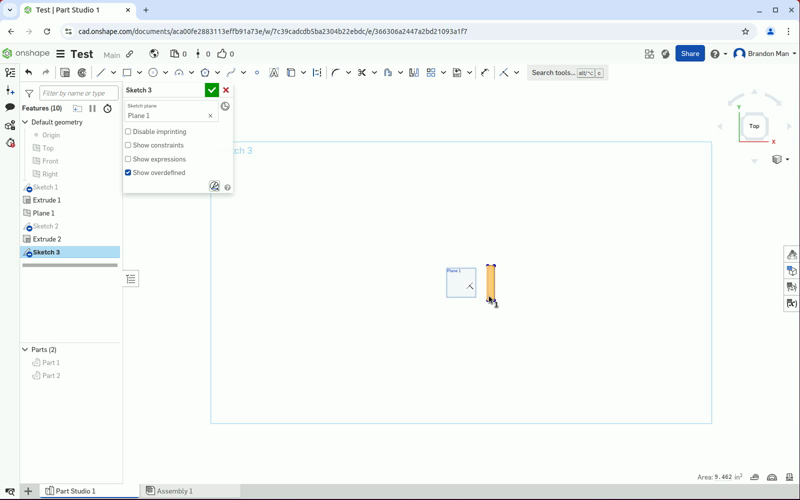
mouse_move(73, 352)
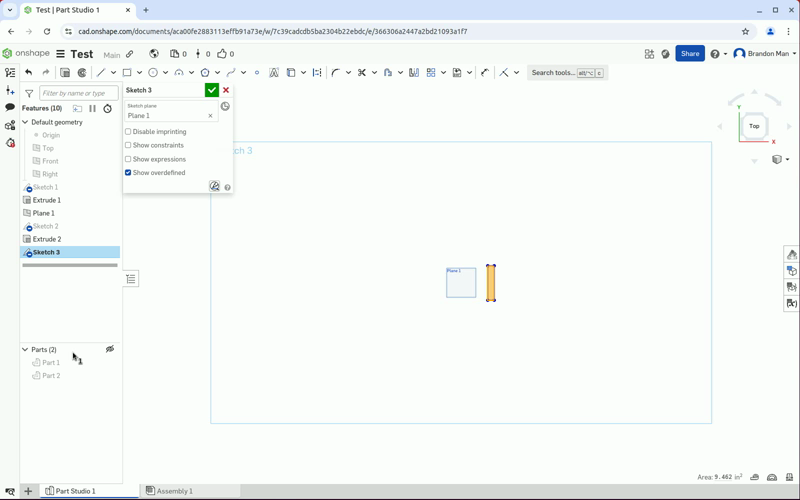
key(shift+y)
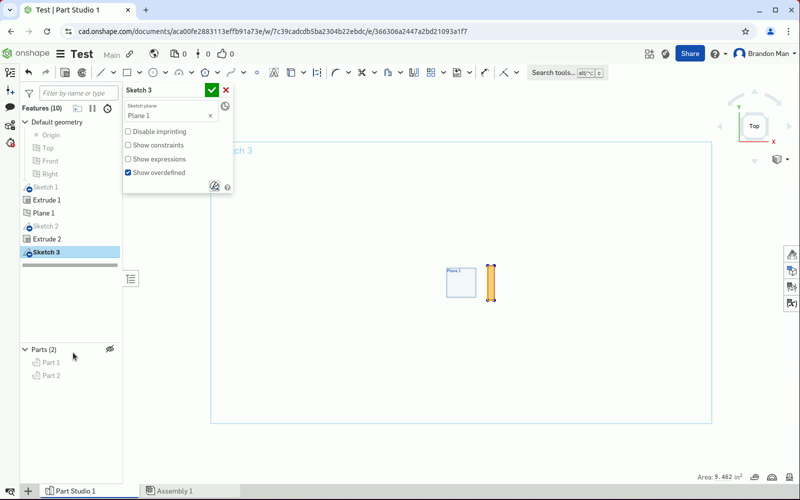
key(shift+e)
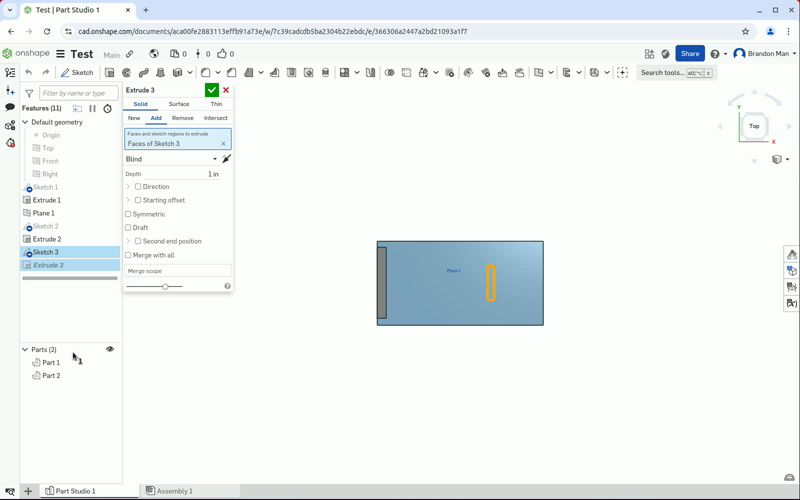
mouse_move(143, 106)
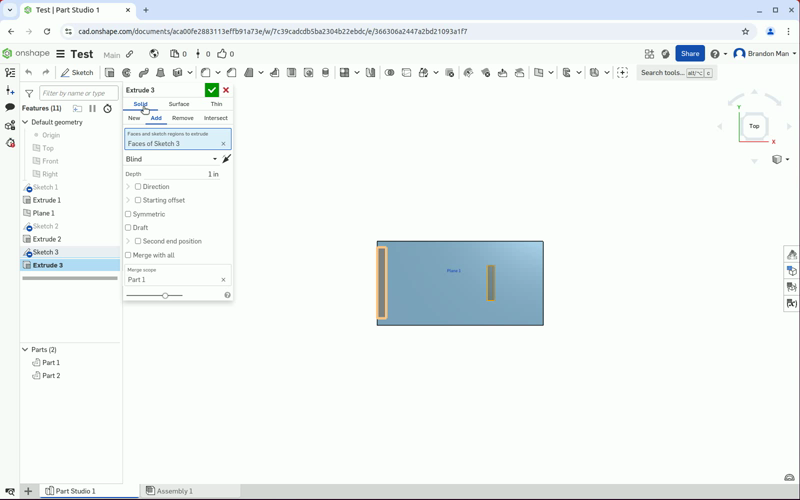
click(143, 106)
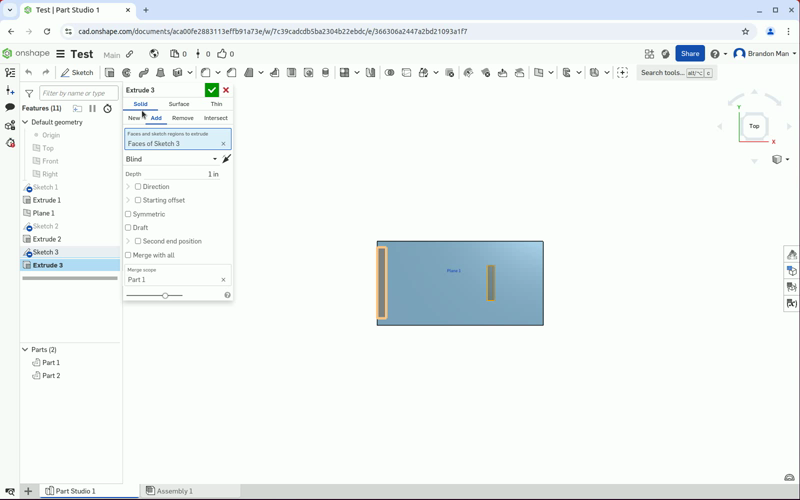
mouse_move(137, 120)
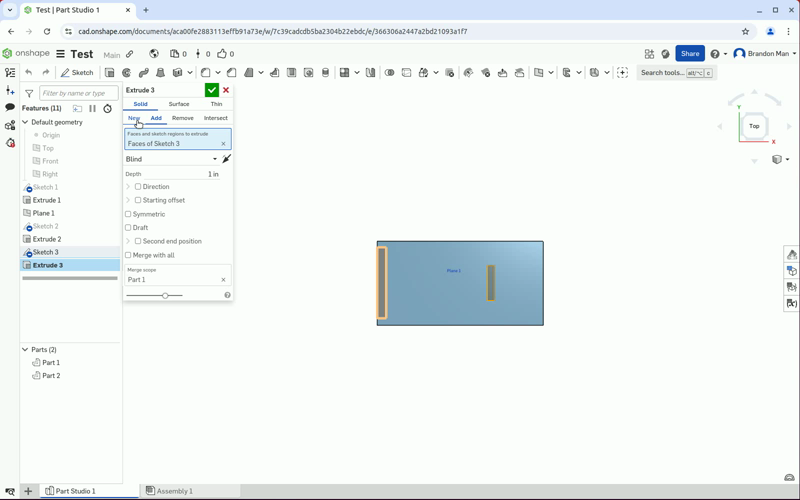
click(137, 120)
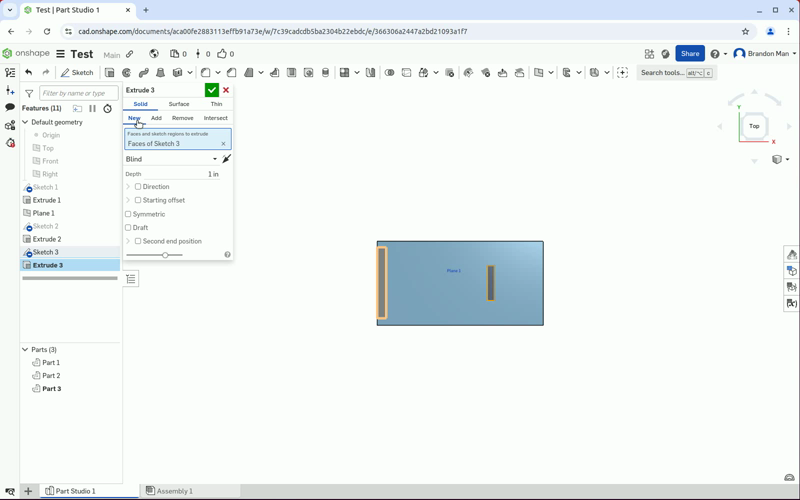
key(tab, 4)
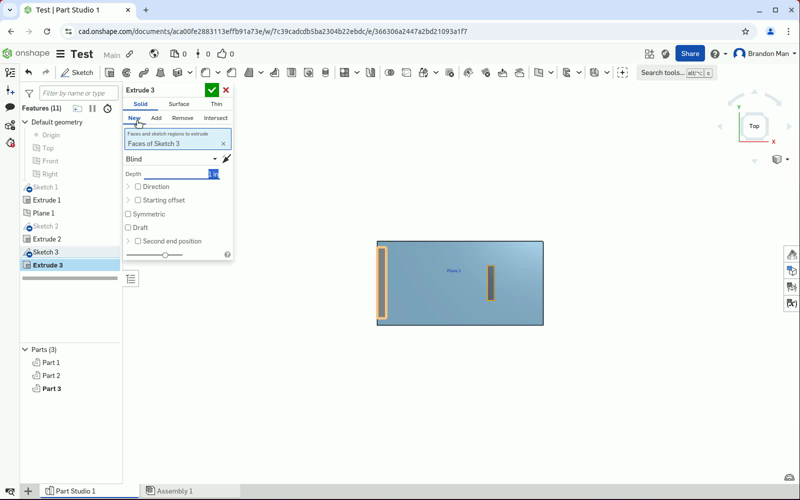
text(22.386)
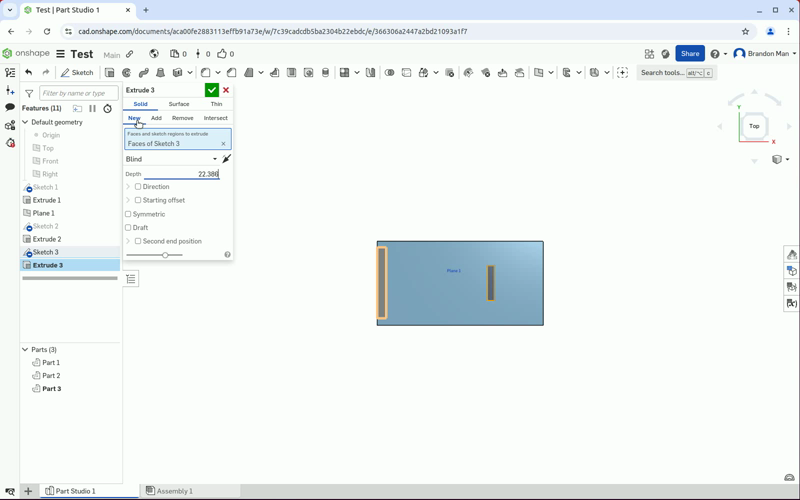
key(enter)
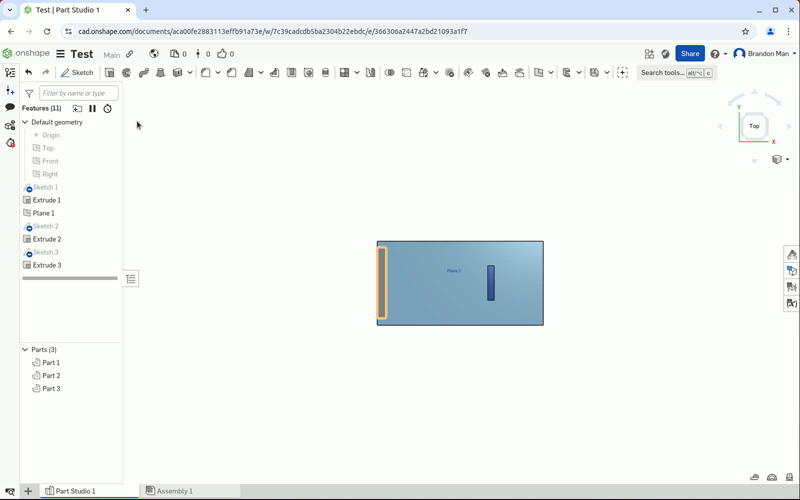
key(shift+h)
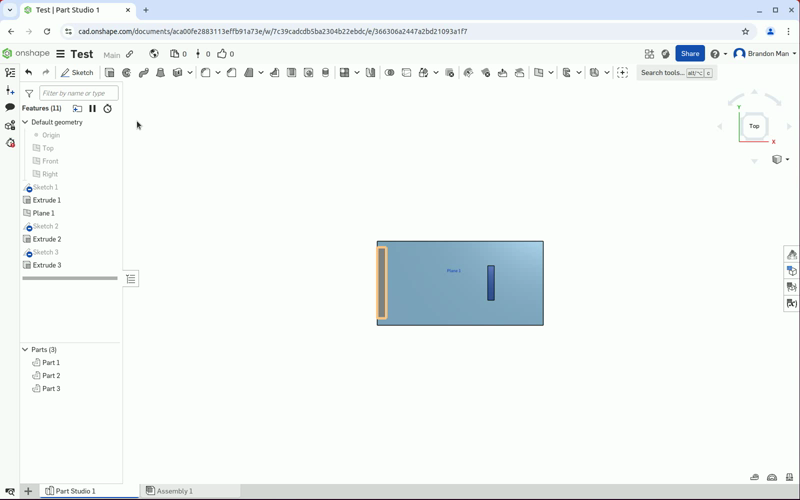
key(shift+h)
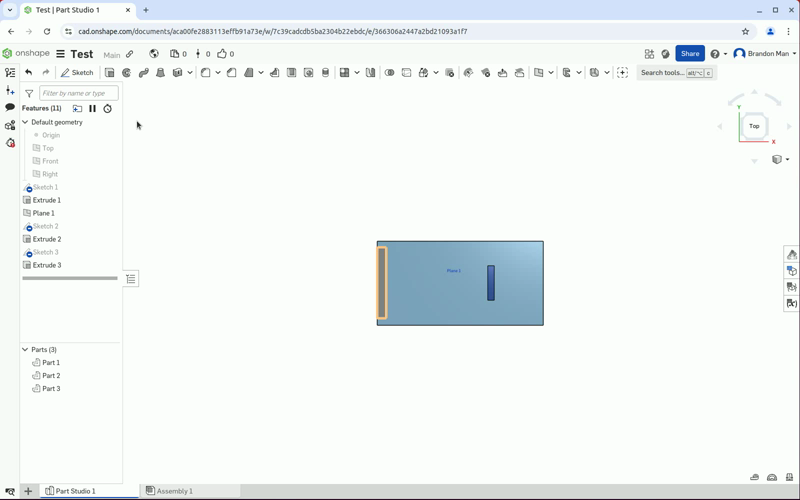
key(shift+7)
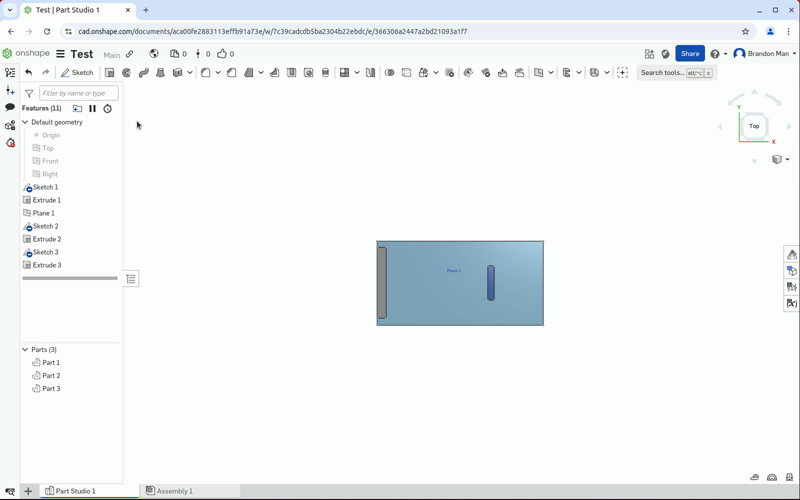
key(up, 3)
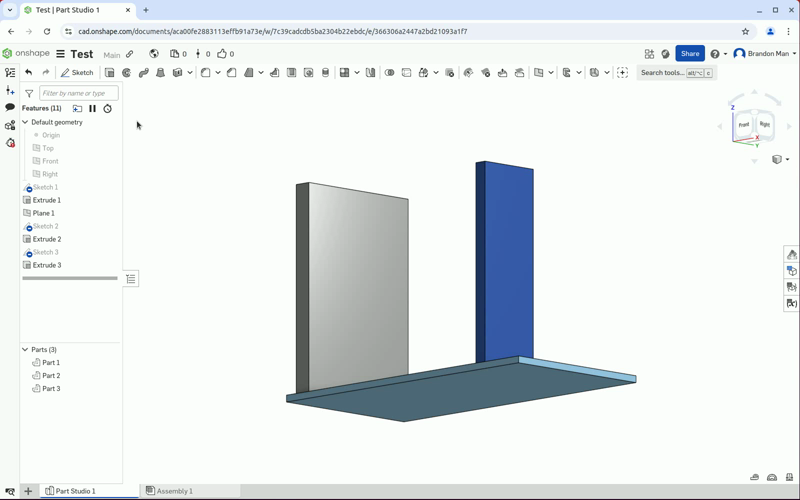
key(left, 3)
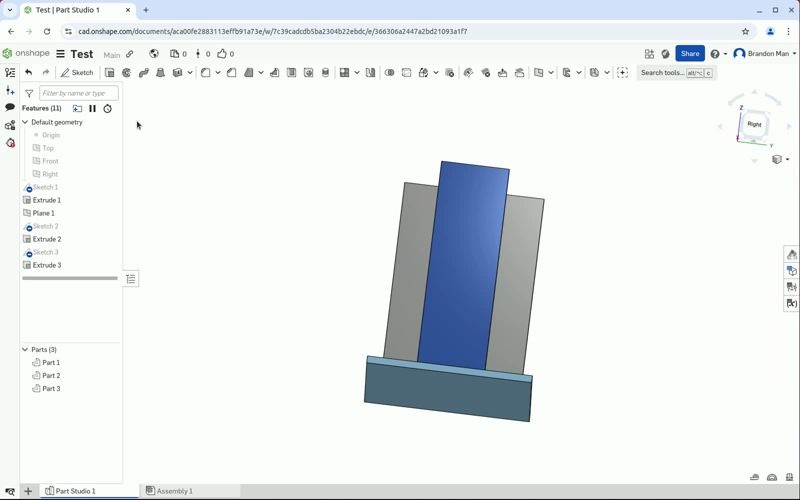
key(right, 3)
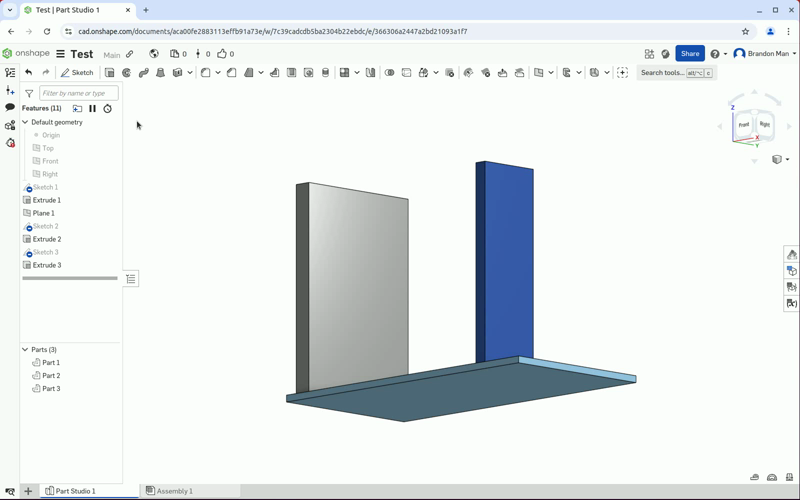
key(down, 3)
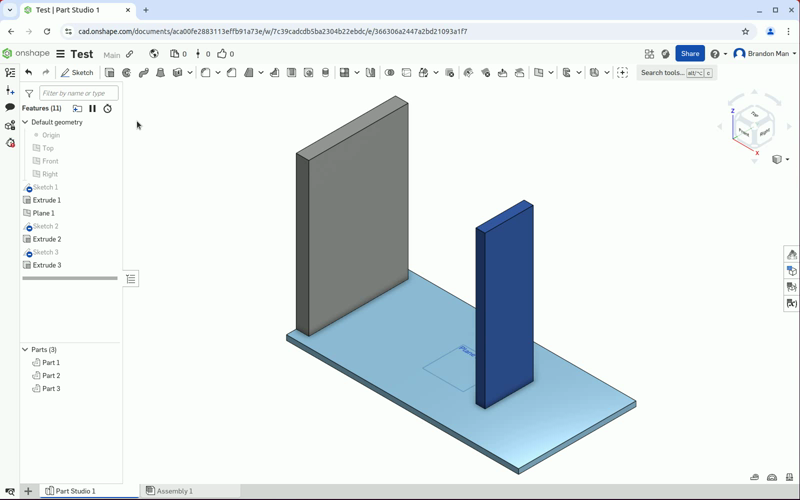
mouse_move(73, 189)
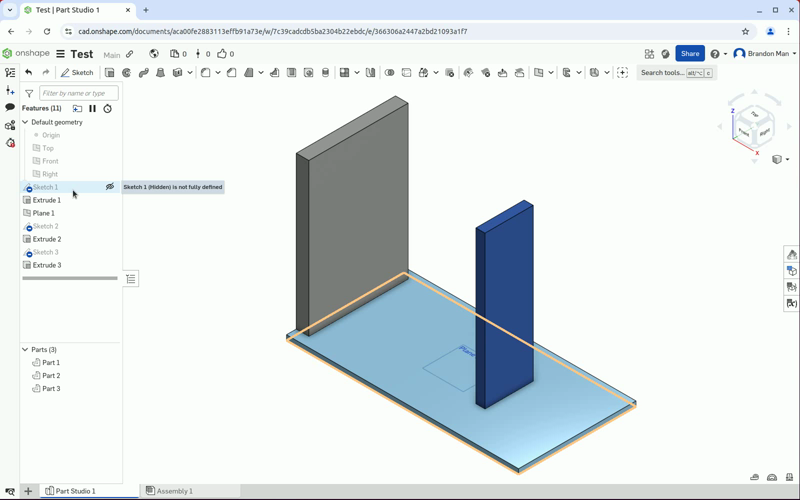
click(73, 189)